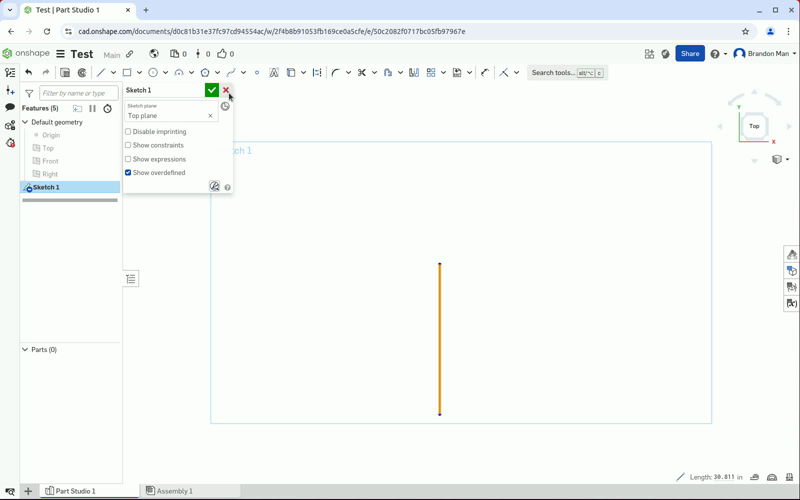
key(shift+h)
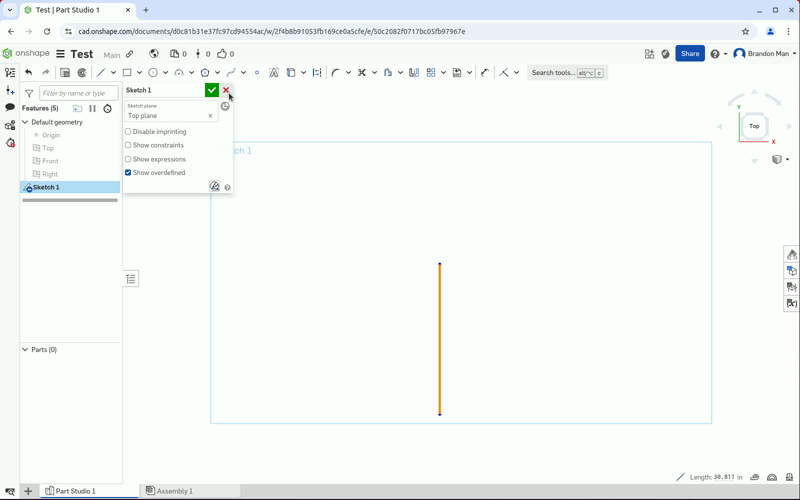
key(shift+s)
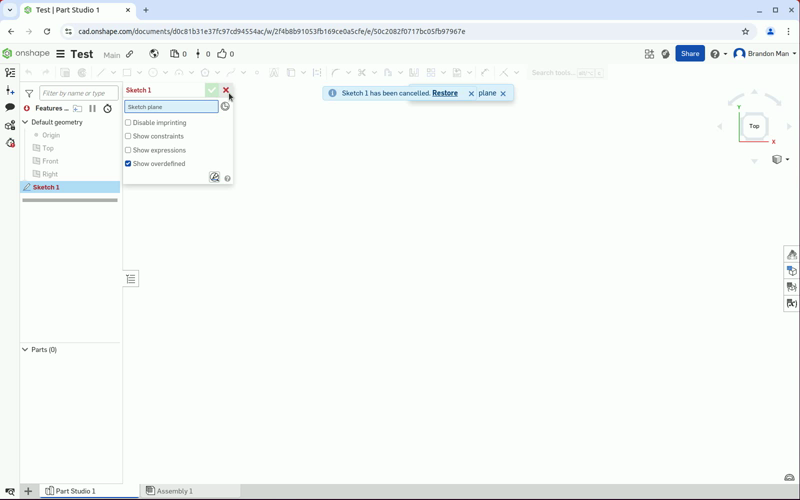
mouse_move(73, 150)
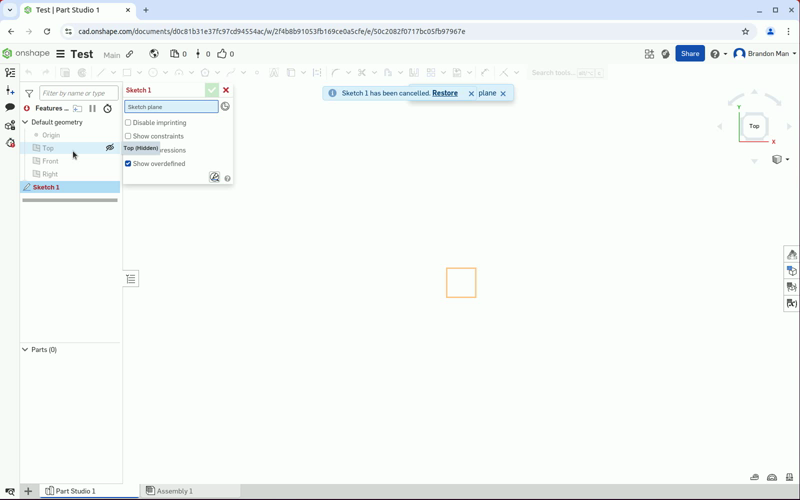
click(73, 150)
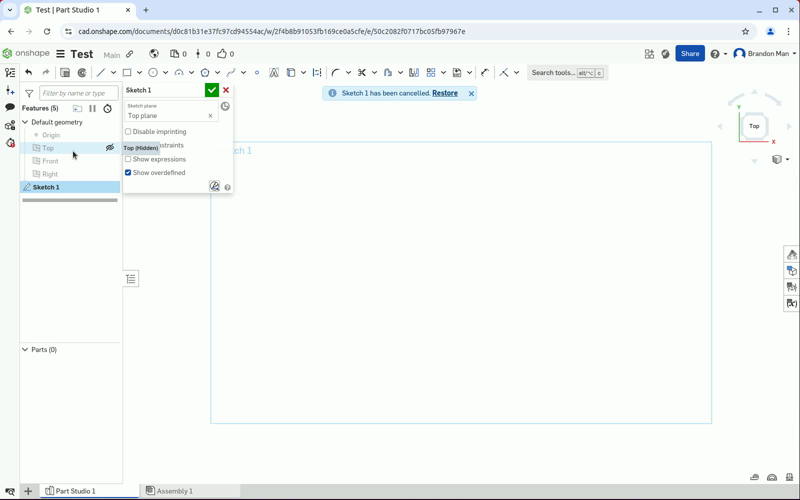
mouse_move(73, 352)
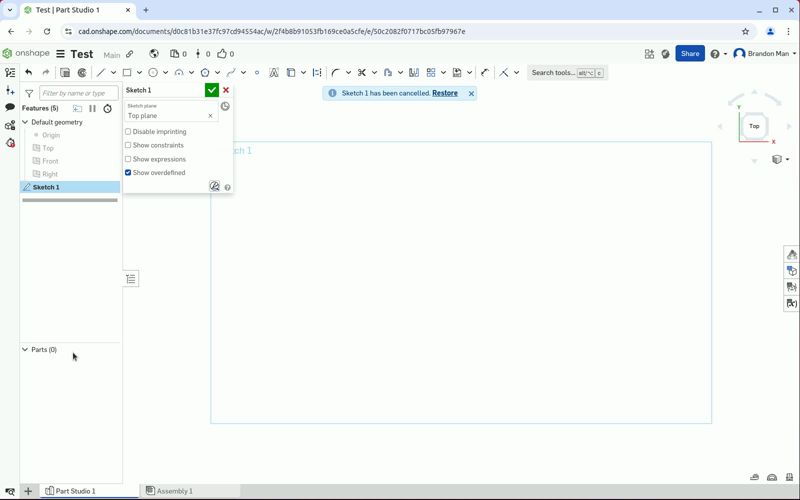
key(y)
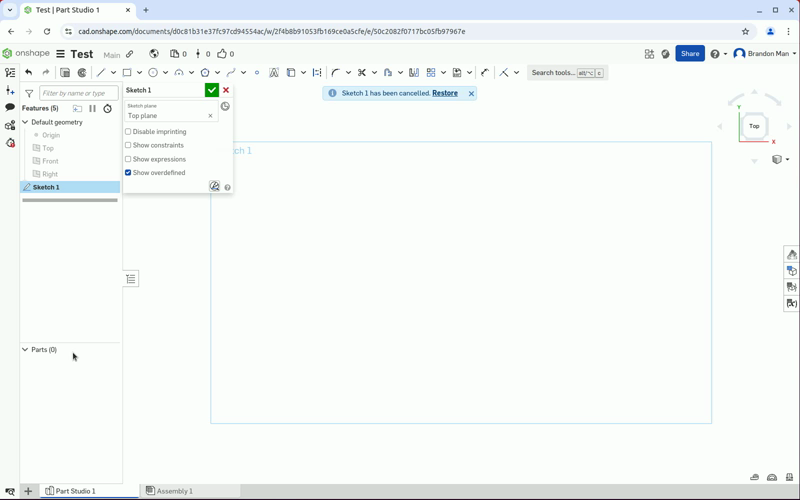
key(l)
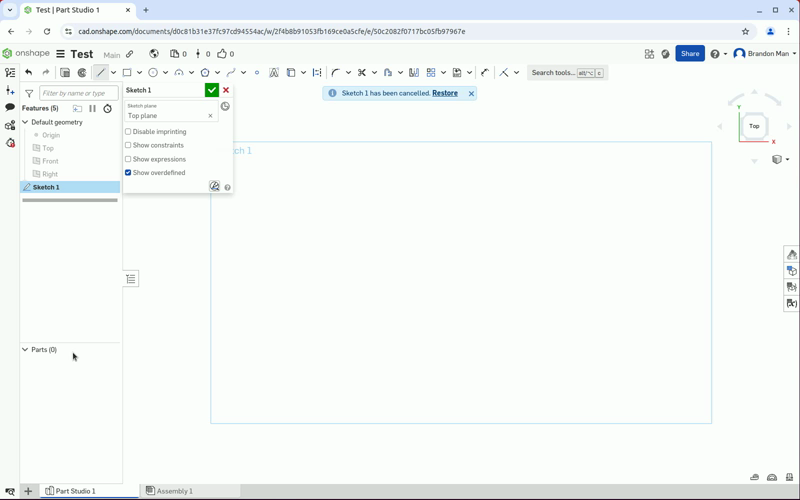
key_down(shift)
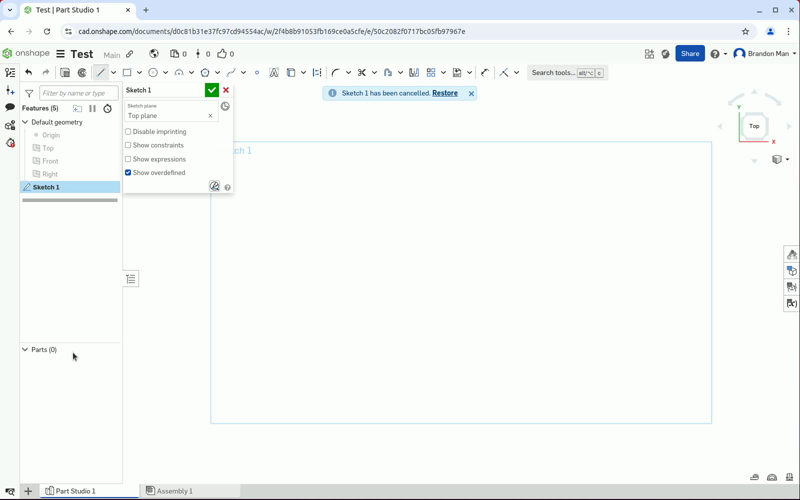
mouse_move(361, 321)
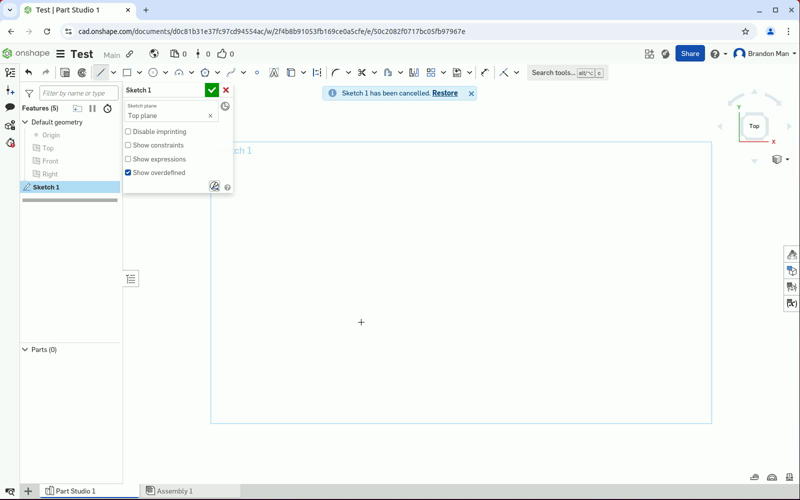
click(361, 321)
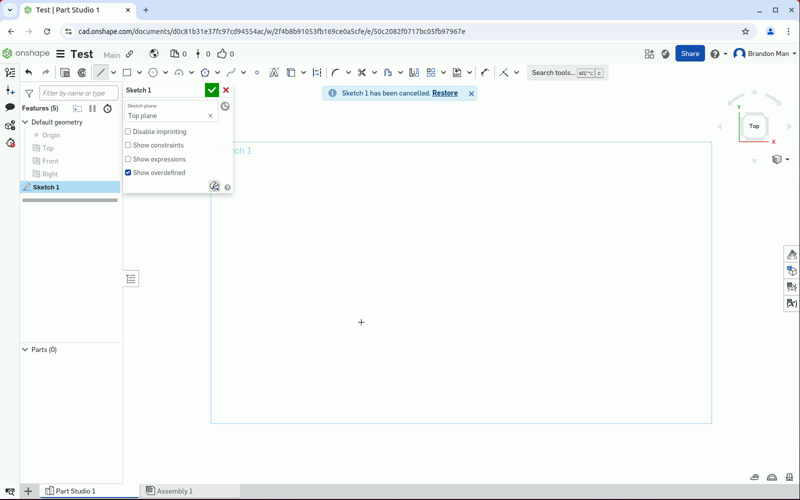
key_up(shift)
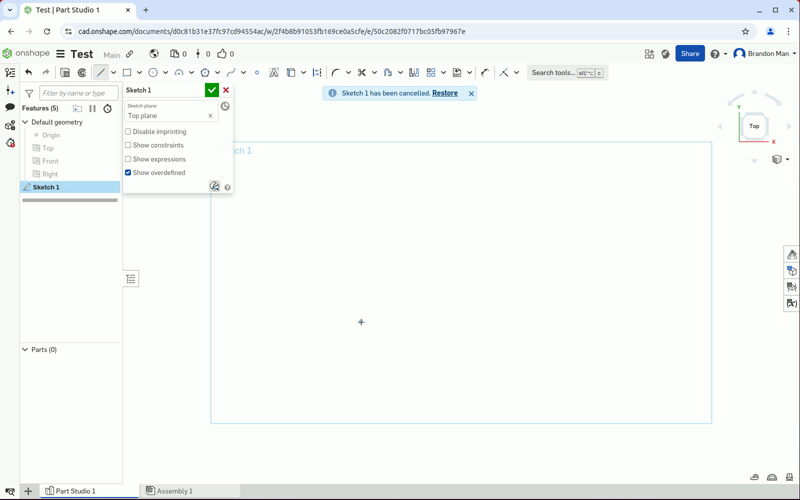
key_down(shift)
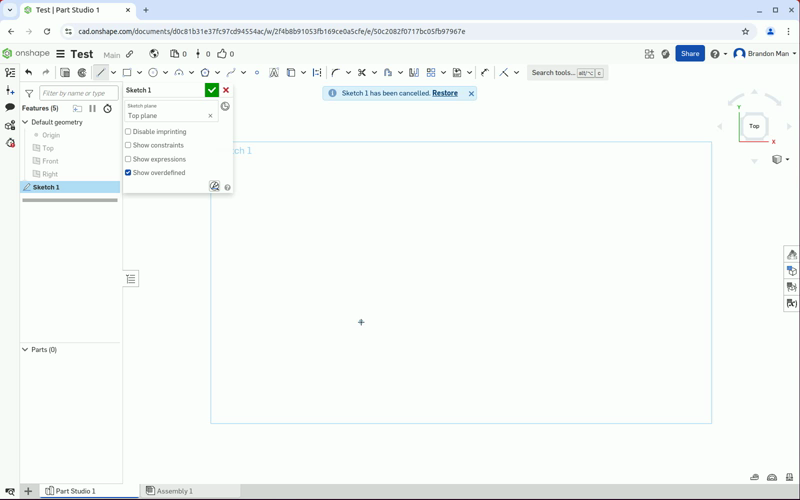
mouse_move(422, 321)
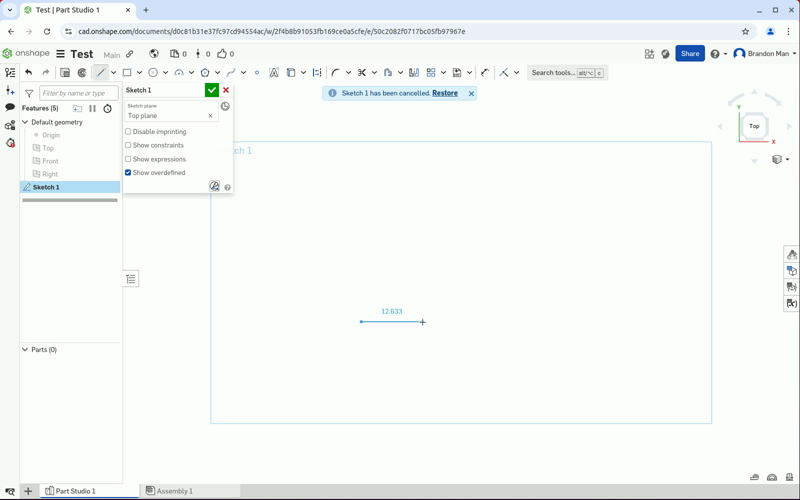
click(422, 321)
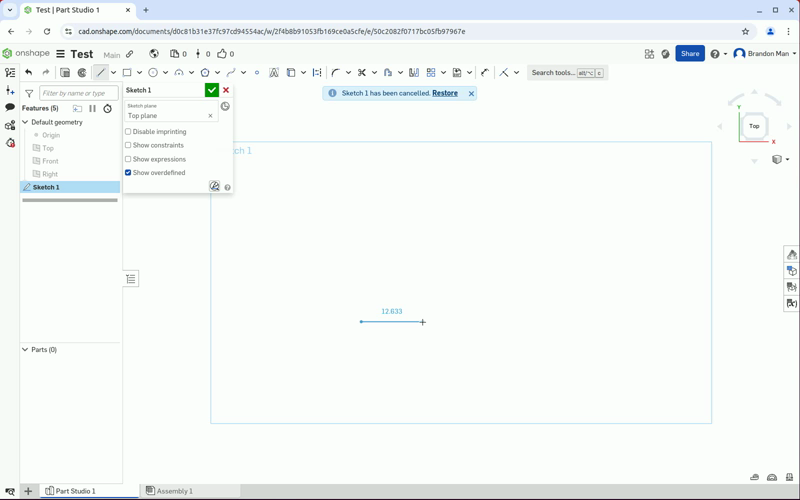
key_up(shift)
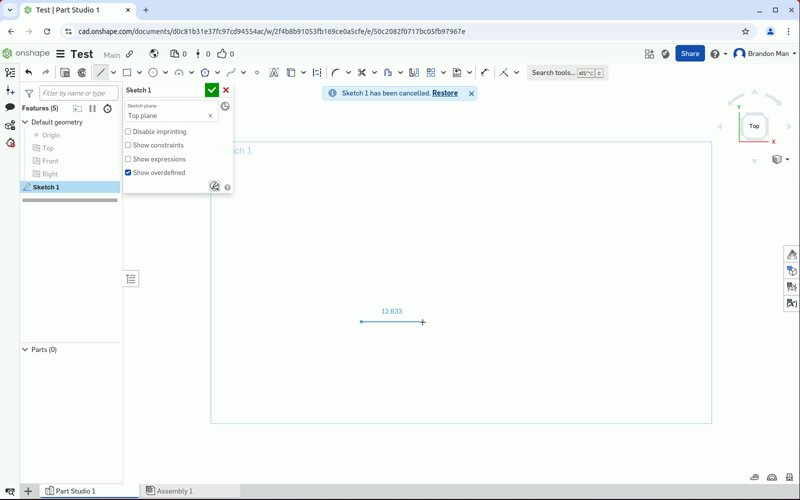
key_down(shift)
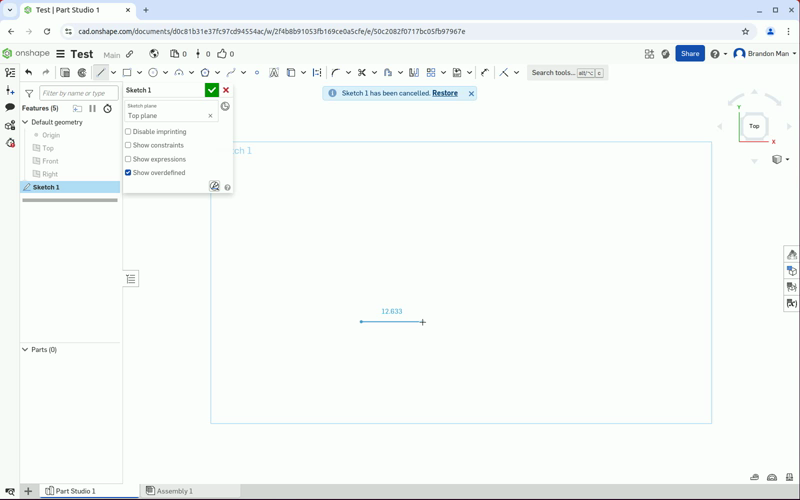
mouse_move(452, 321)
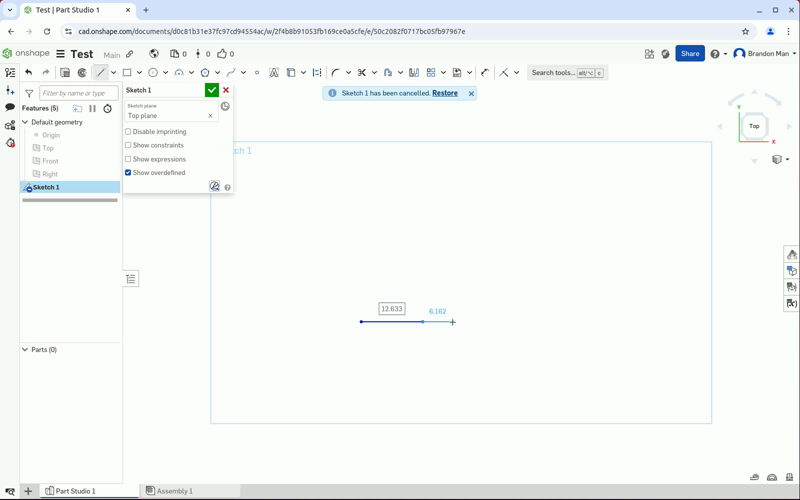
mouse_move(422, 282)
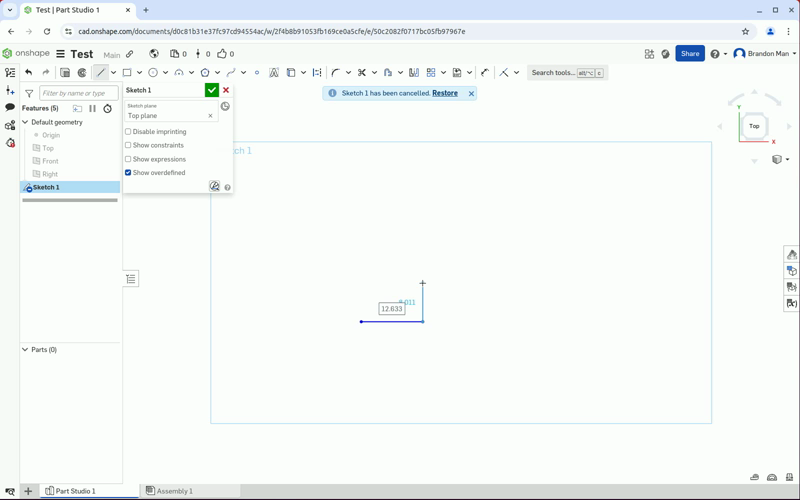
click(422, 282)
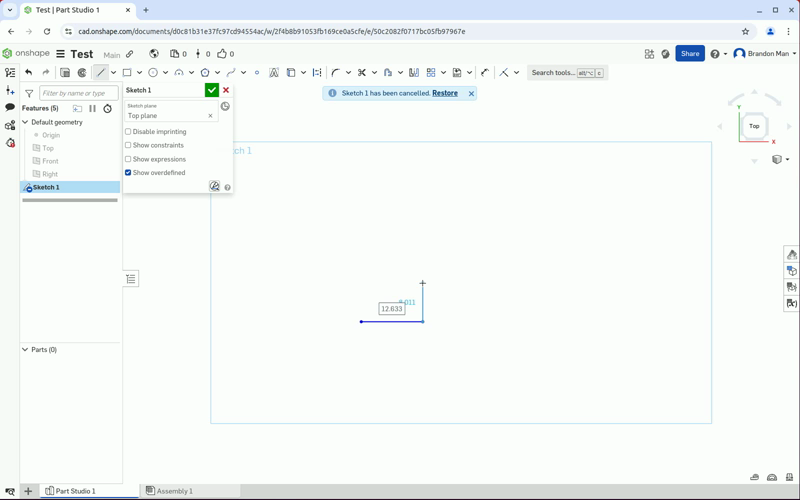
key_up(shift)
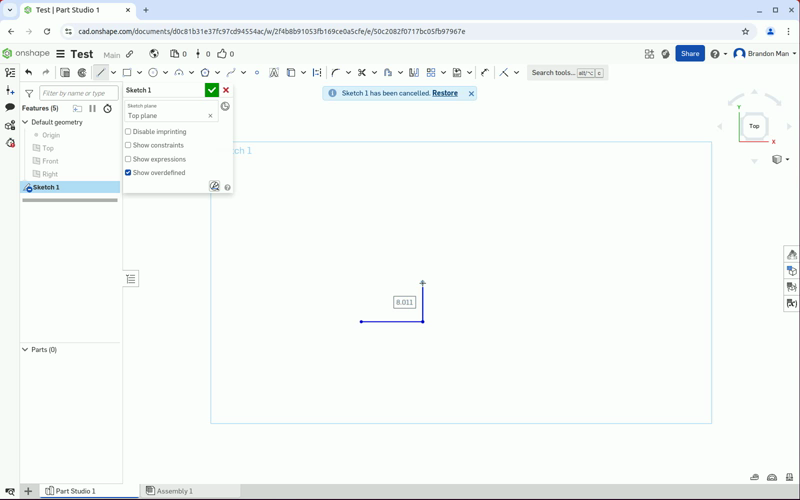
key_down(shift)
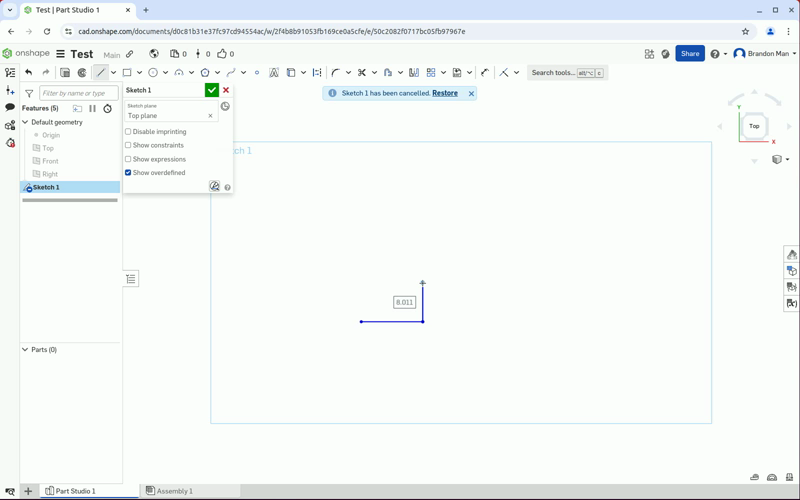
mouse_move(452, 282)
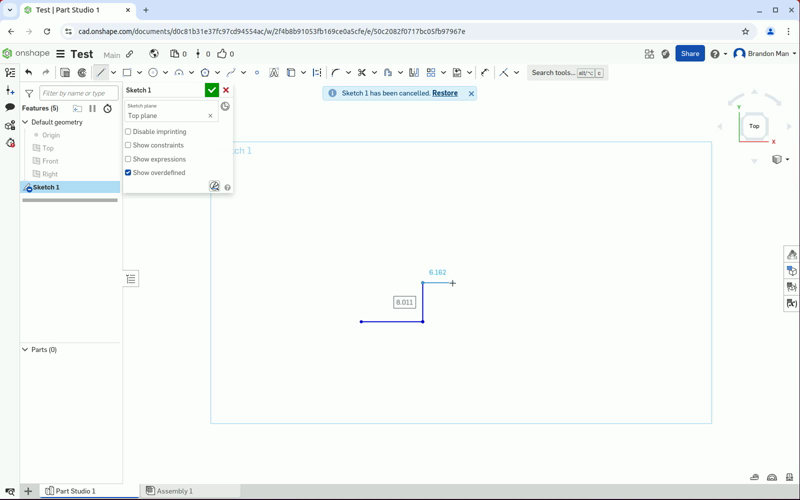
mouse_move(410, 282)
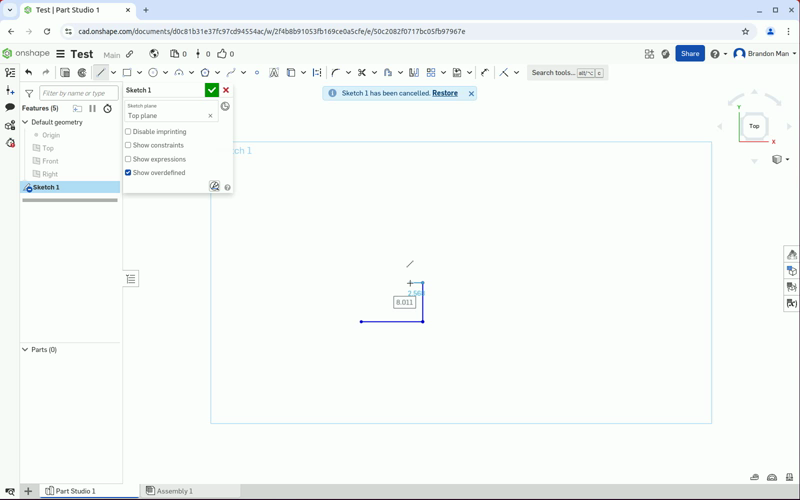
click(410, 282)
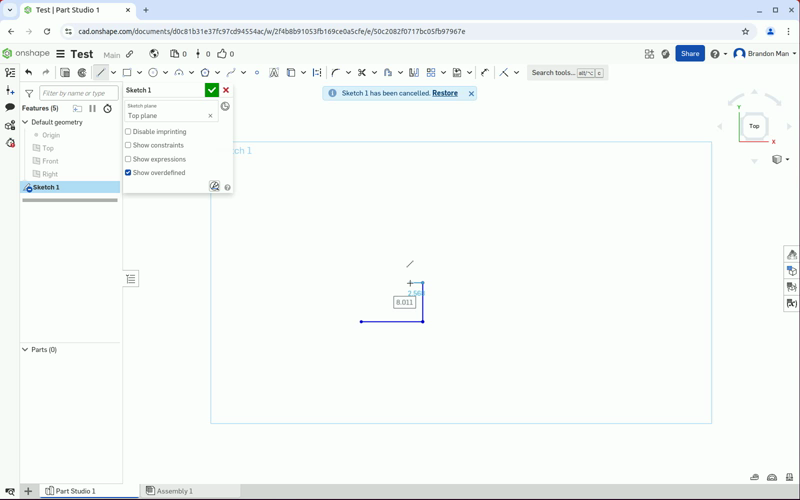
key_up(shift)
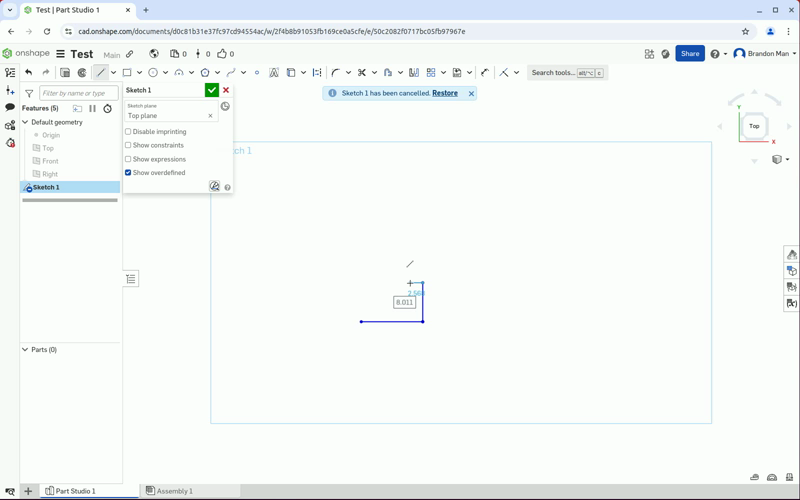
key_down(shift)
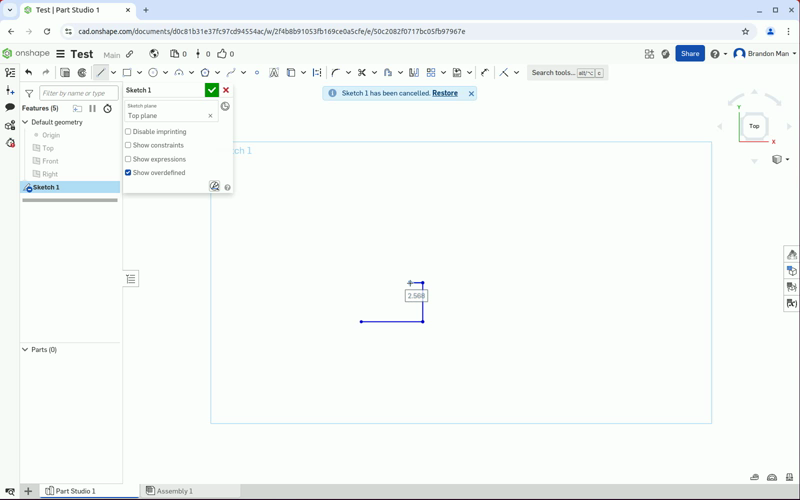
mouse_move(440, 282)
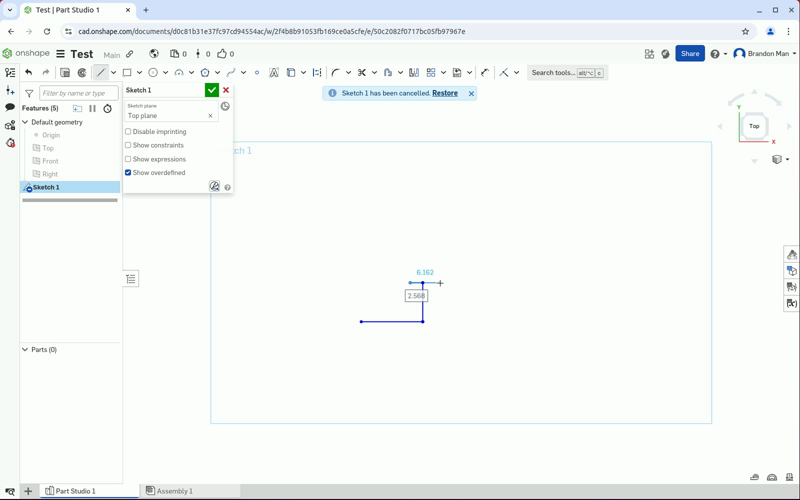
mouse_move(410, 267)
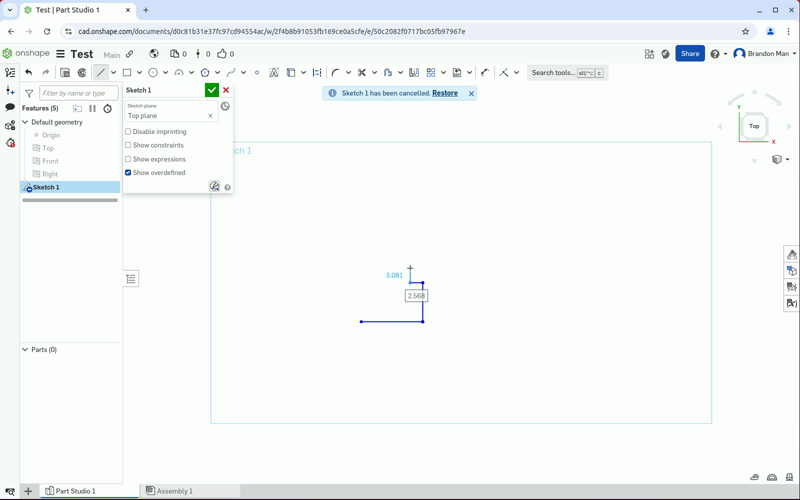
click(410, 267)
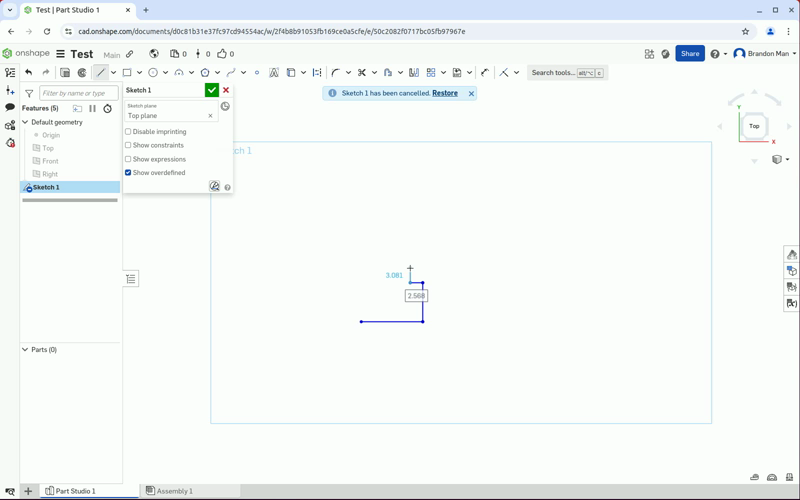
key_up(shift)
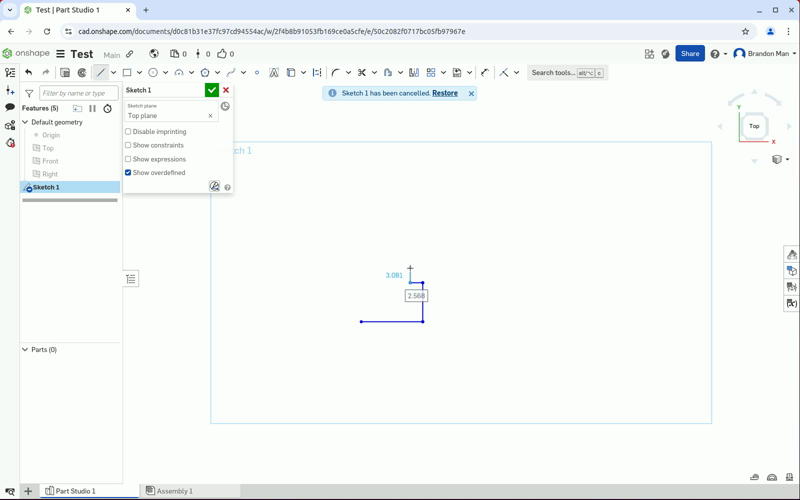
key_down(shift)
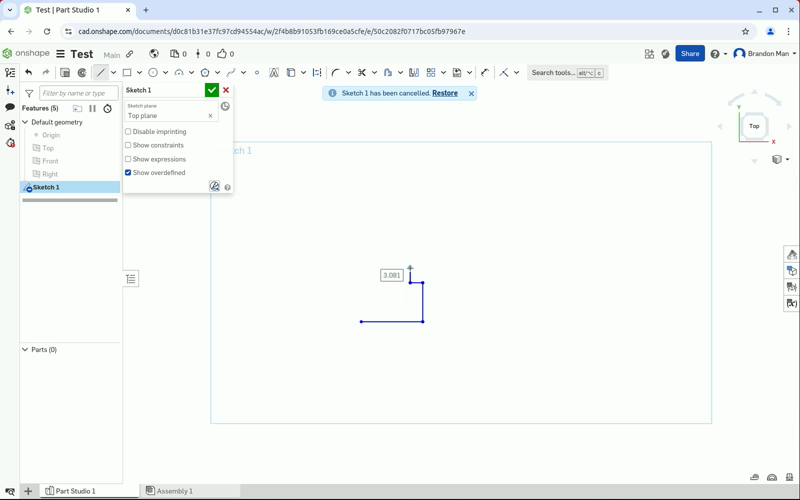
mouse_move(440, 267)
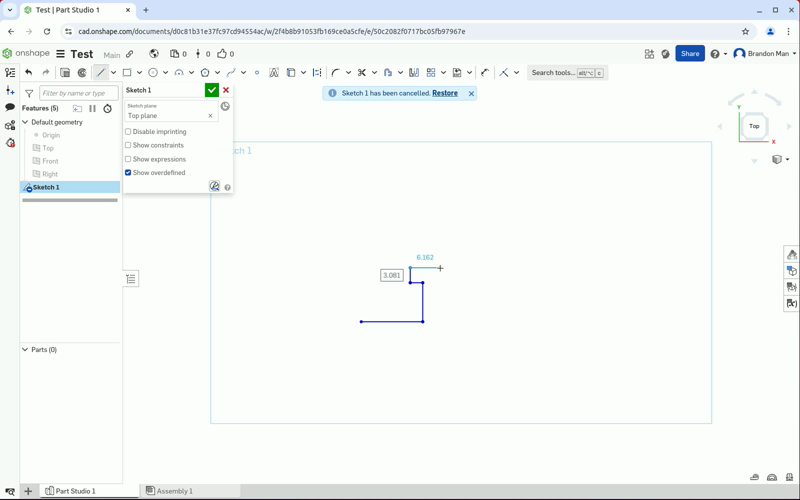
mouse_move(361, 267)
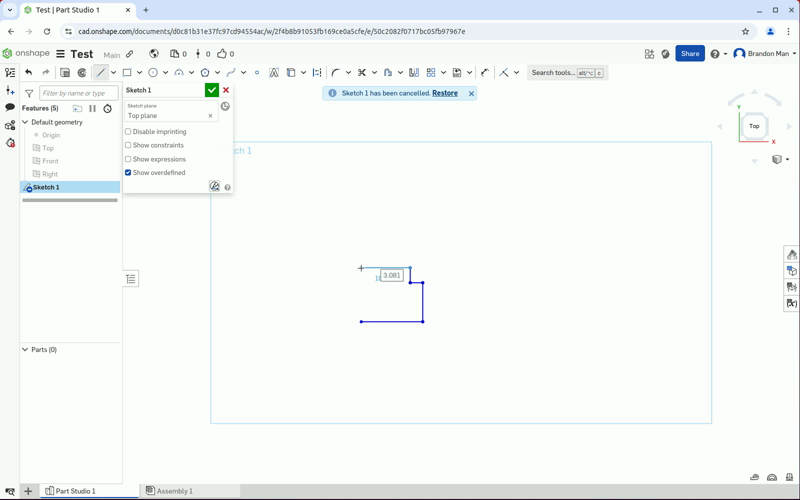
click(361, 267)
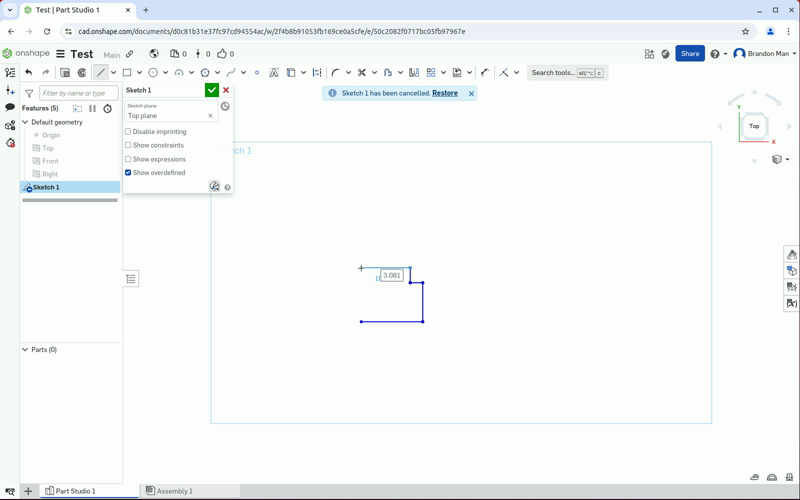
key_up(shift)
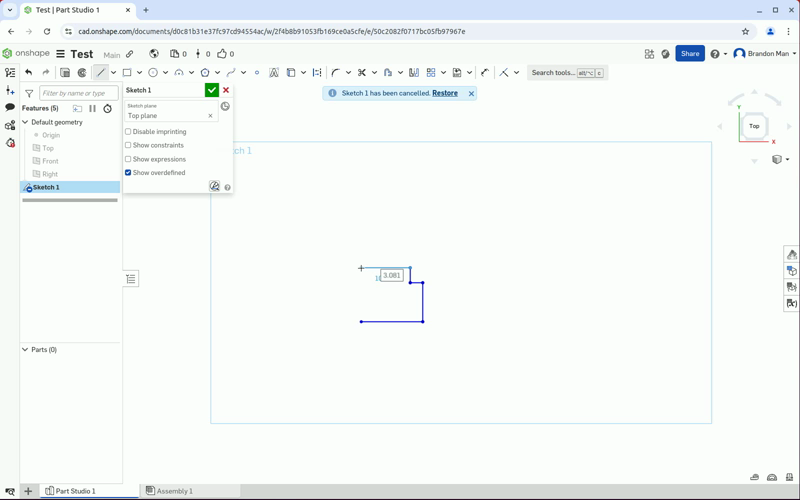
mouse_move(391, 267)
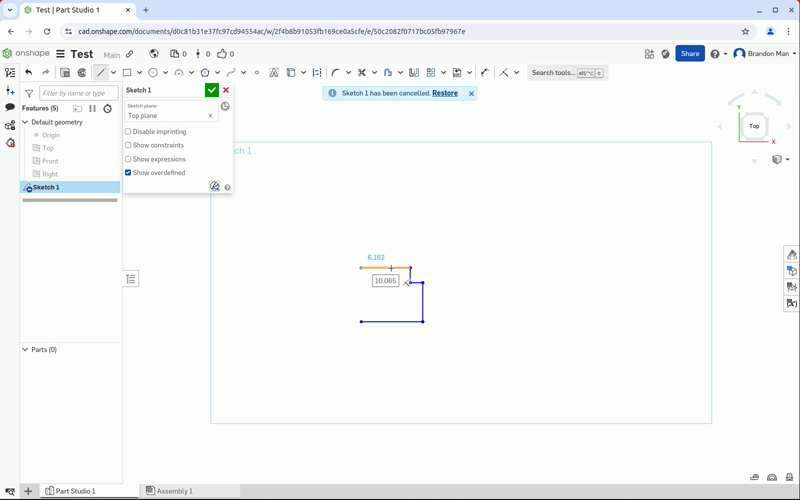
key_down(shift)
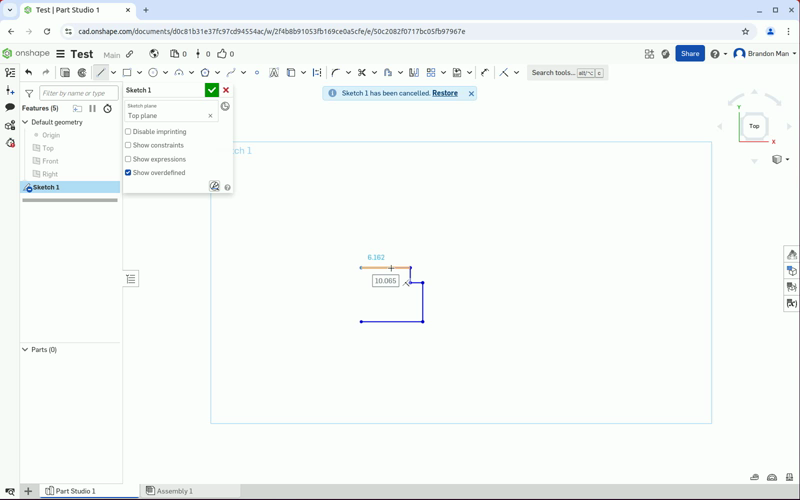
mouse_move(361, 321)
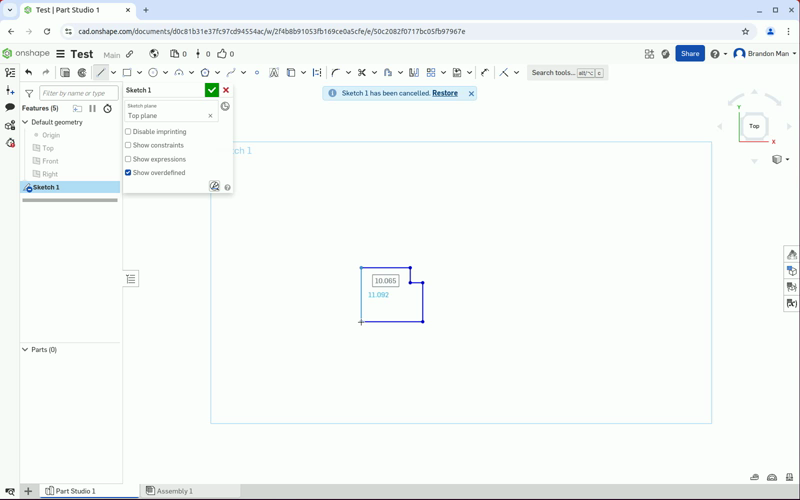
key_up(shift)
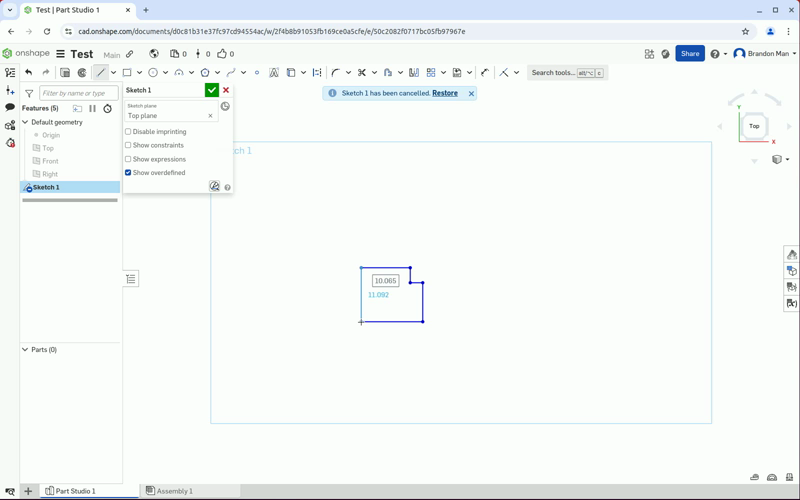
click(361, 321)
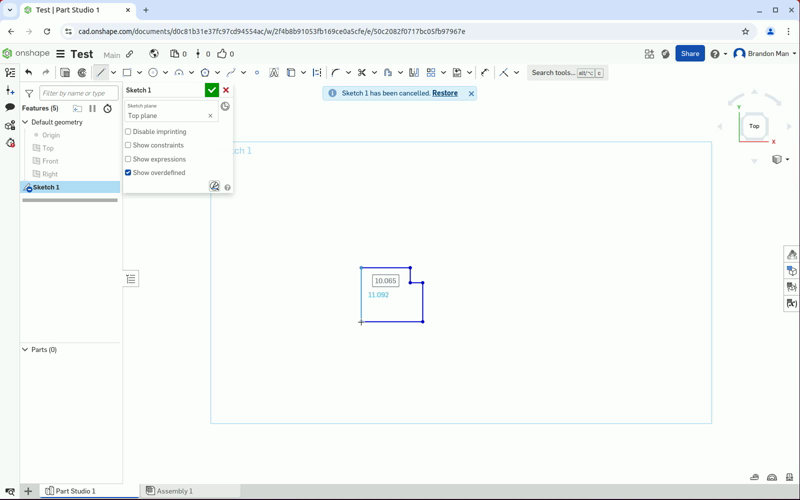
key(esc)
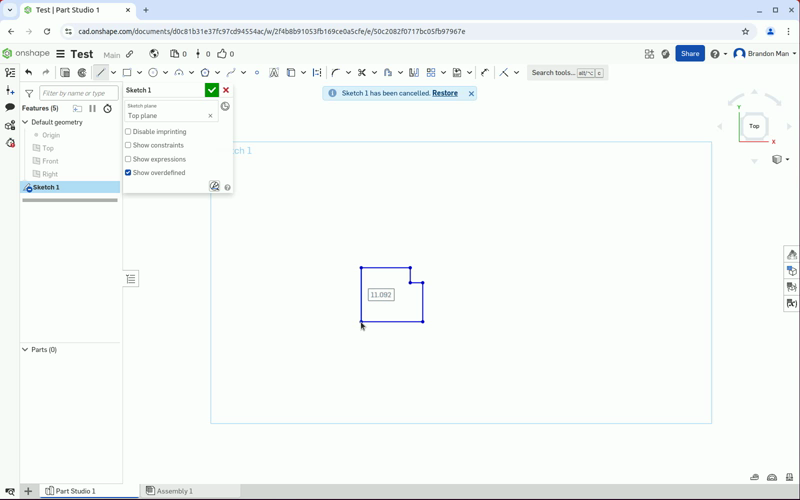
mouse_move(398, 286)
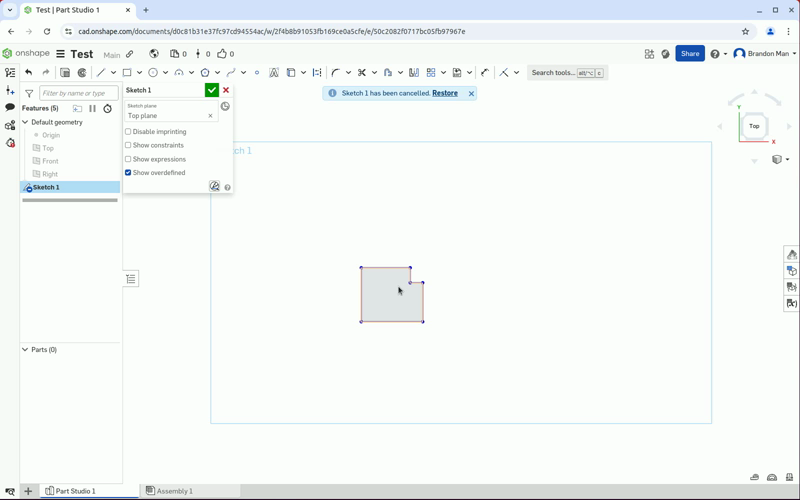
click(398, 286)
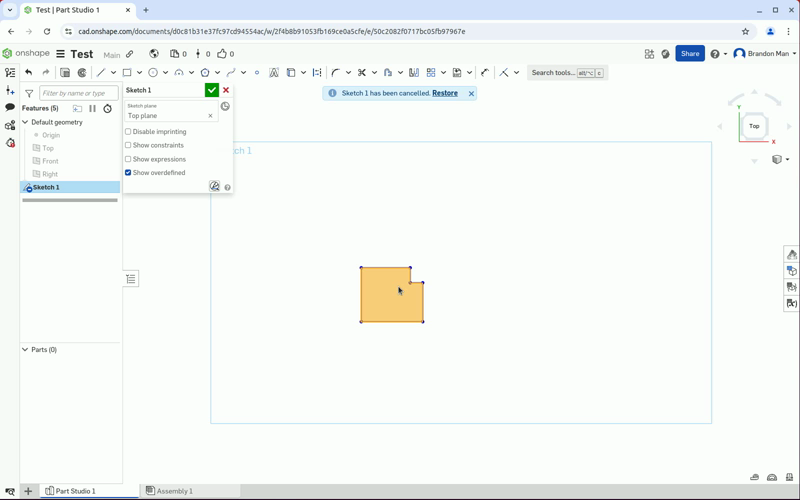
mouse_move(73, 352)
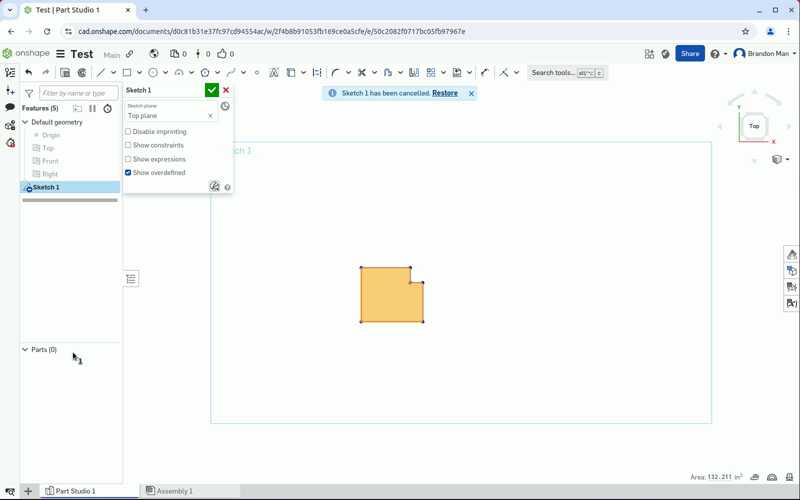
key(shift+y)
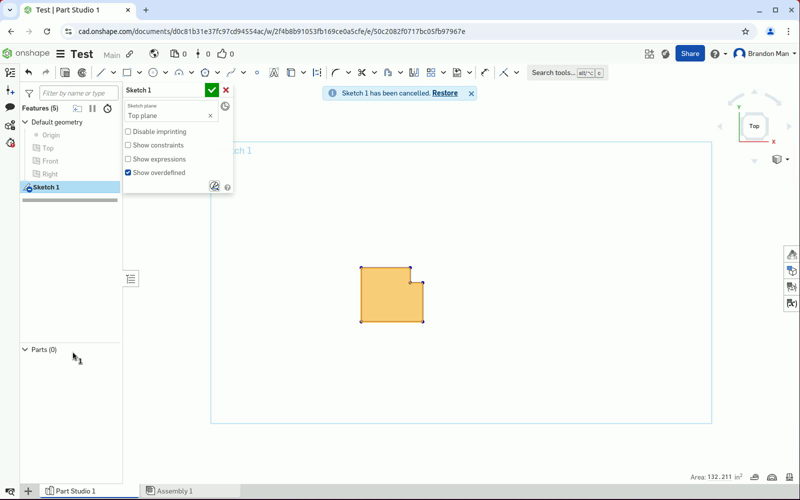
key(shift+e)
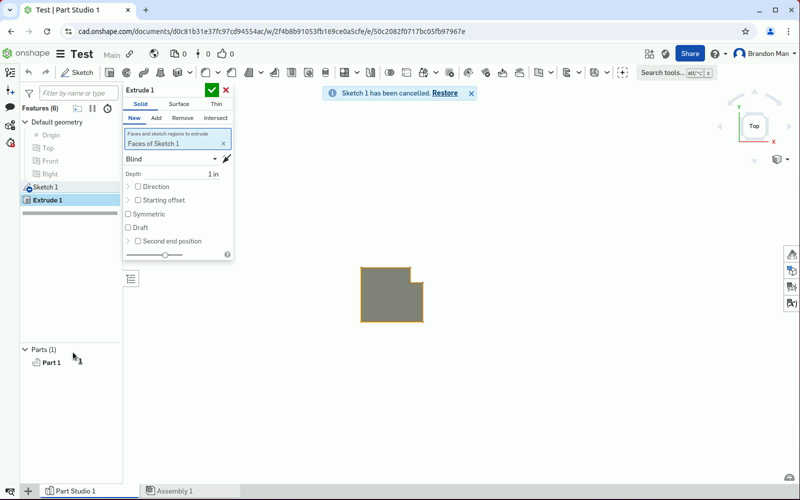
mouse_move(143, 106)
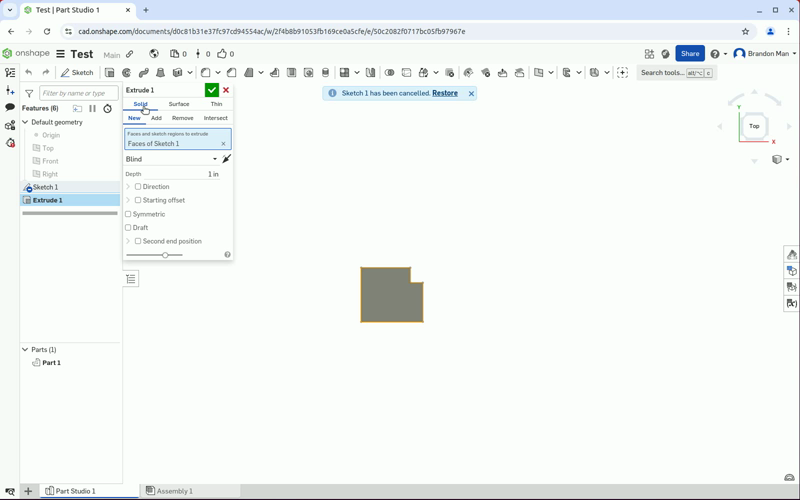
click(143, 106)
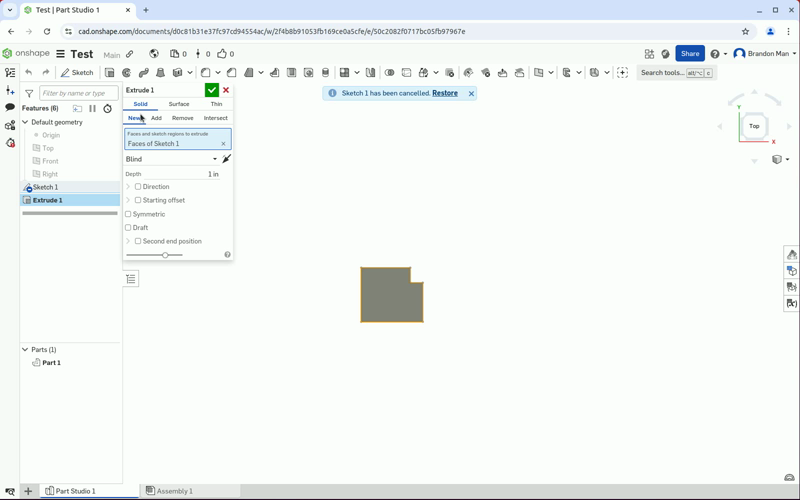
mouse_move(137, 120)
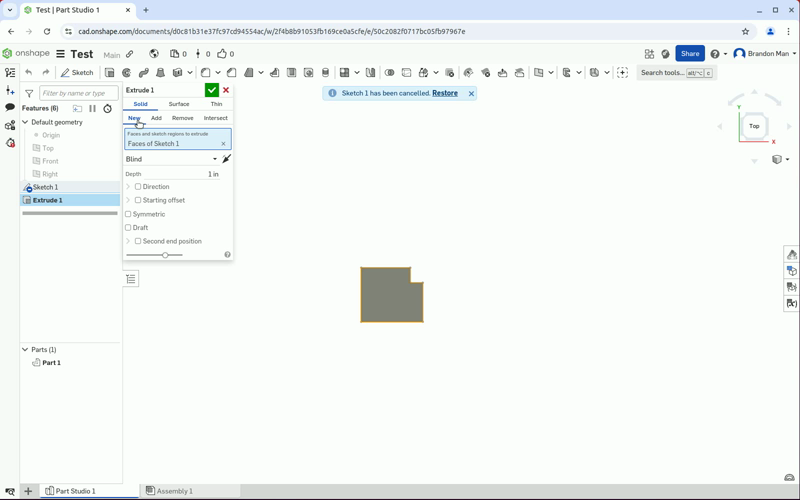
click(137, 120)
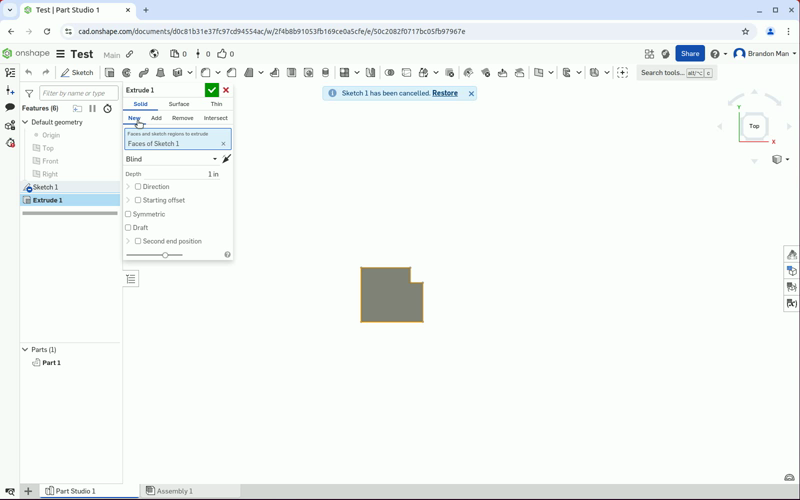
key(tab, 4)
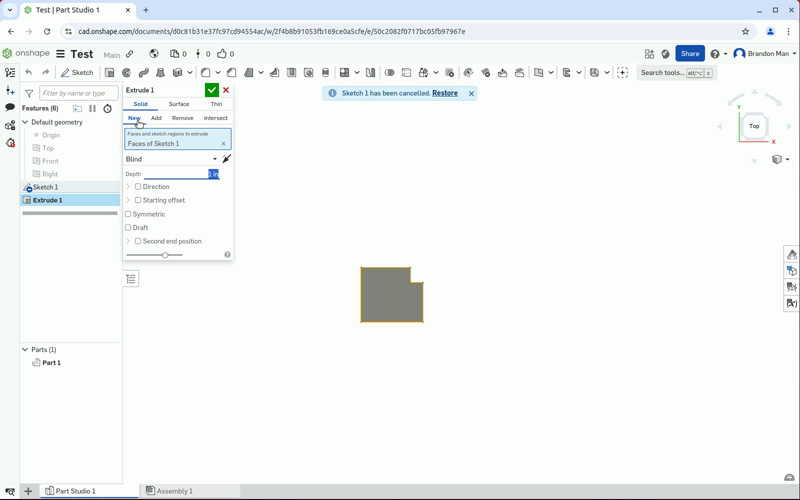
text(11.795)
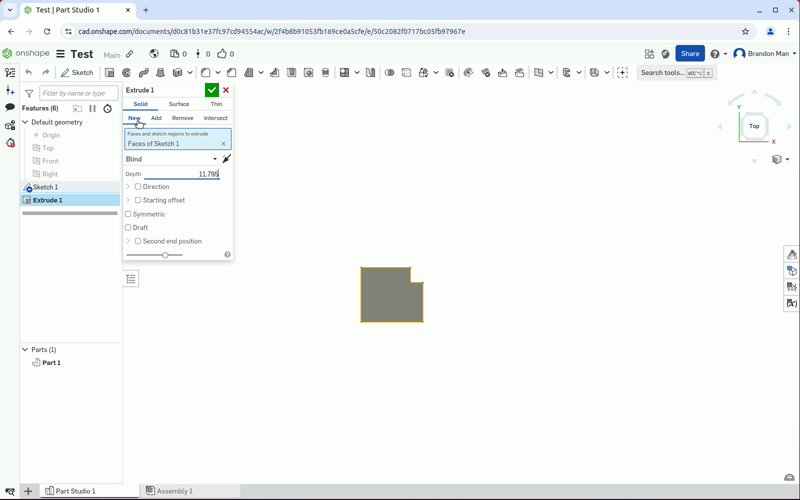
key(enter)
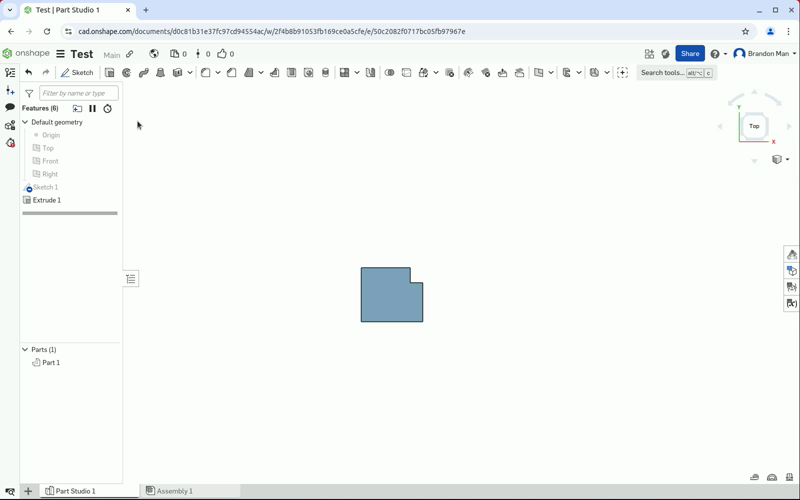
key(shift+h)
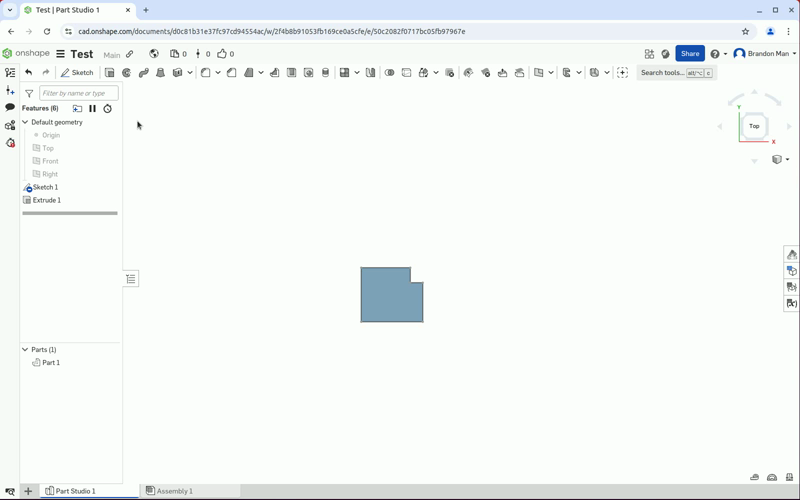
key(shift+h)
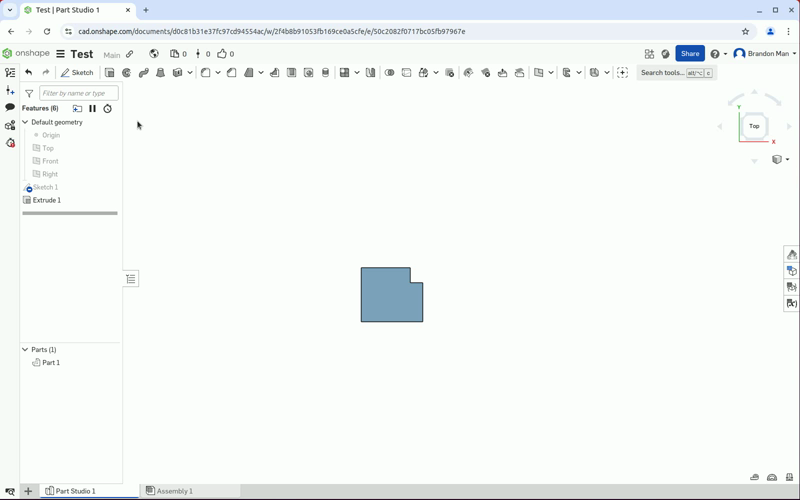
mouse_move(73, 189)
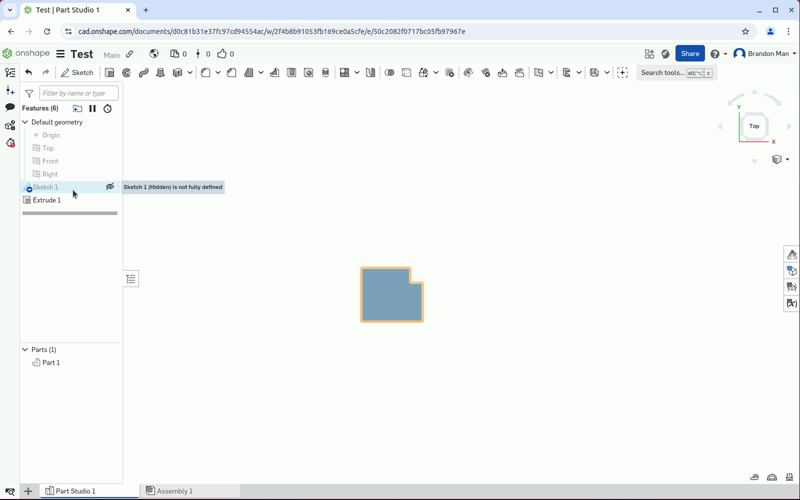
click(73, 189)
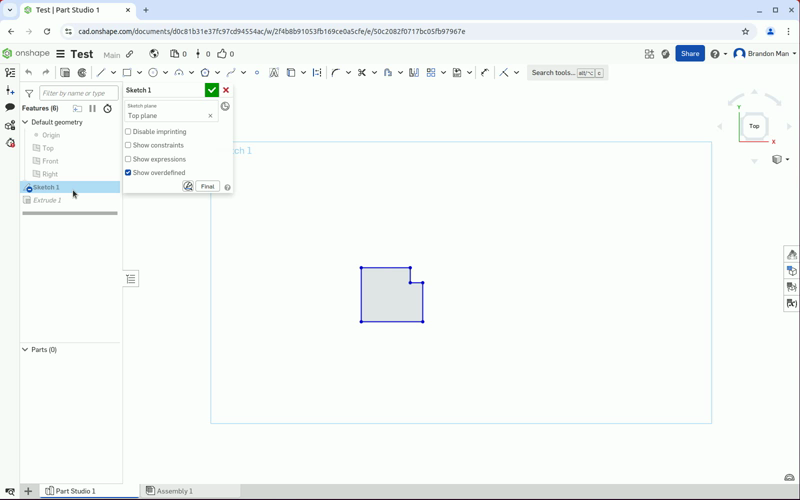
mouse_move(229, 92)
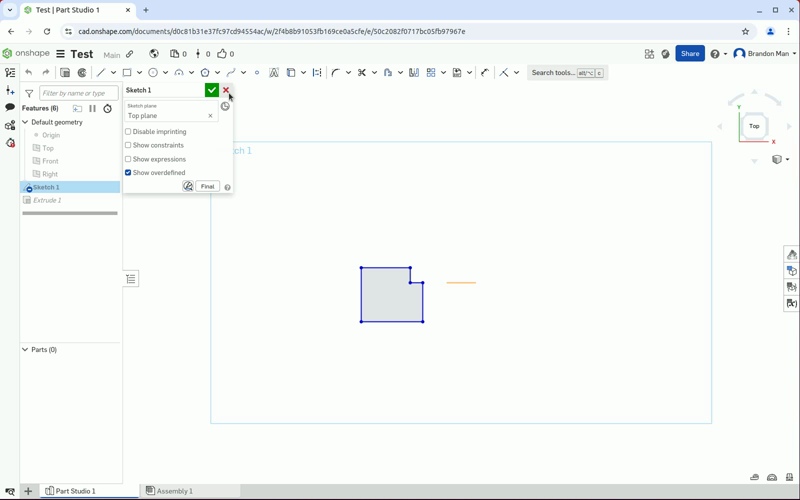
click(229, 92)
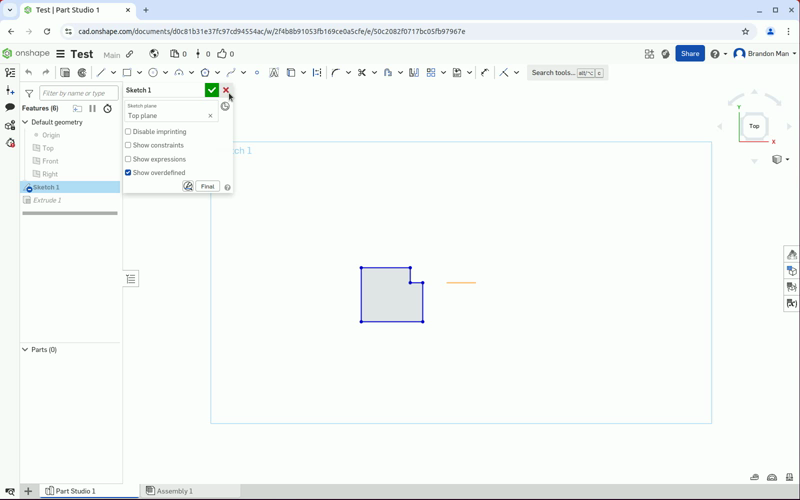
key(shift+s)
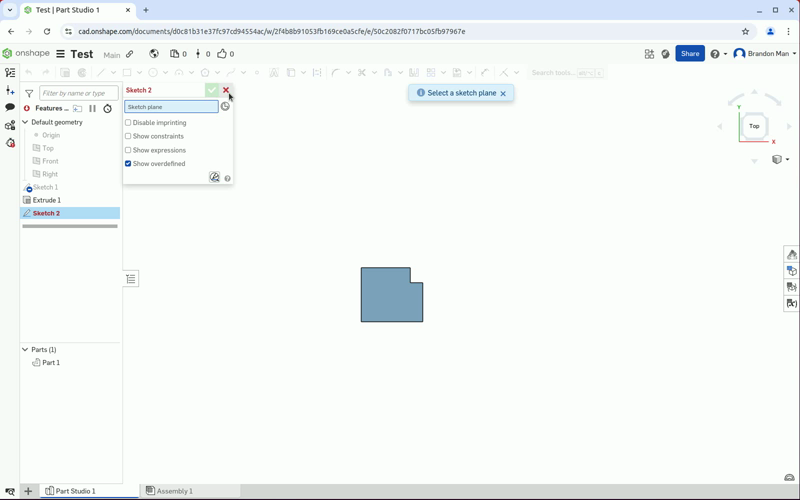
mouse_move(73, 150)
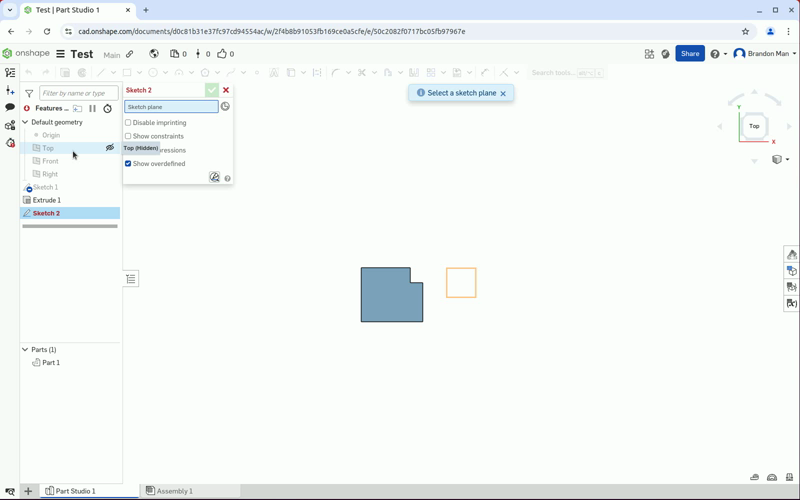
click(73, 150)
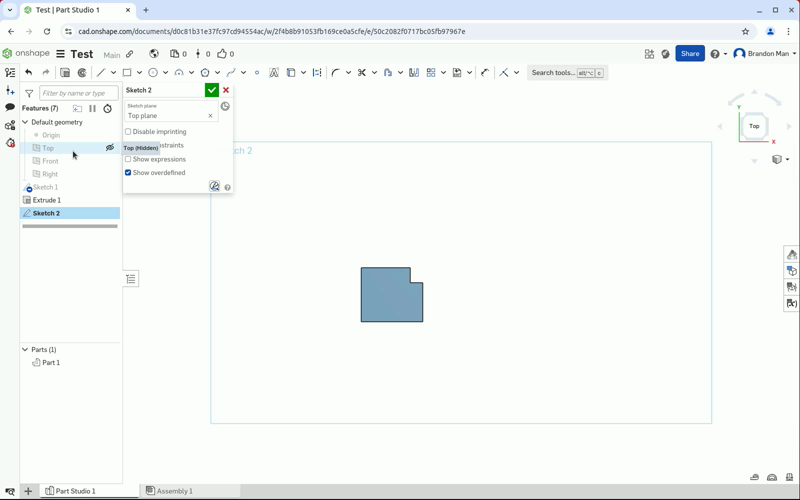
mouse_move(73, 352)
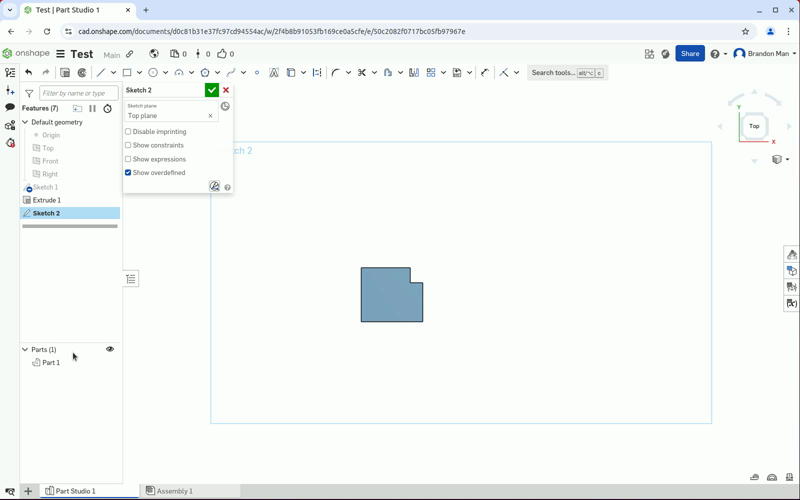
key(y)
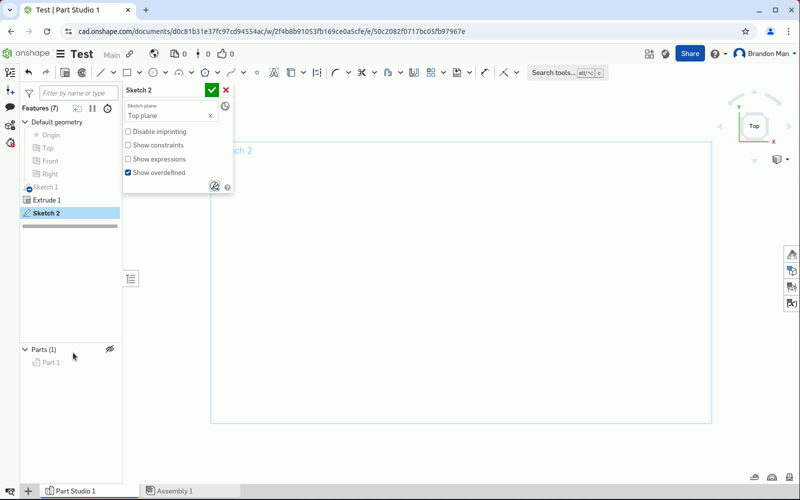
key(l)
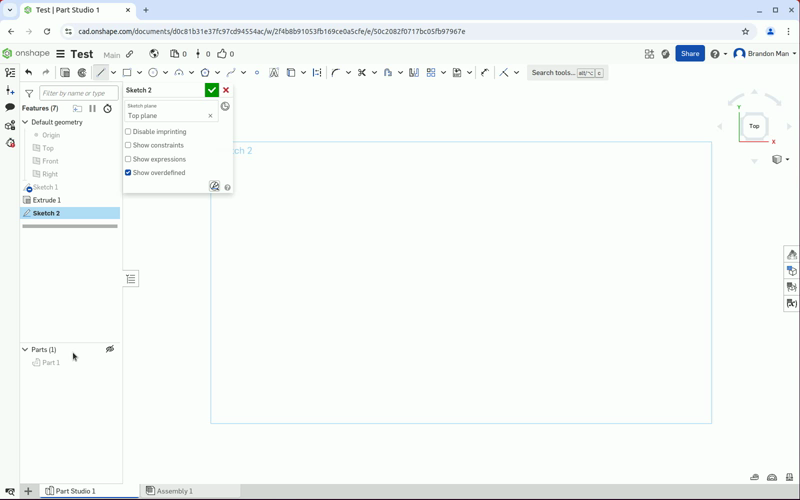
key_down(shift)
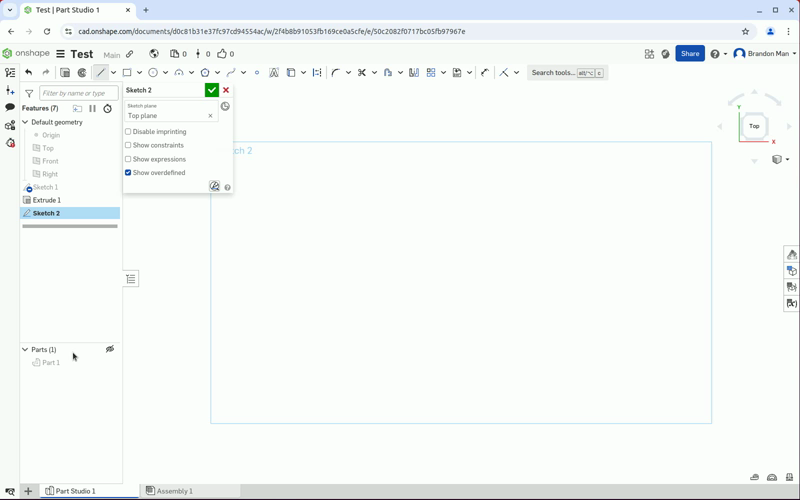
mouse_move(499, 321)
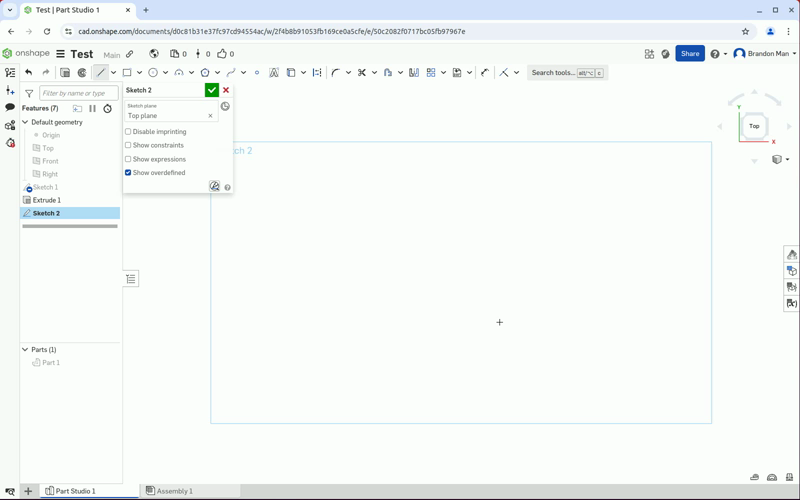
click(499, 321)
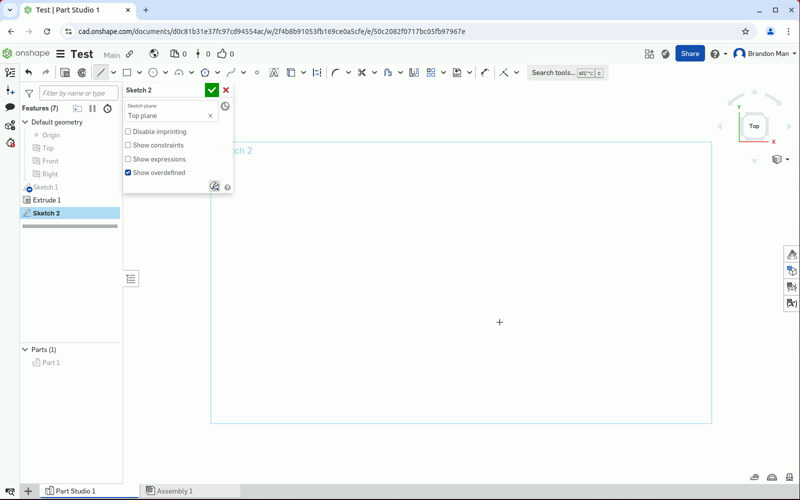
key_up(shift)
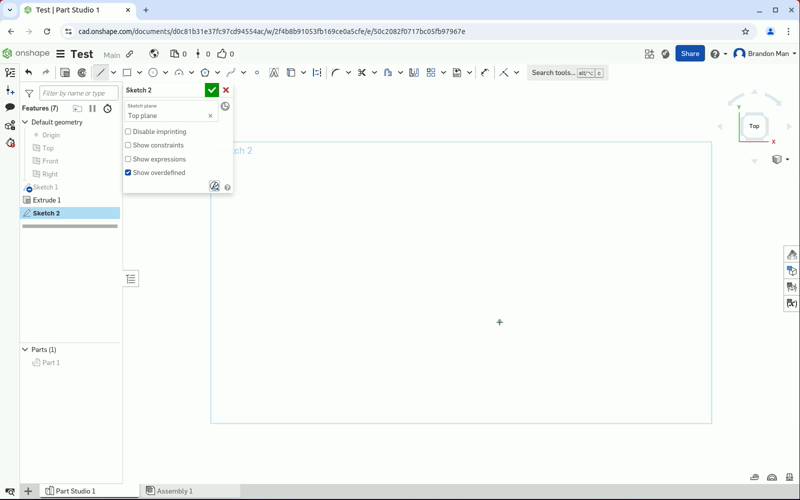
key_down(shift)
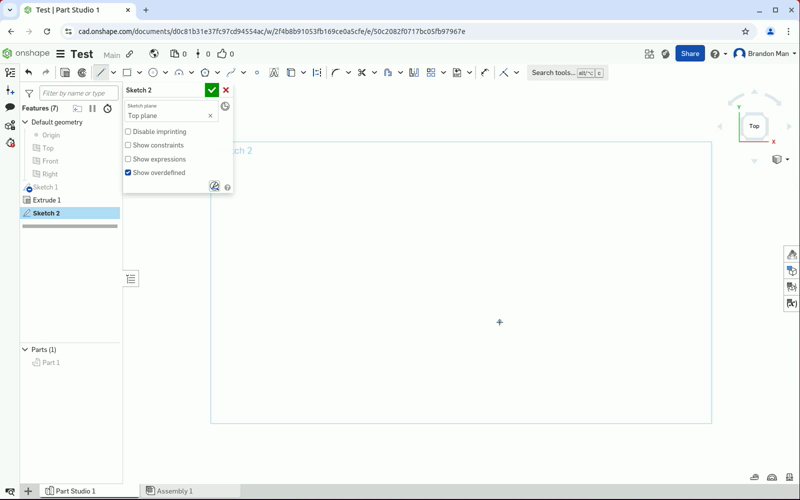
mouse_move(561, 321)
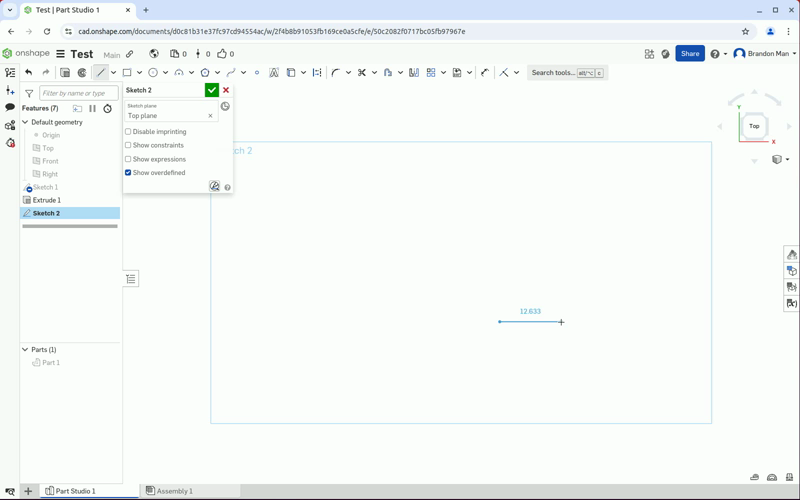
click(561, 321)
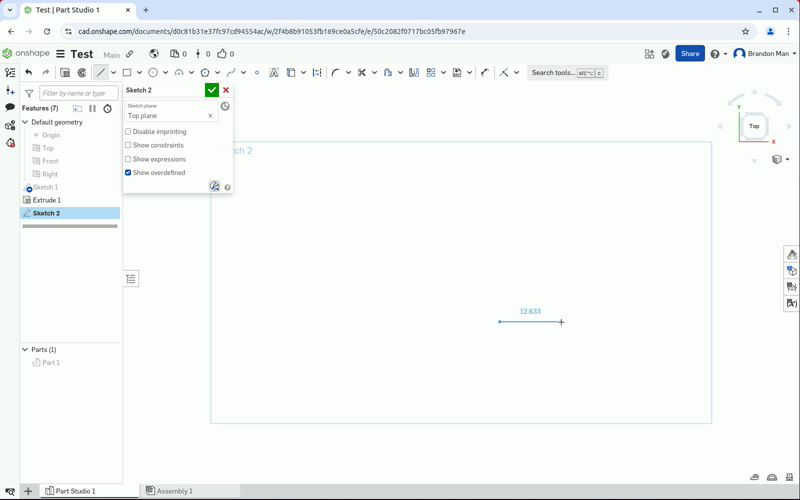
key_up(shift)
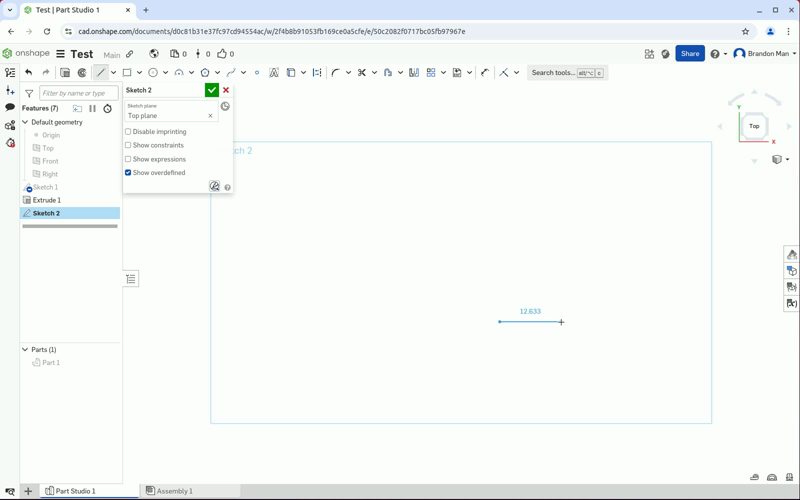
key_down(shift)
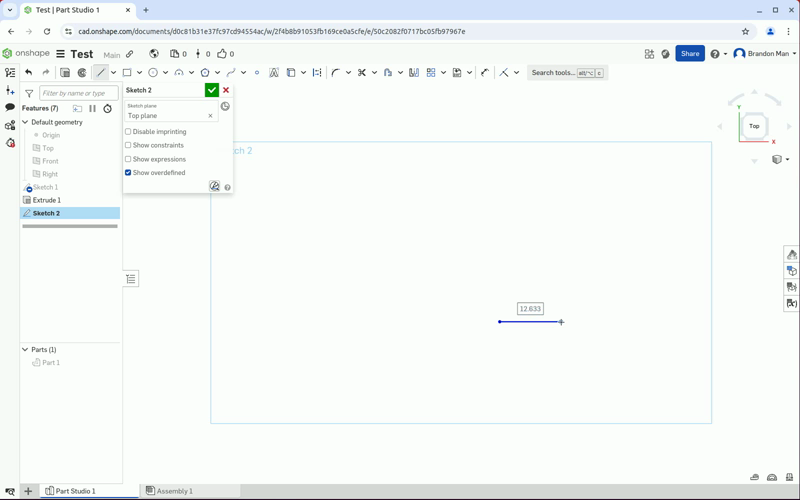
mouse_move(589, 321)
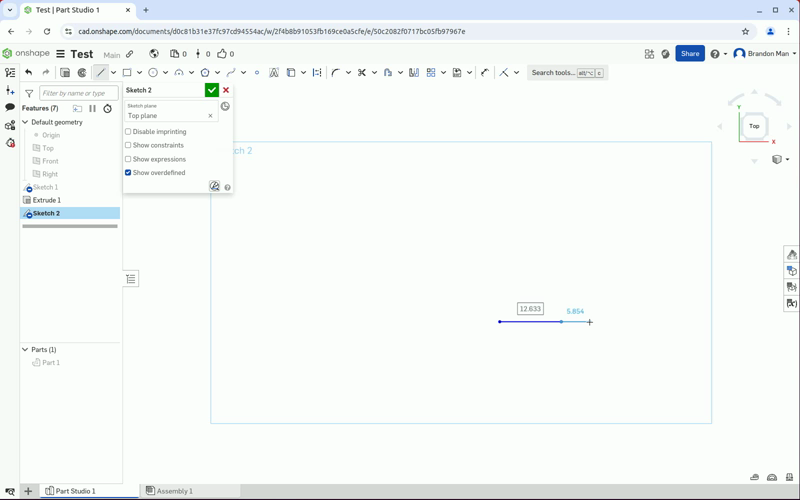
mouse_move(561, 267)
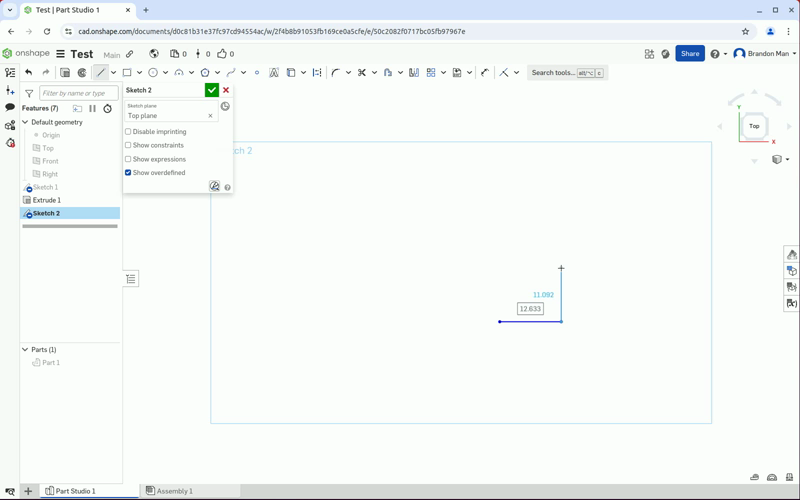
click(561, 267)
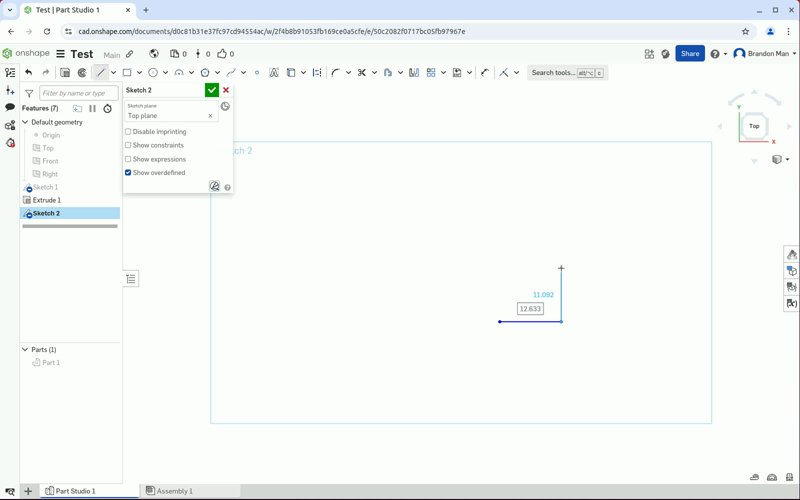
key_up(shift)
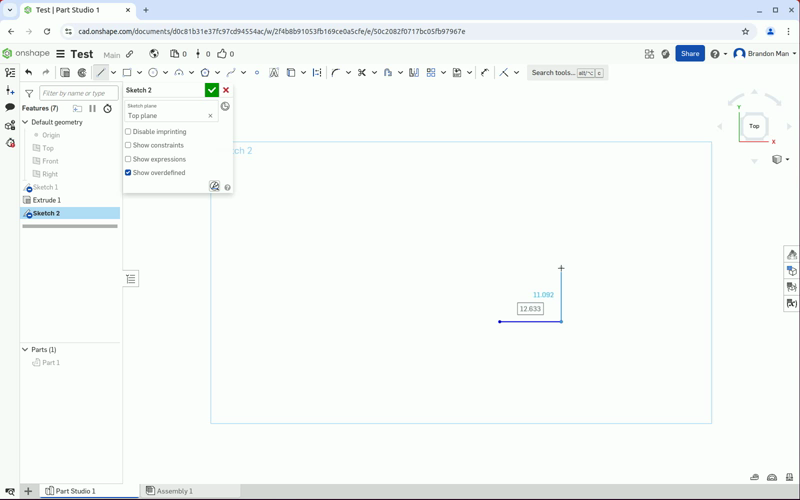
key_down(shift)
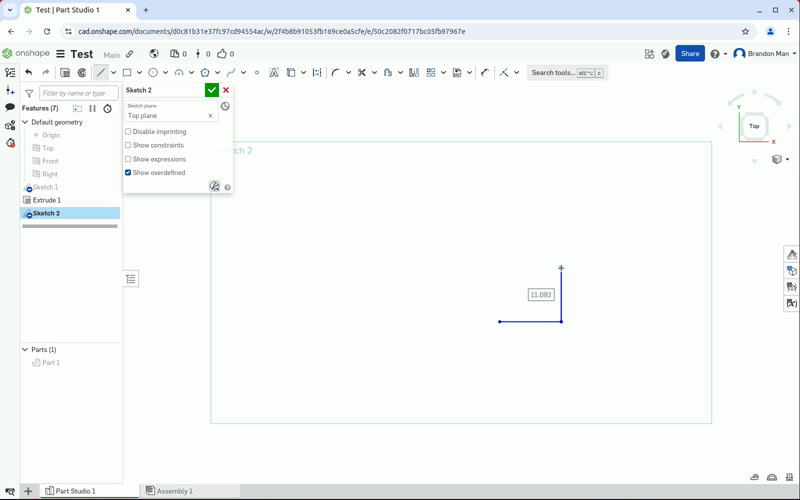
mouse_move(589, 267)
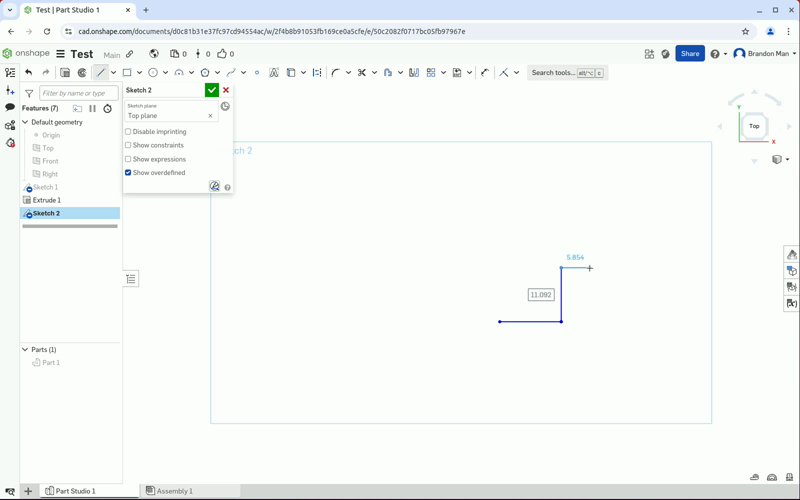
mouse_move(511, 267)
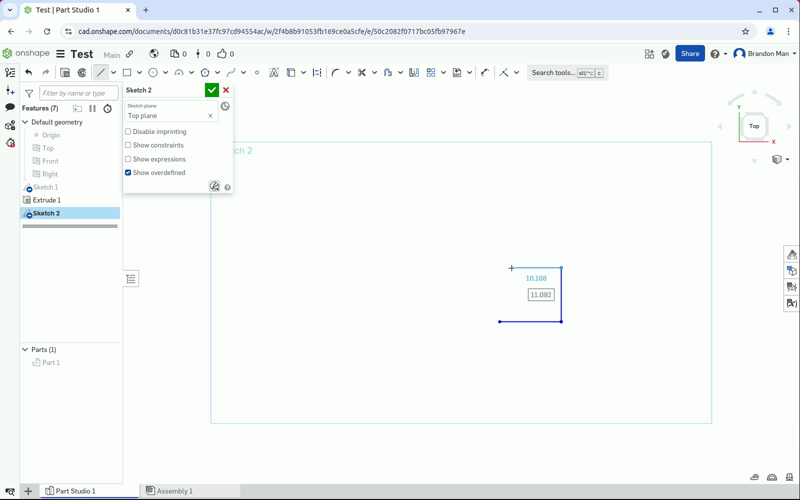
click(511, 267)
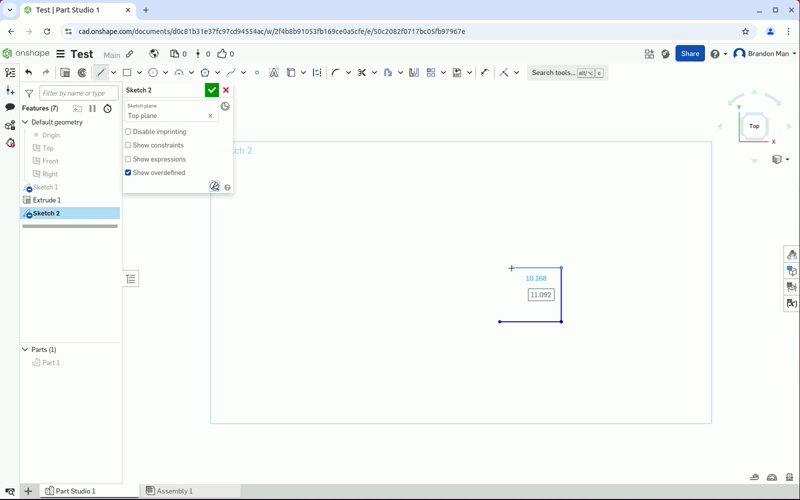
key_up(shift)
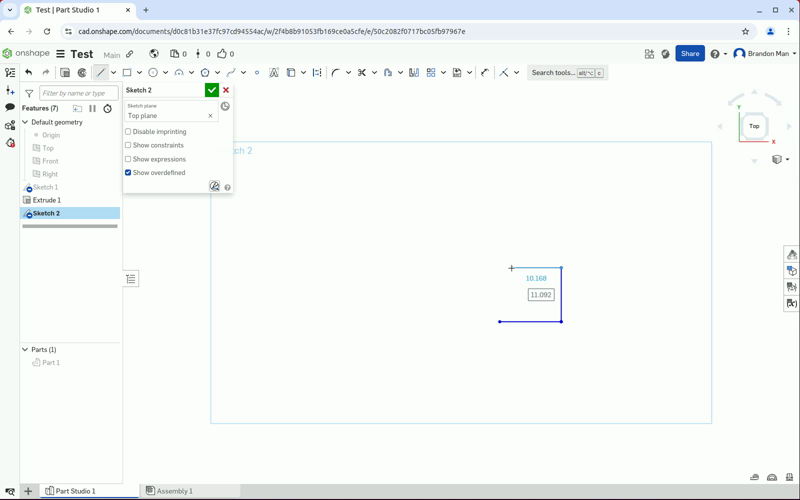
key_down(shift)
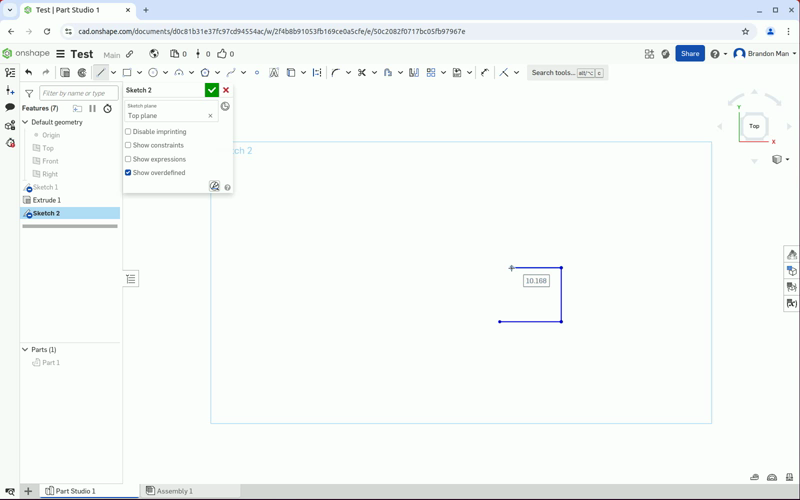
mouse_move(541, 267)
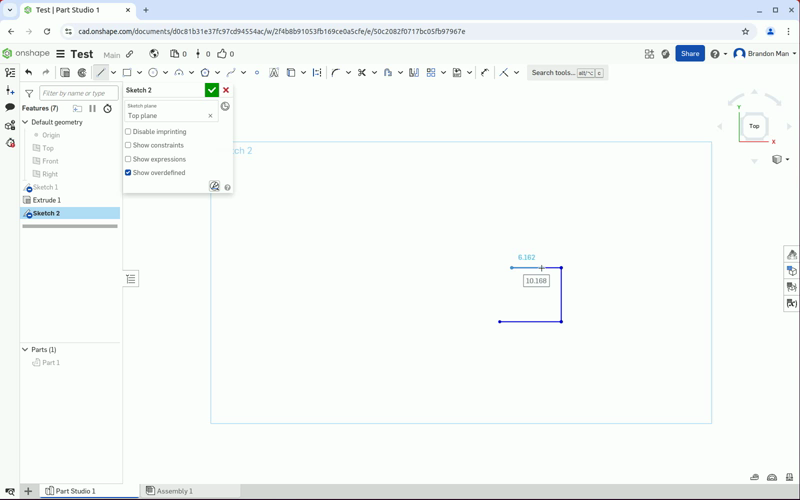
mouse_move(511, 282)
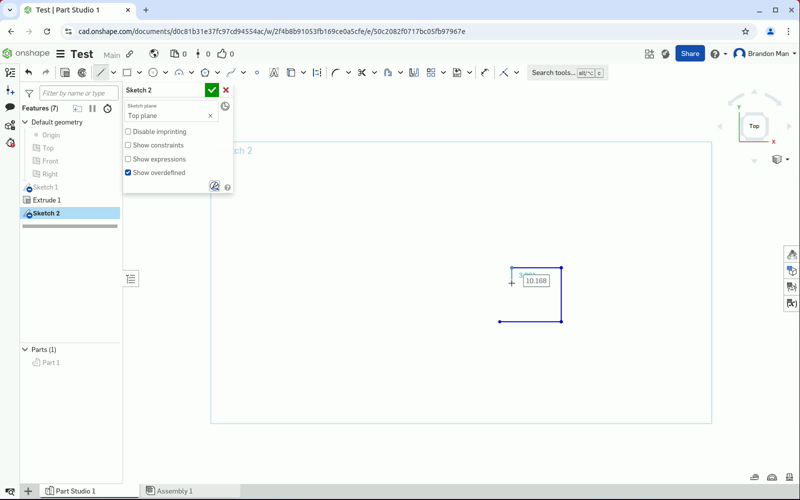
click(511, 282)
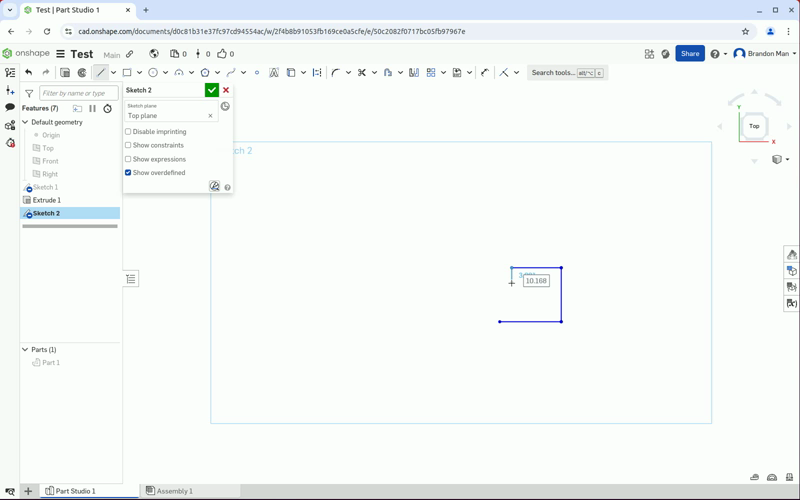
key_up(shift)
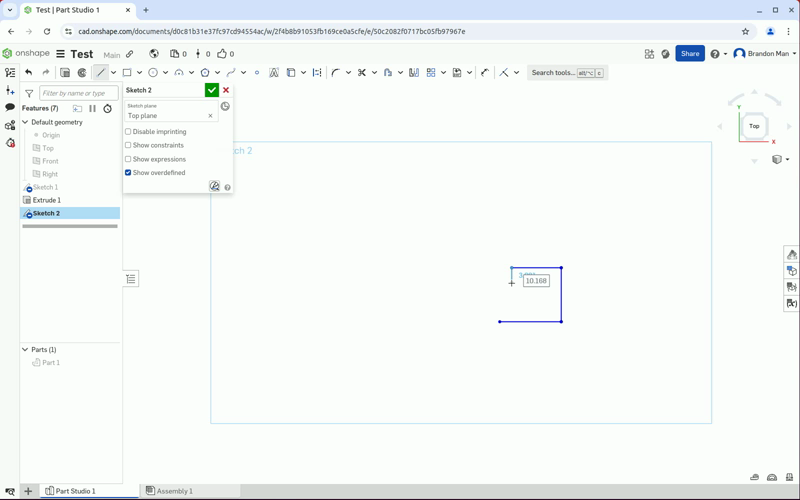
key_down(shift)
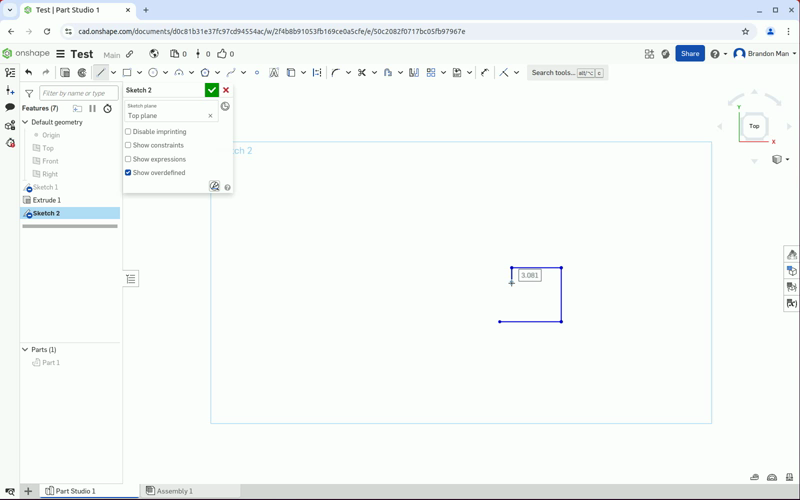
mouse_move(541, 282)
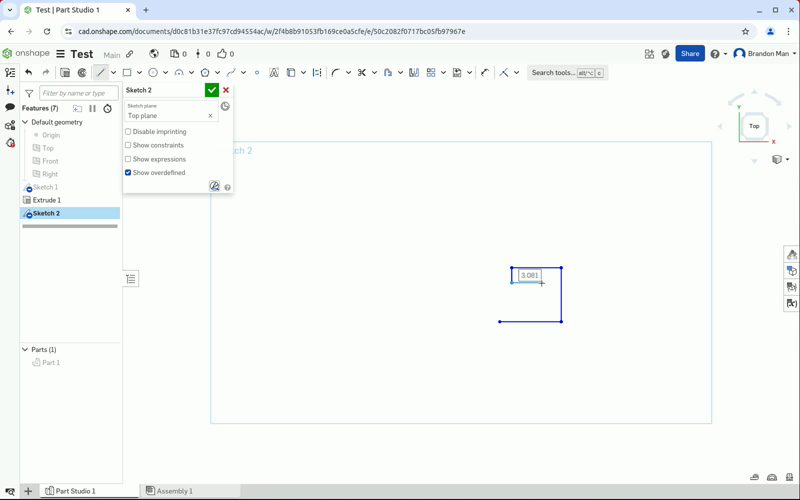
mouse_move(499, 282)
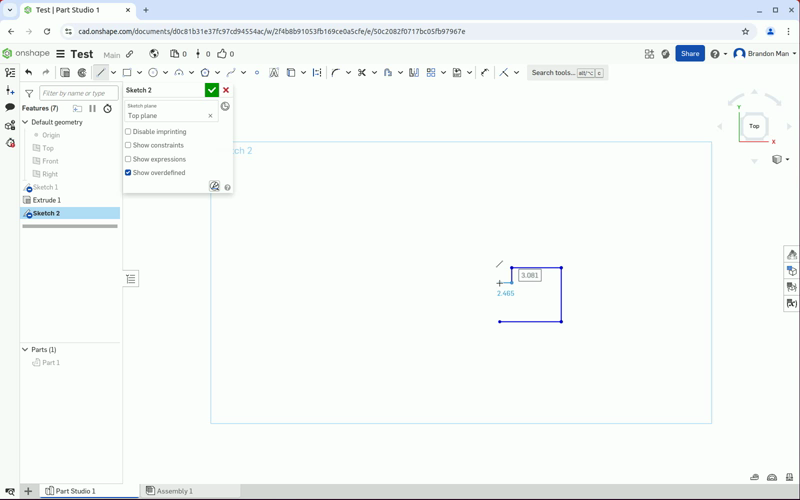
click(499, 282)
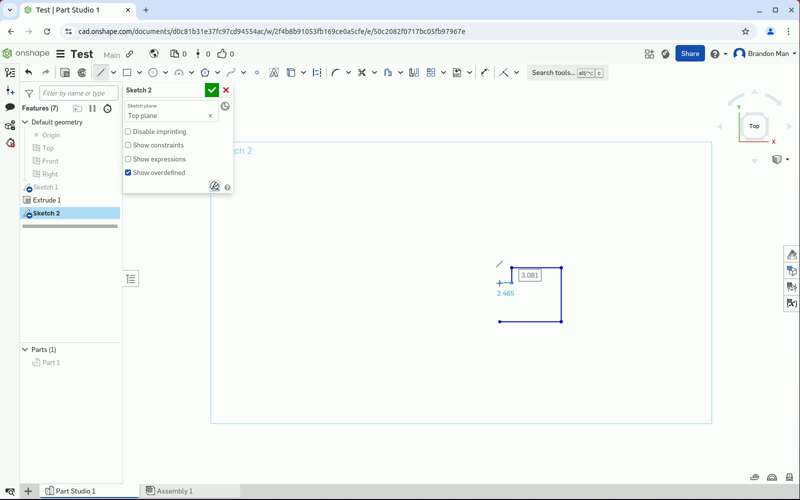
key_up(shift)
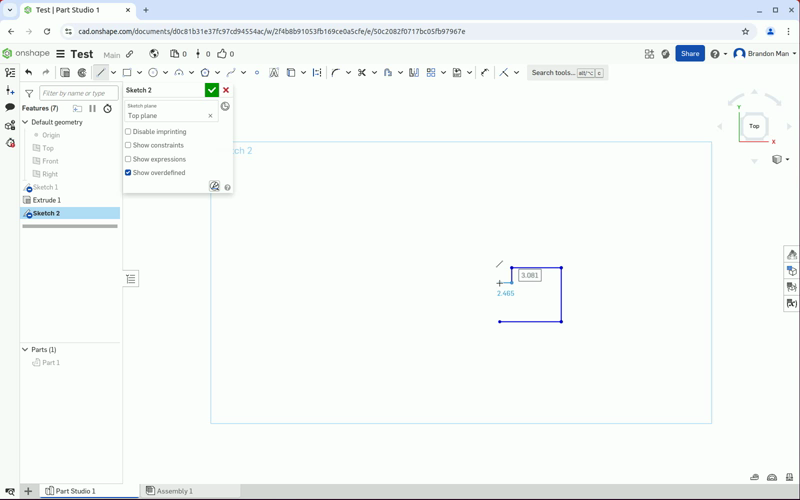
mouse_move(529, 282)
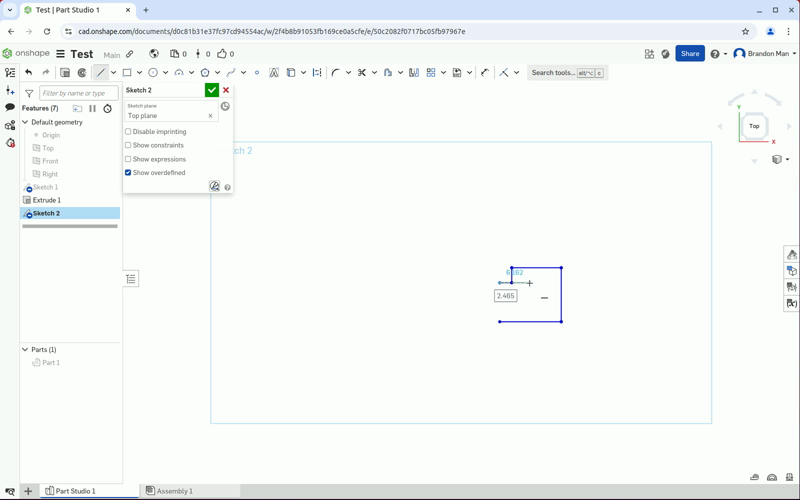
key_down(shift)
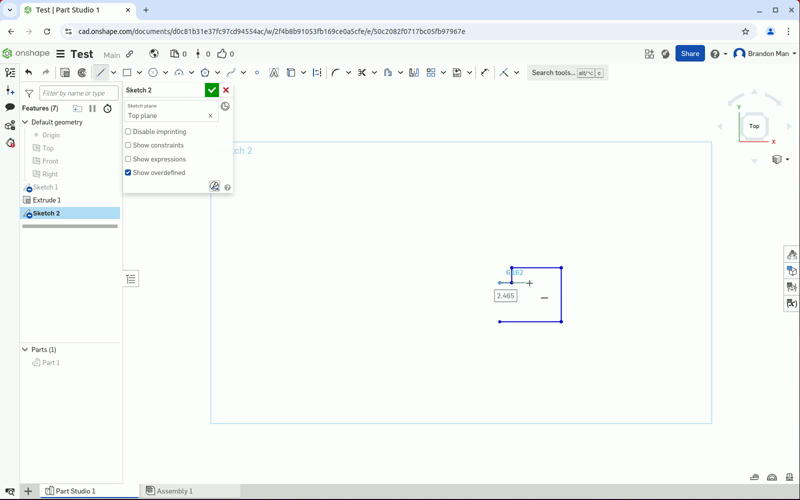
mouse_move(499, 321)
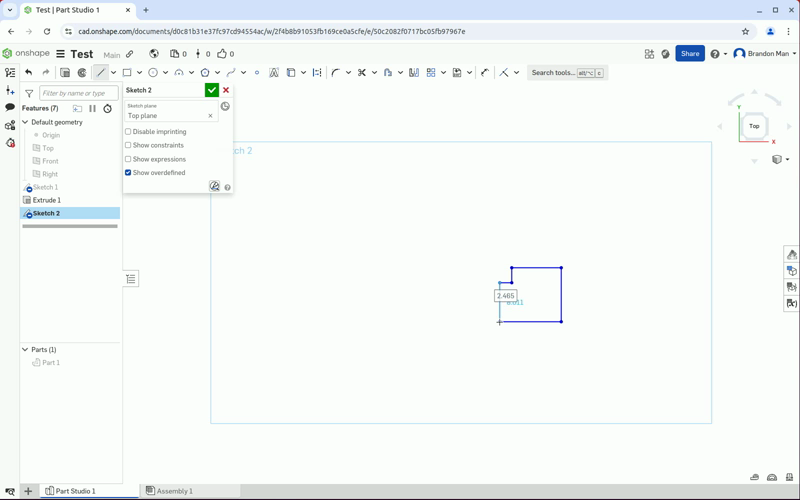
key_up(shift)
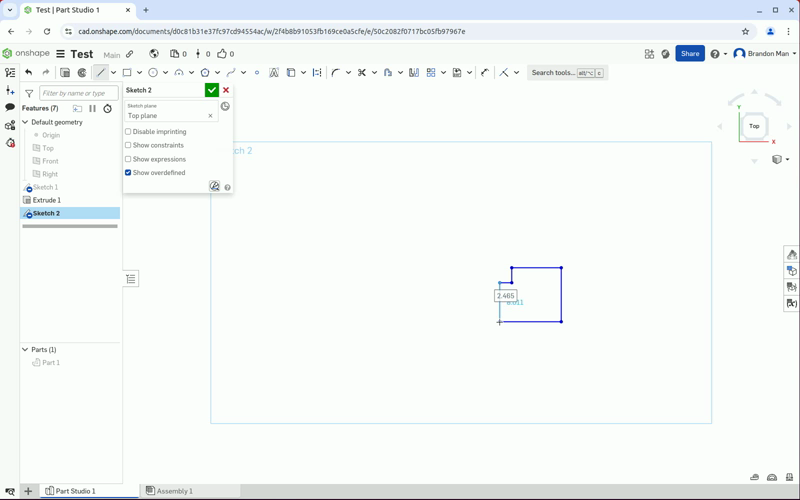
click(499, 321)
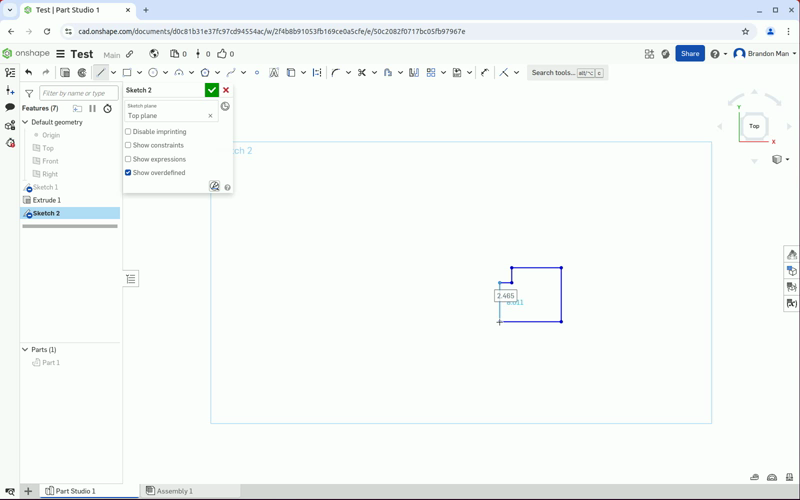
key(esc)
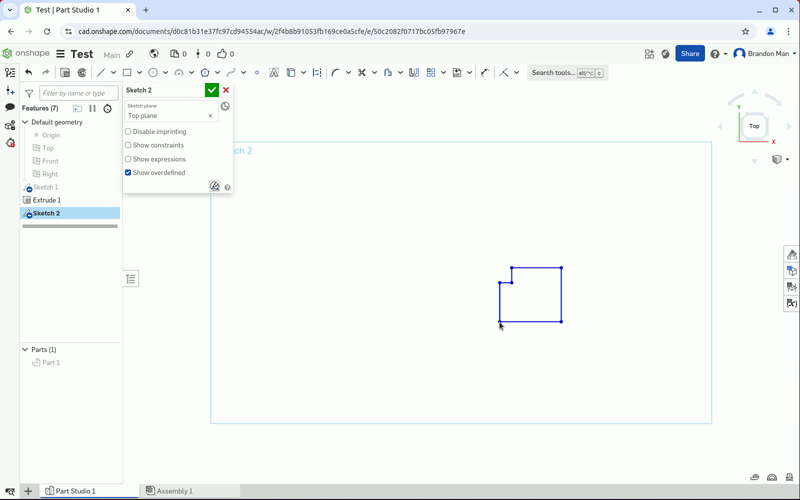
mouse_move(523, 280)
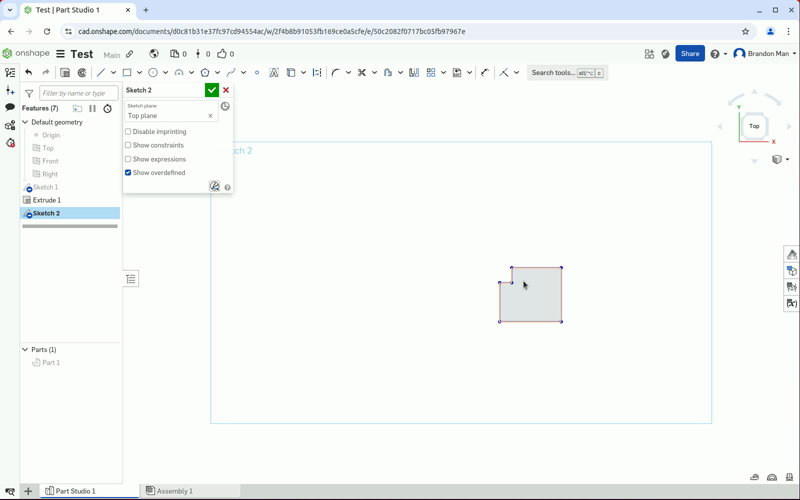
click(523, 280)
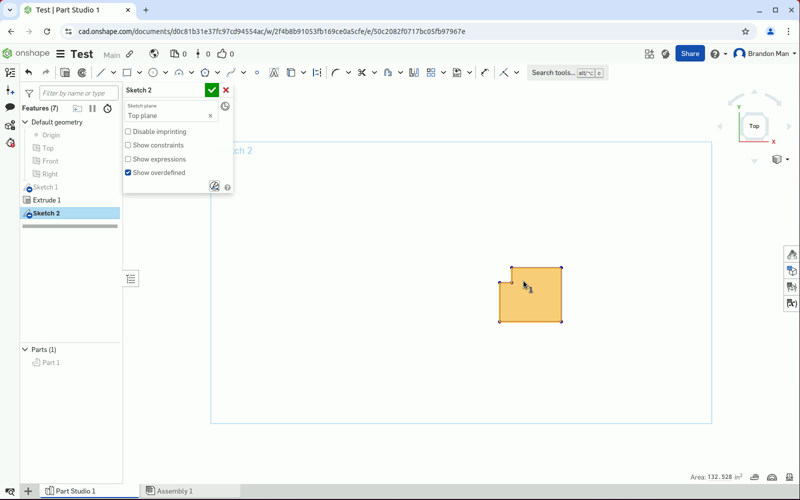
mouse_move(73, 352)
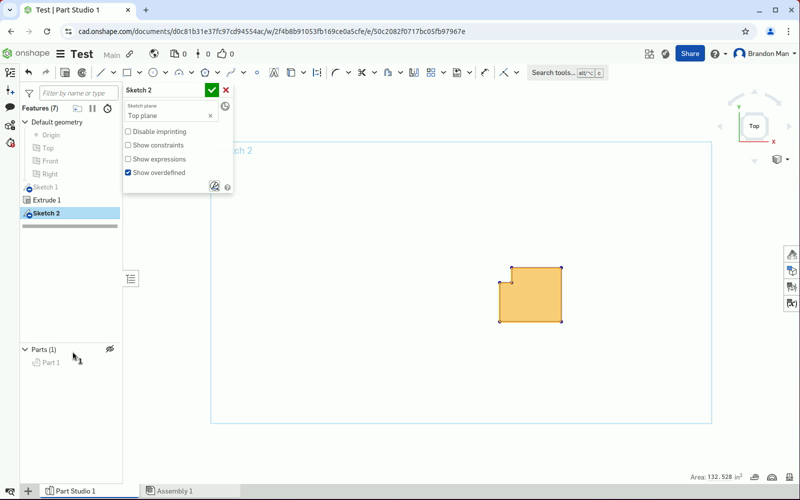
key(shift+y)
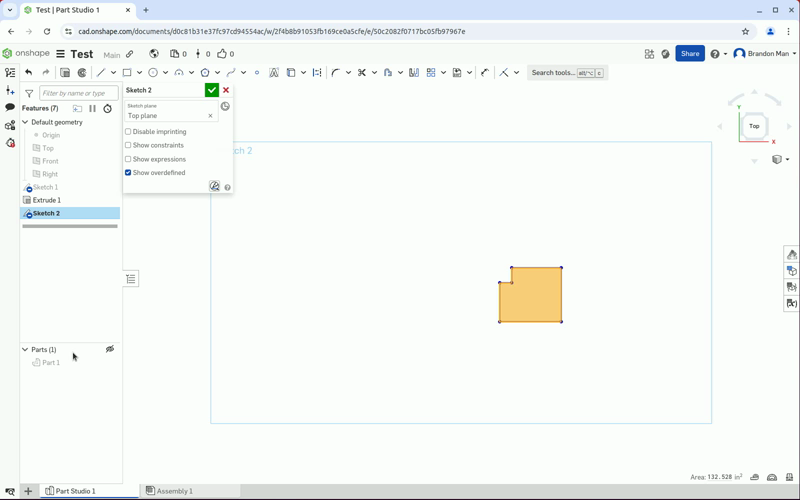
key(shift+e)
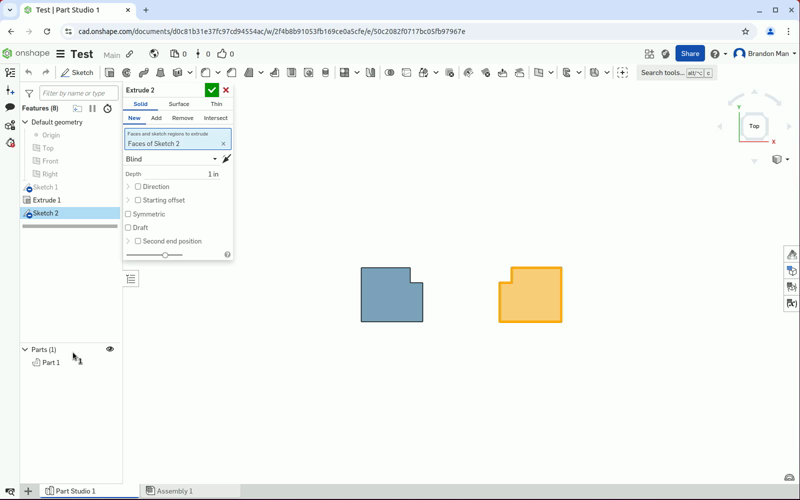
mouse_move(143, 106)
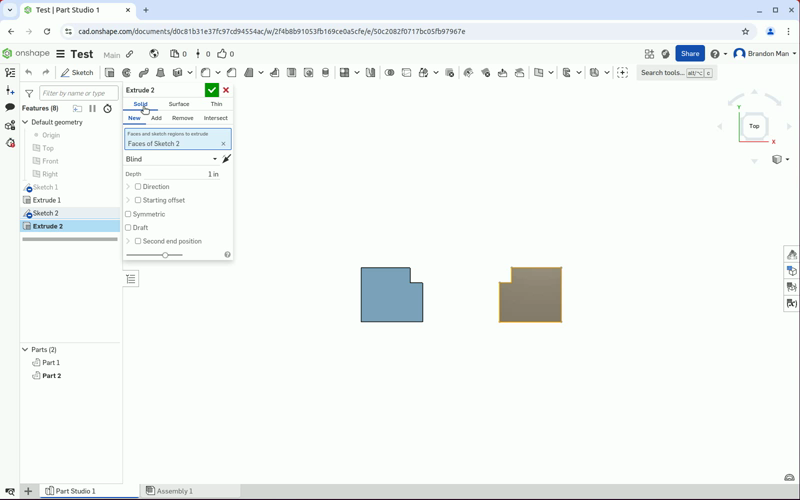
click(143, 106)
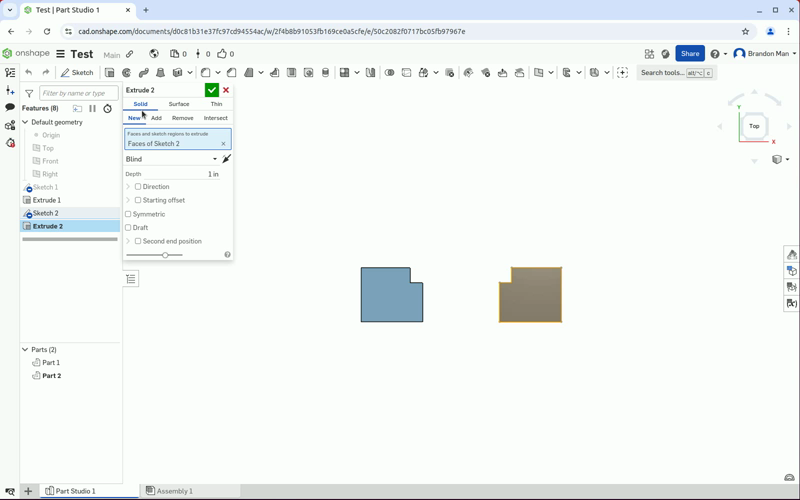
mouse_move(137, 120)
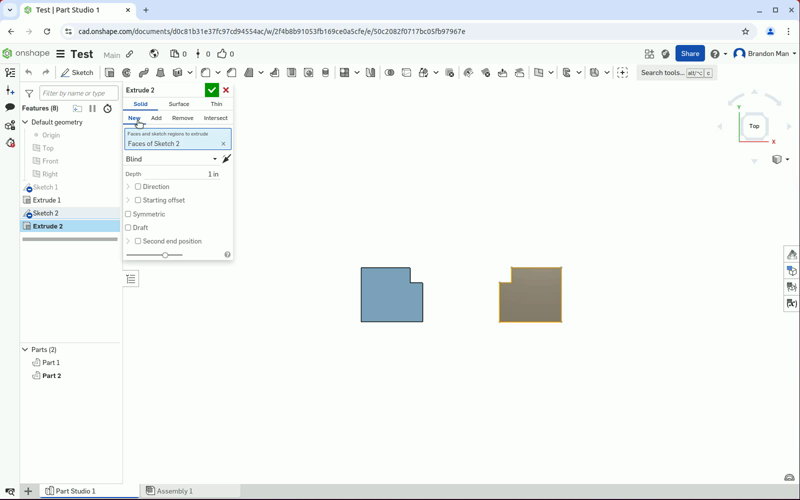
click(137, 120)
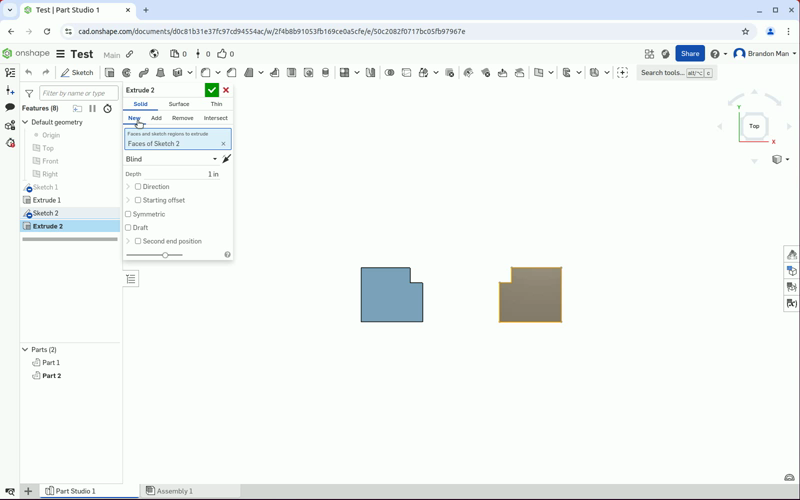
key(tab, 4)
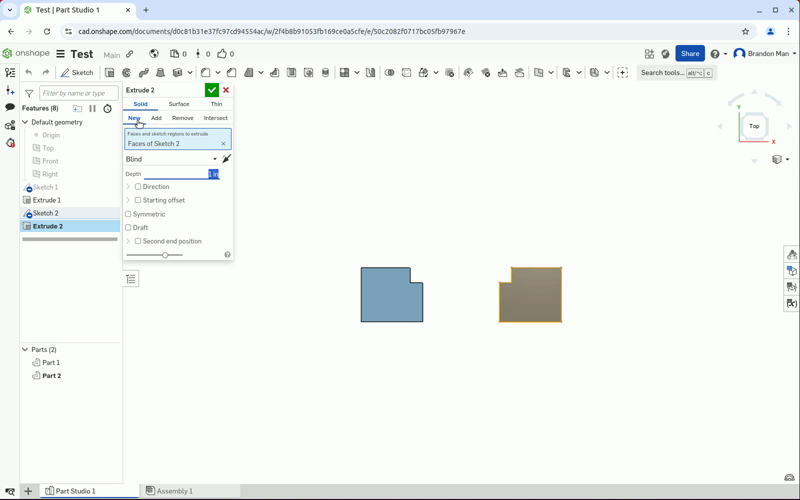
text(11.795)
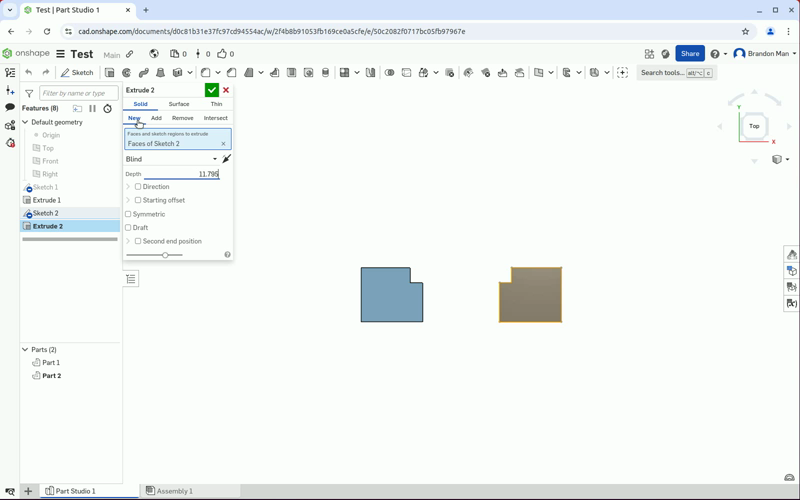
key(enter)
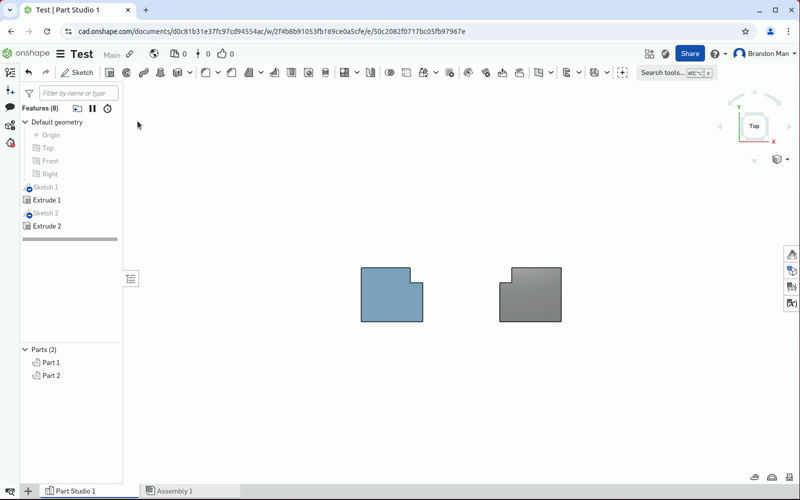
key(shift+h)
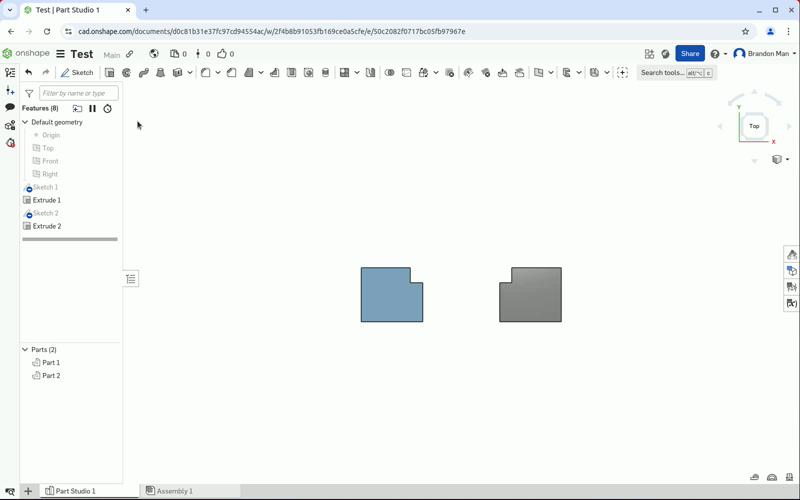
key(shift+h)
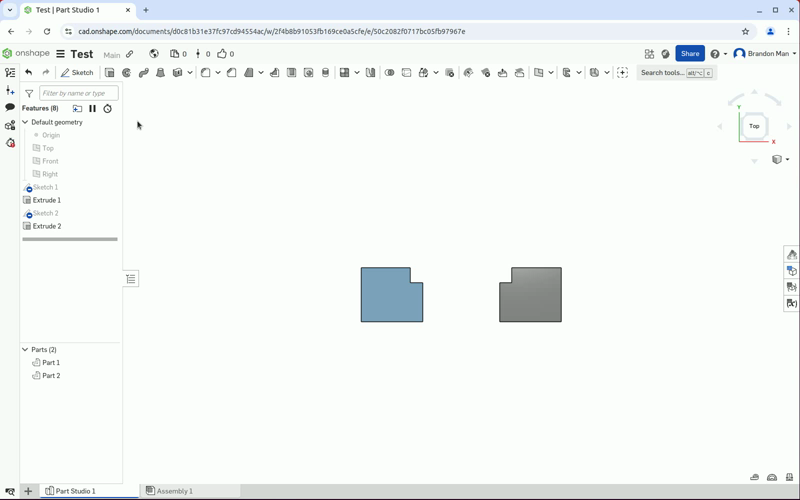
mouse_move(73, 189)
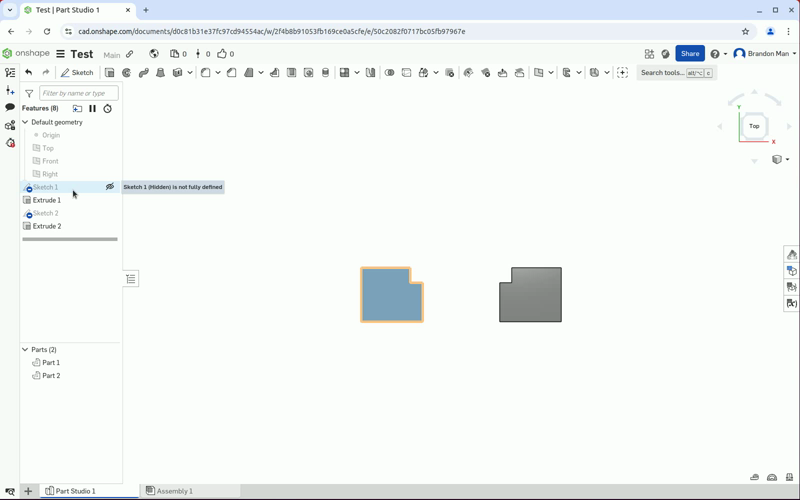
click(73, 189)
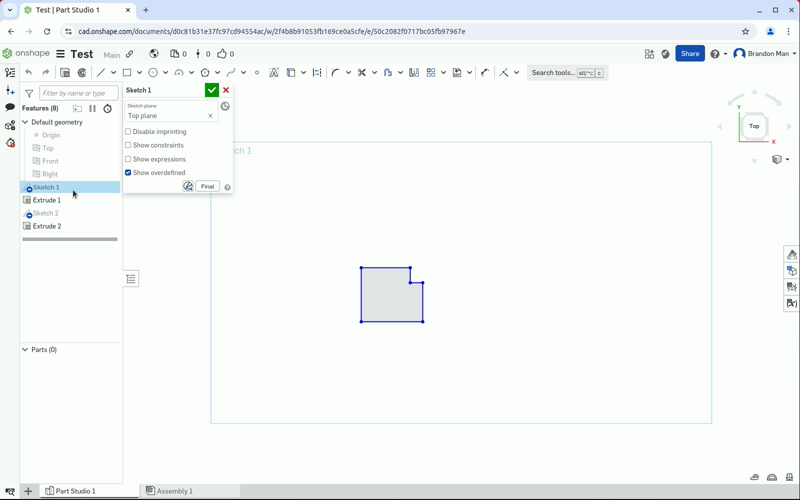
mouse_move(229, 92)
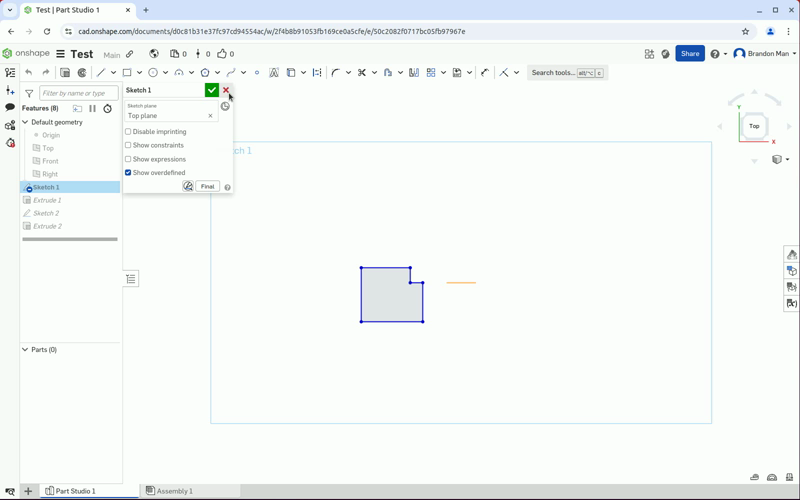
click(229, 92)
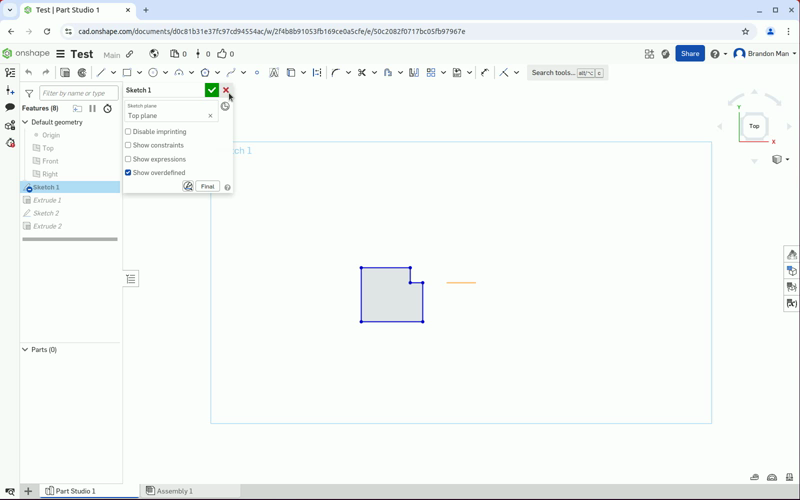
key(shift+s)
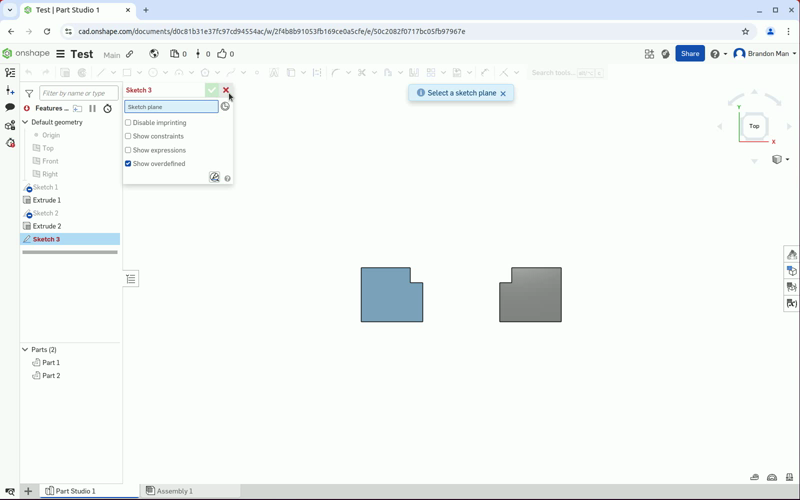
mouse_move(73, 150)
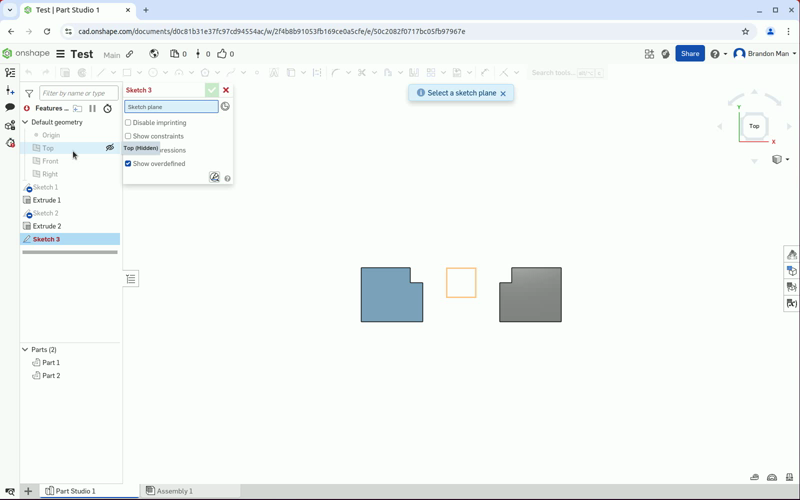
click(73, 150)
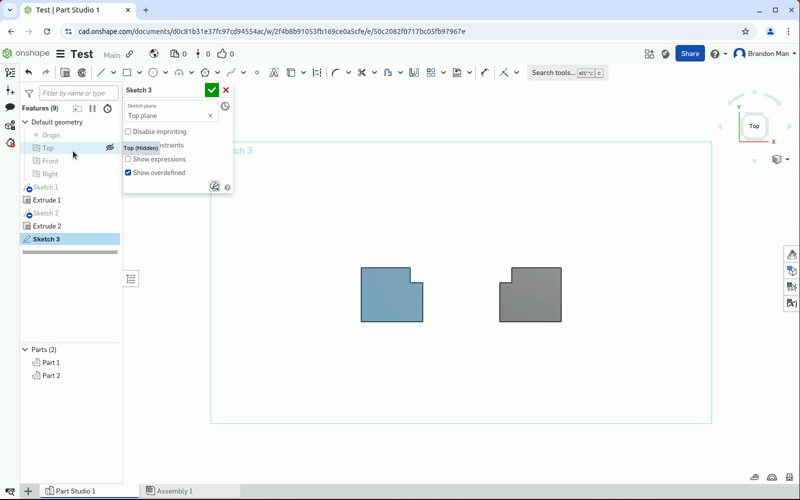
mouse_move(73, 352)
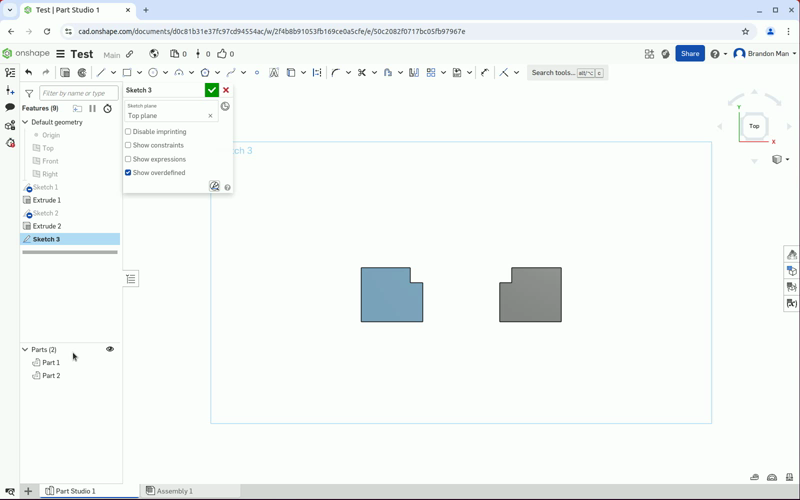
key(y)
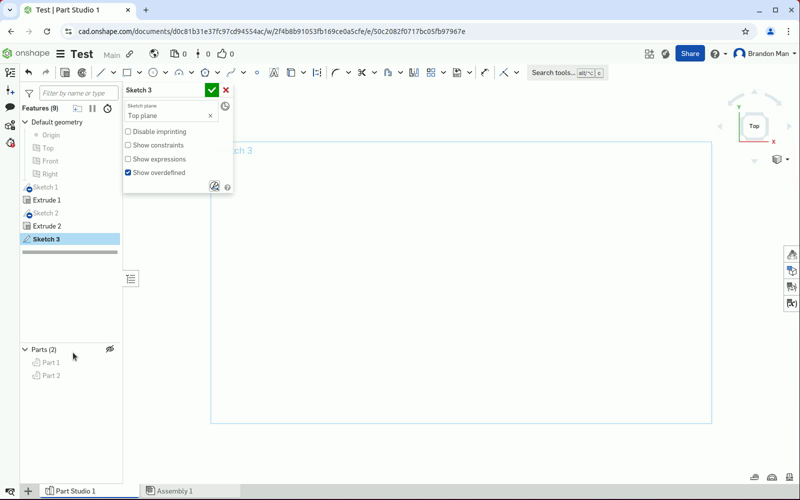
key(l)
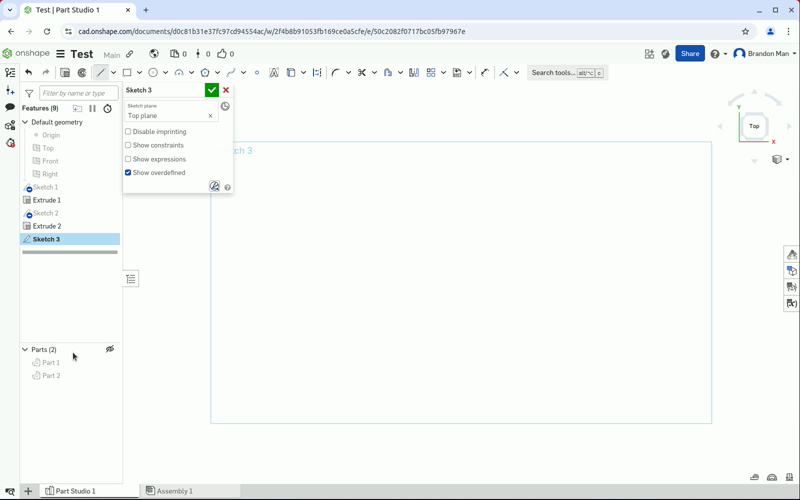
key_down(shift)
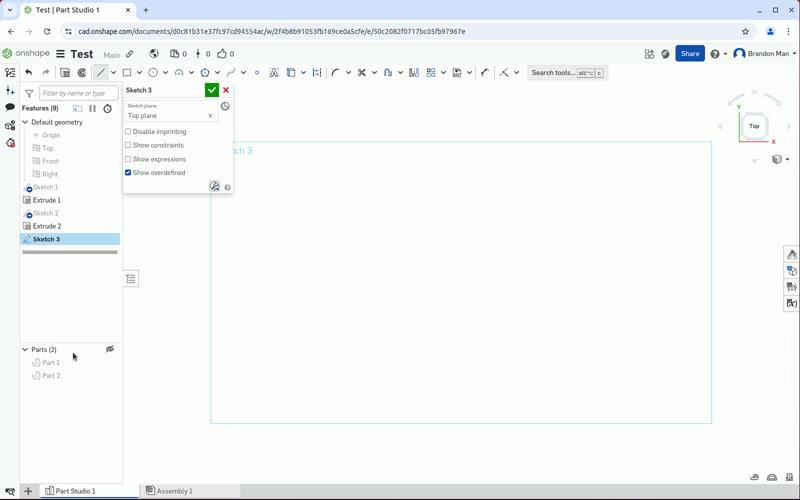
mouse_move(409, 268)
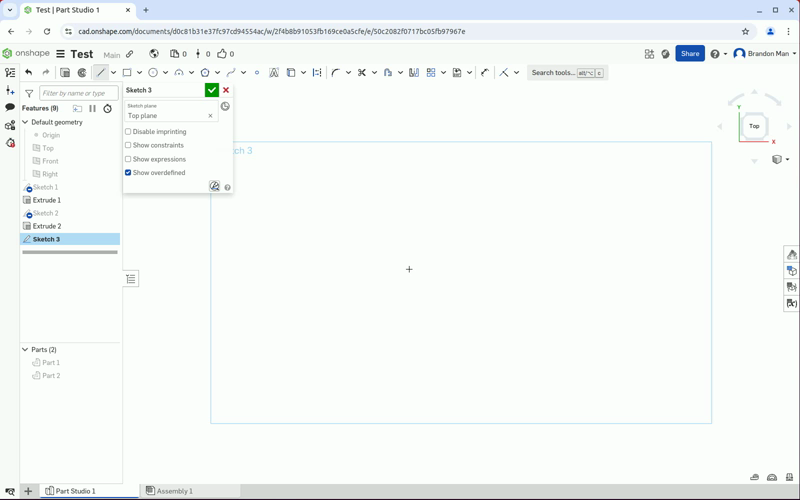
click(409, 268)
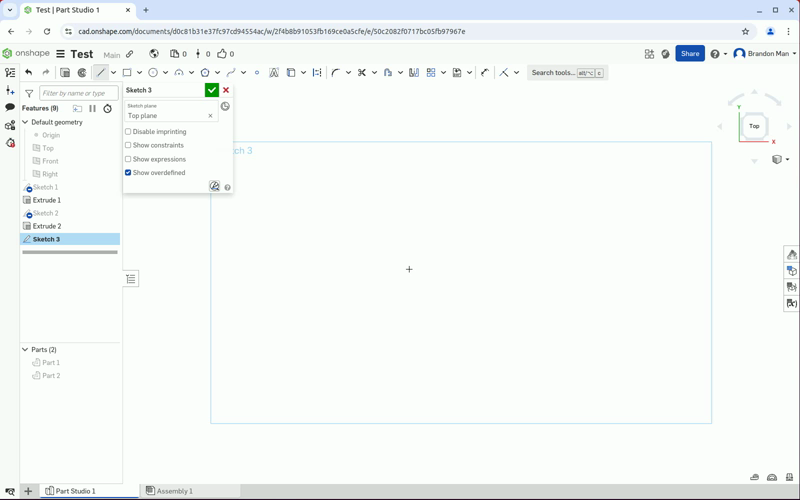
key_up(shift)
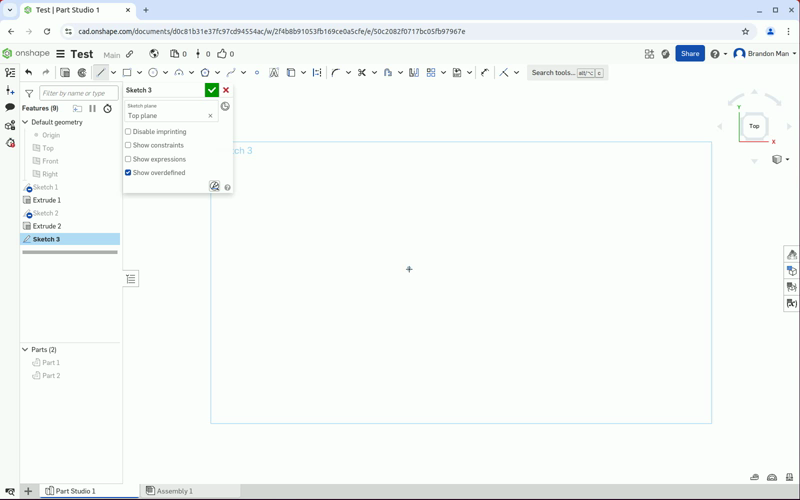
key_down(shift)
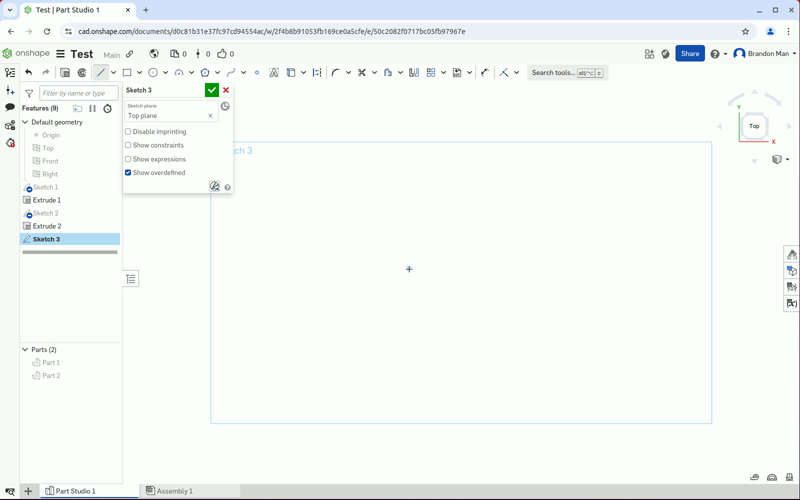
mouse_move(439, 268)
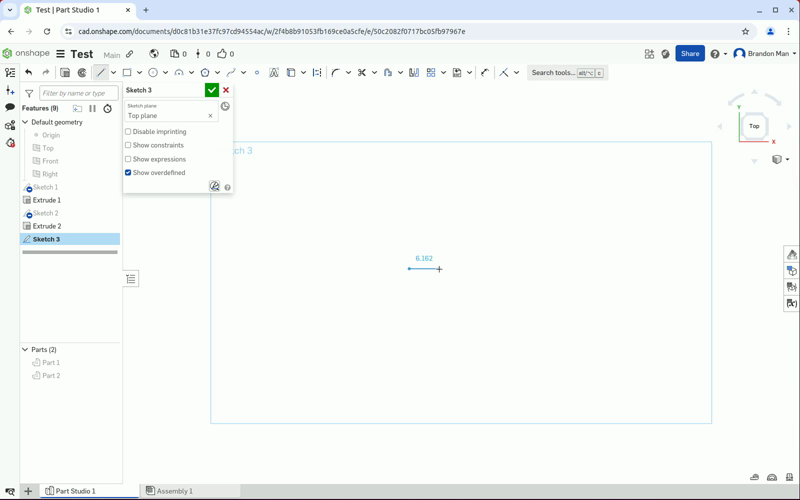
mouse_move(420, 268)
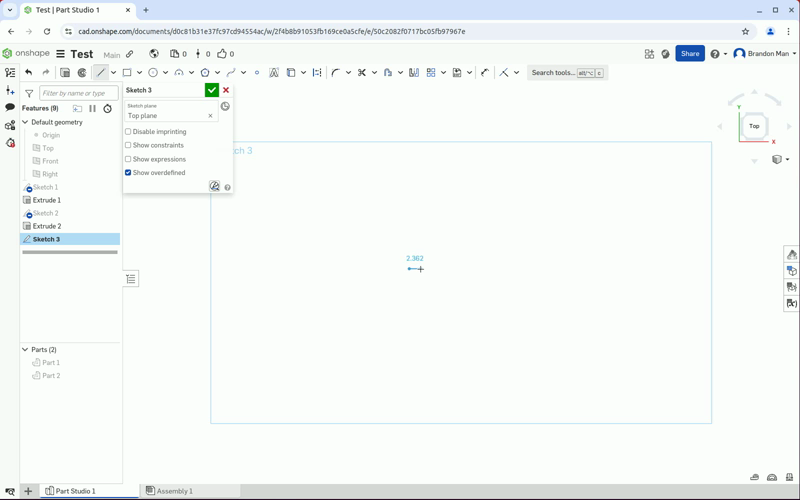
click(420, 268)
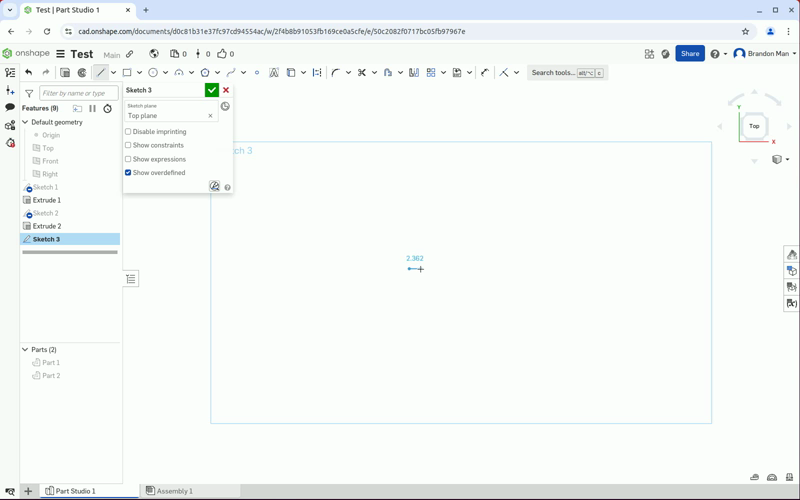
key_up(shift)
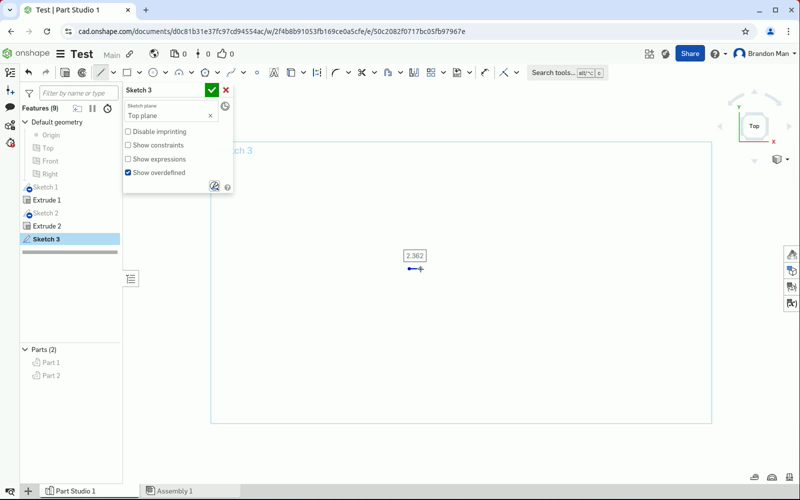
key_down(shift)
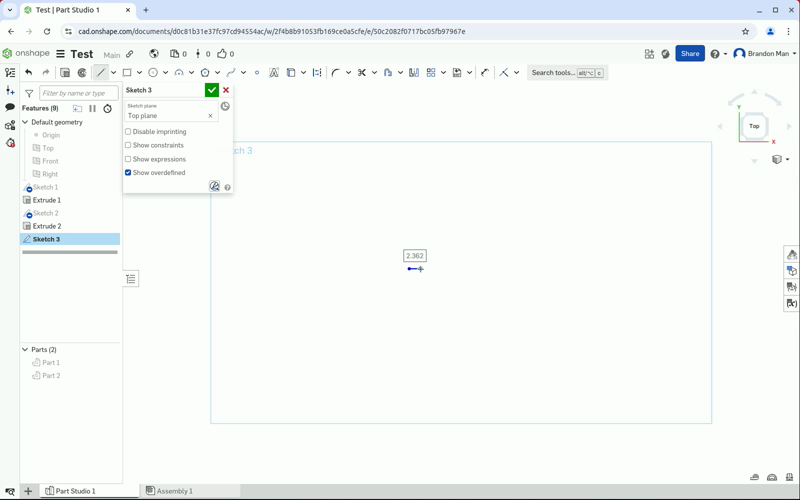
mouse_move(450, 268)
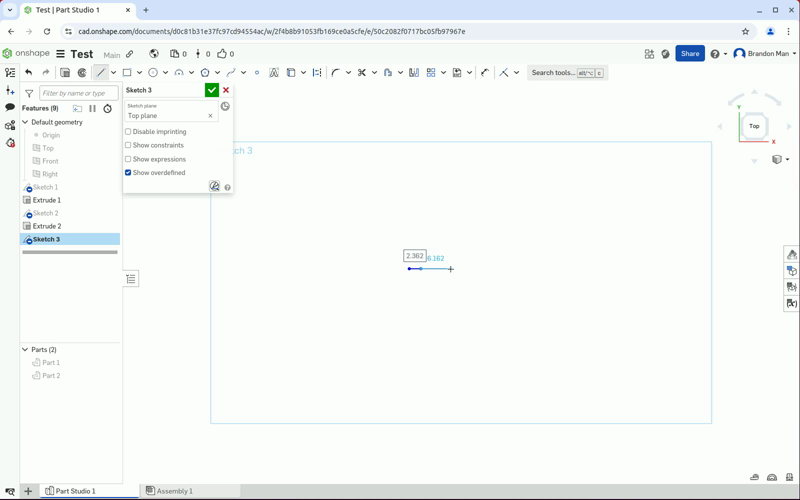
mouse_move(420, 282)
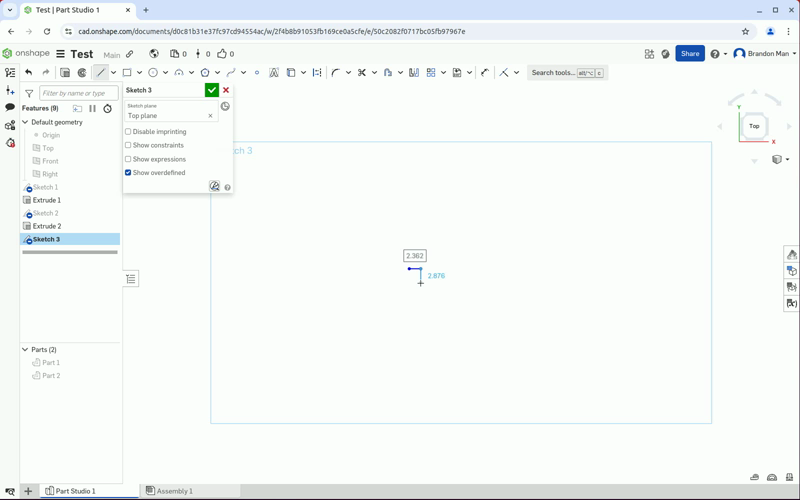
click(420, 282)
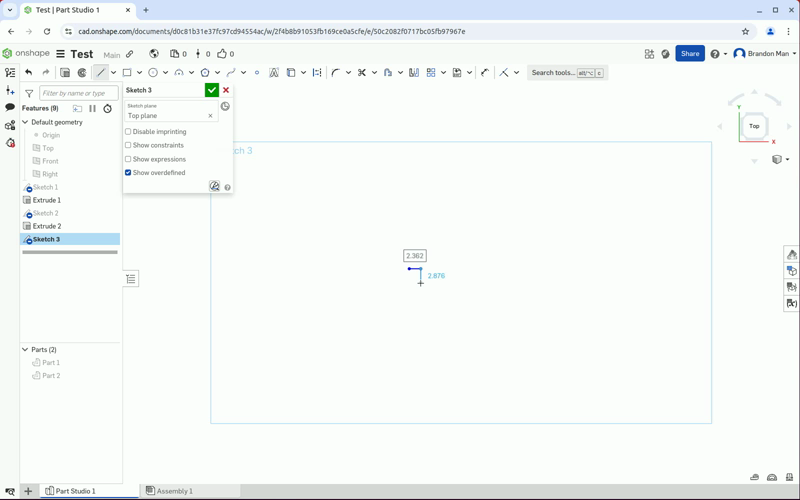
key_up(shift)
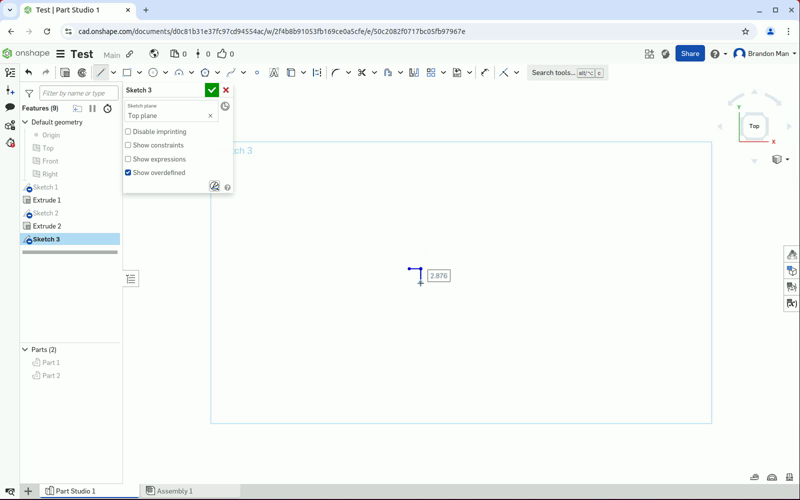
key_down(shift)
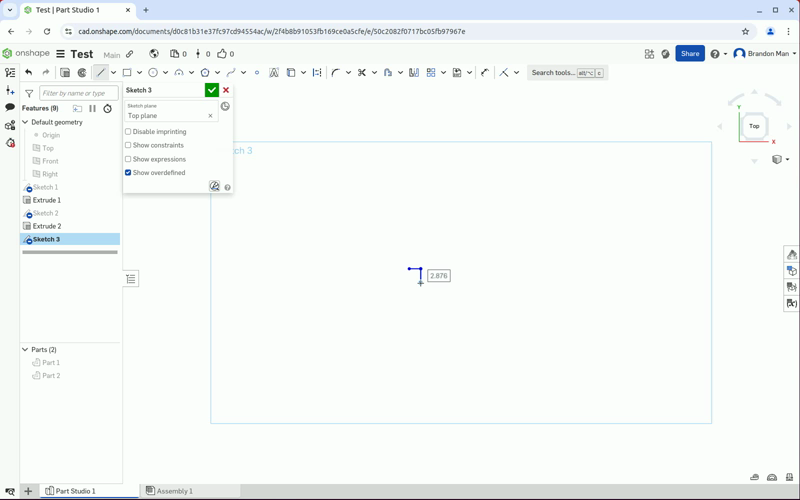
mouse_move(499, 282)
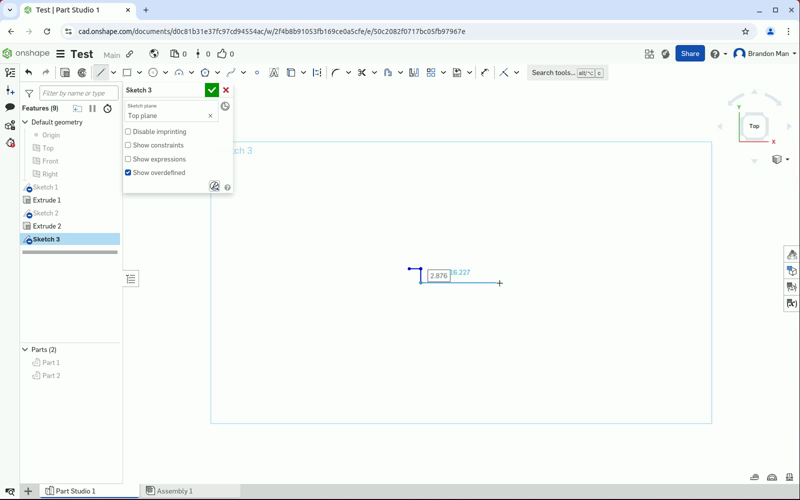
click(499, 282)
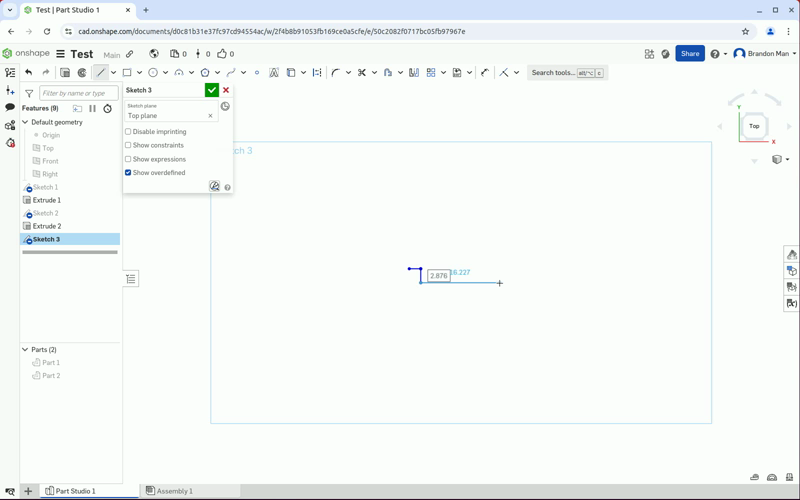
key_up(shift)
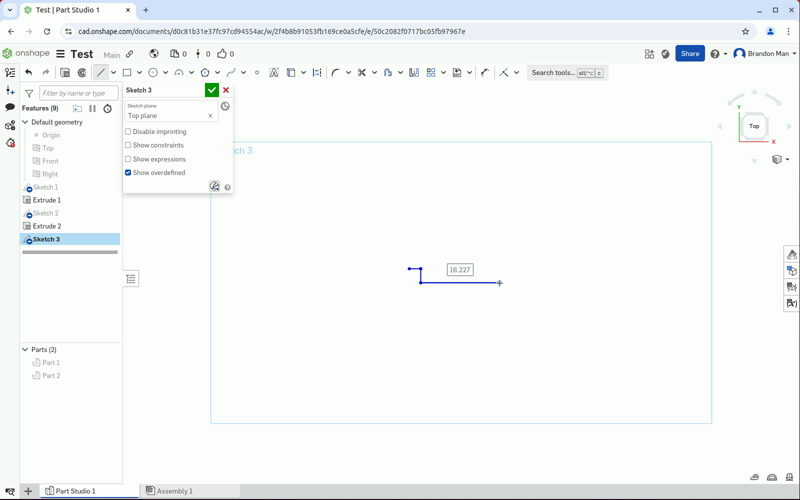
key_down(shift)
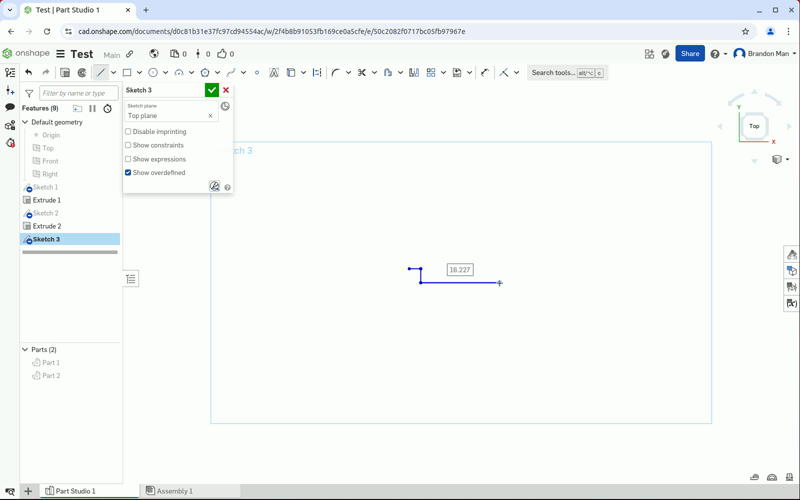
mouse_move(529, 282)
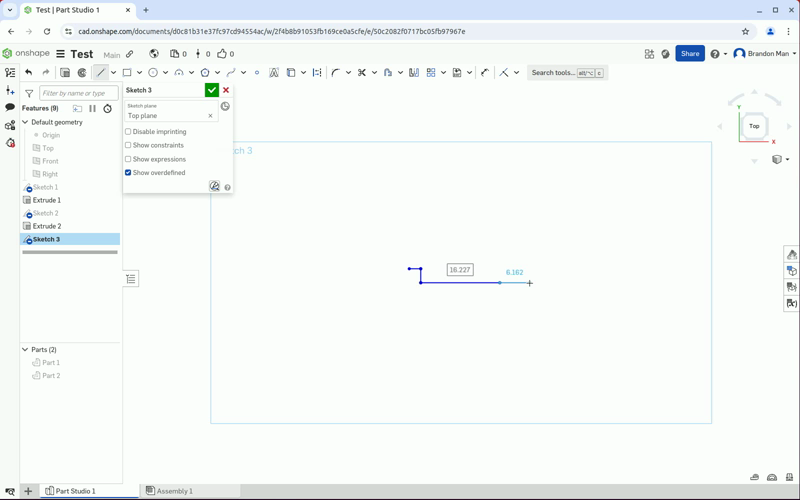
mouse_move(499, 268)
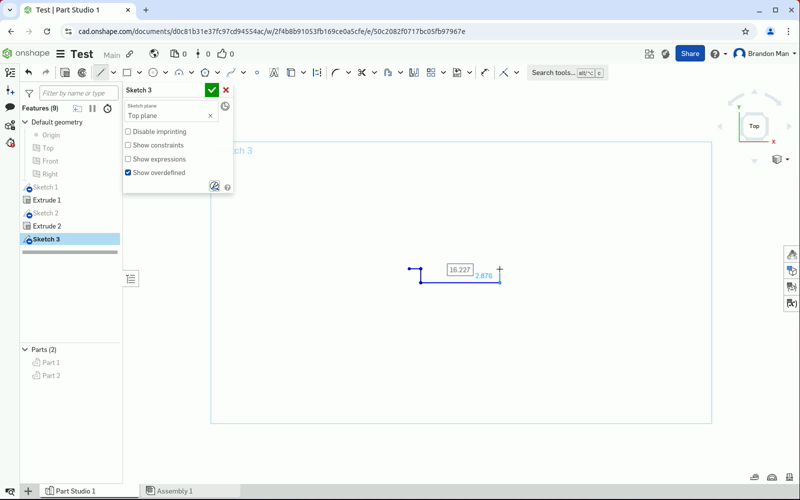
click(499, 268)
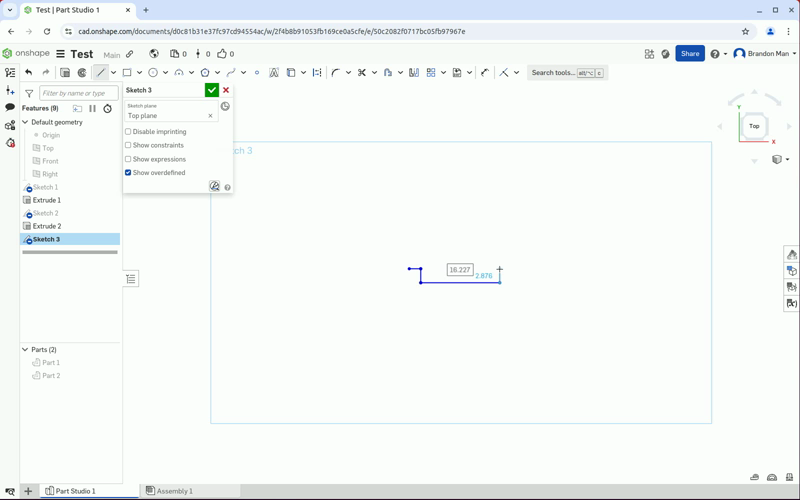
key_up(shift)
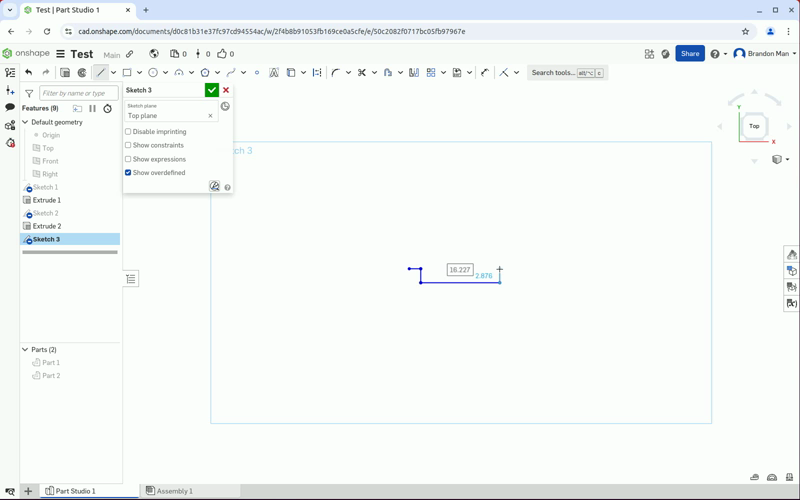
key_down(shift)
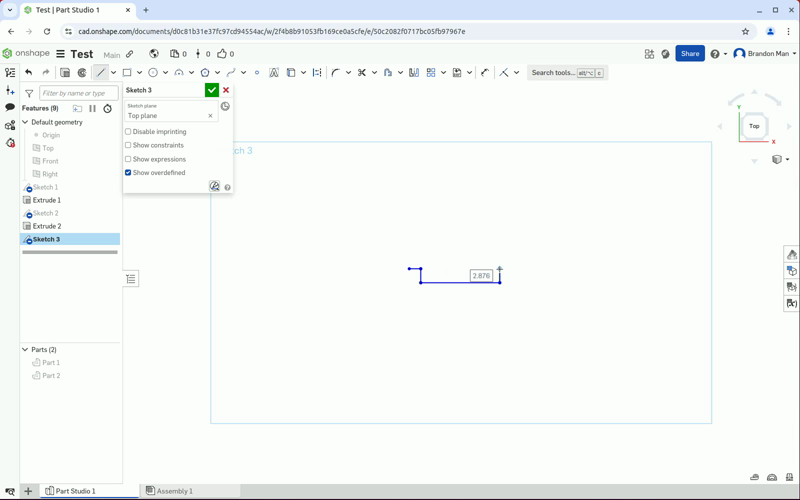
mouse_move(529, 268)
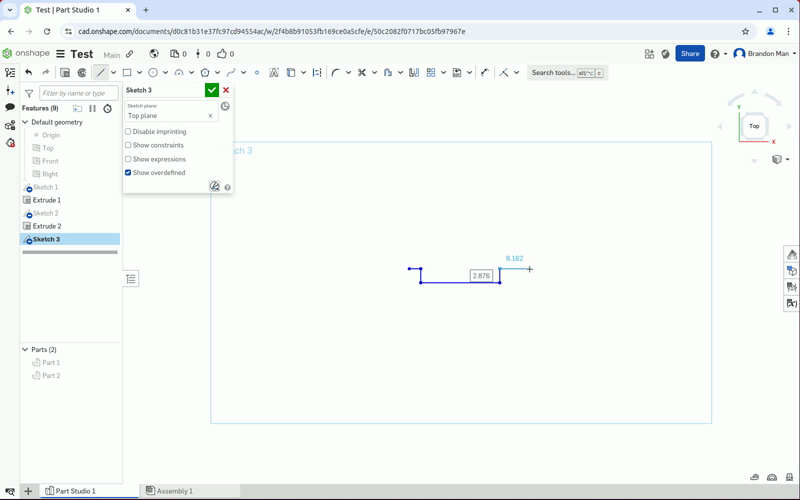
mouse_move(511, 268)
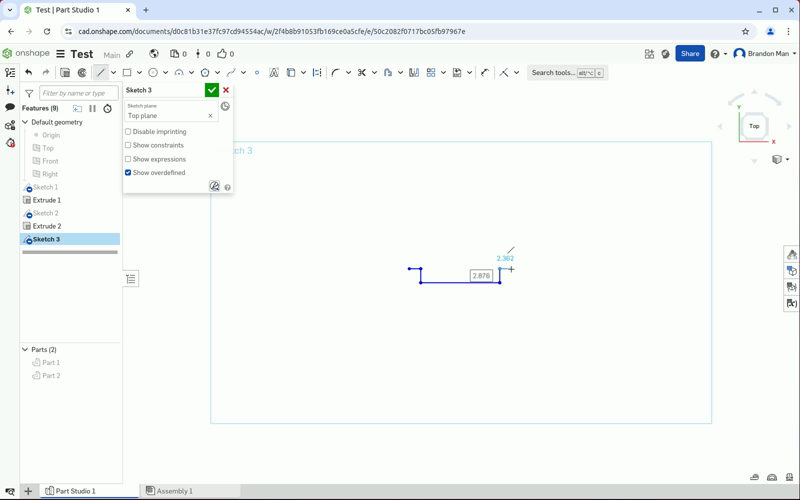
click(511, 268)
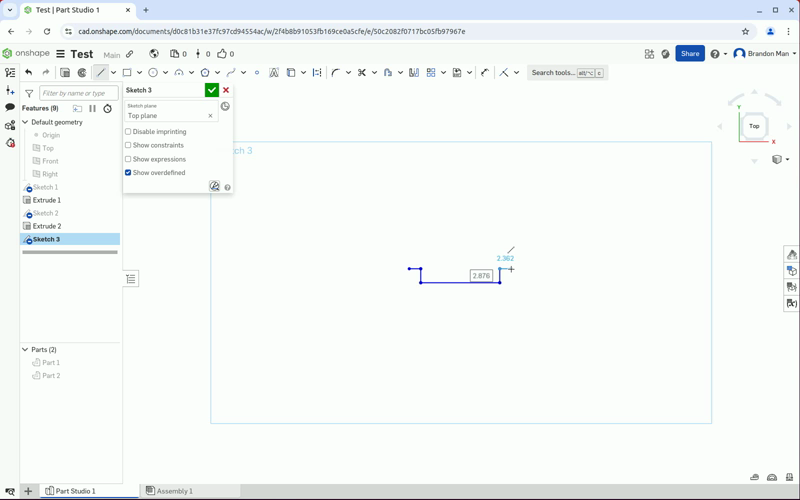
key_up(shift)
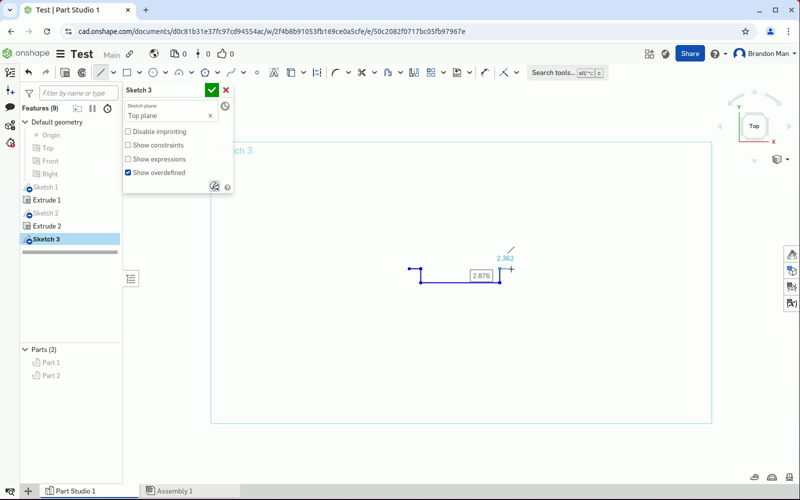
key_down(shift)
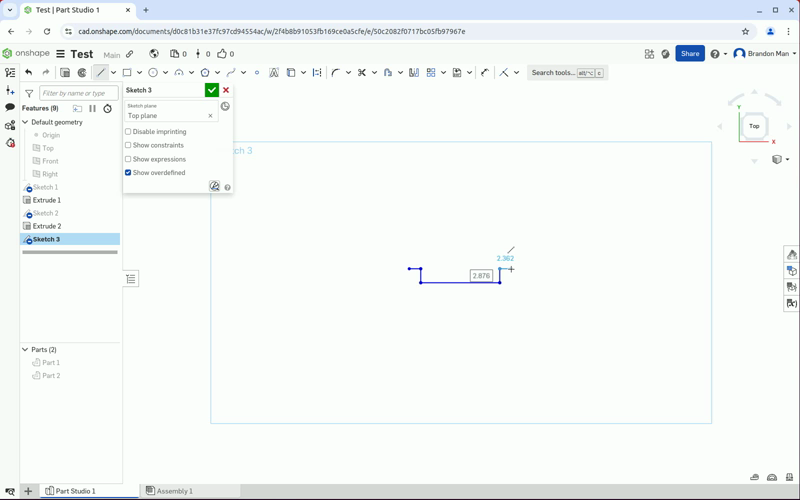
mouse_move(511, 170)
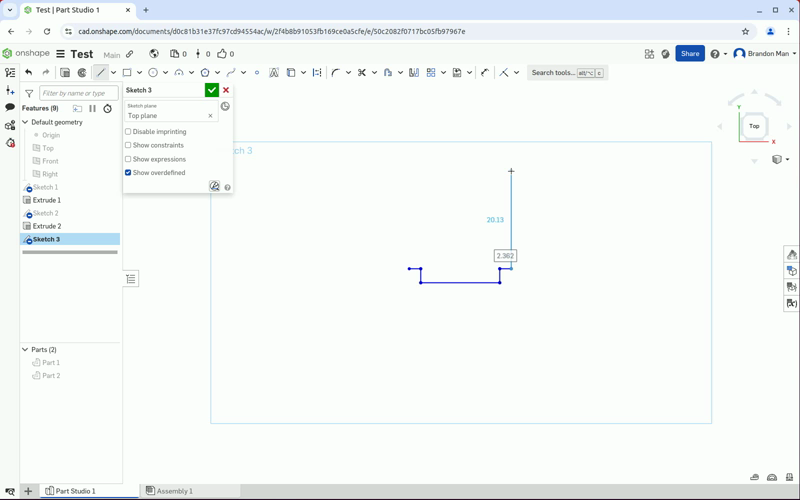
click(511, 170)
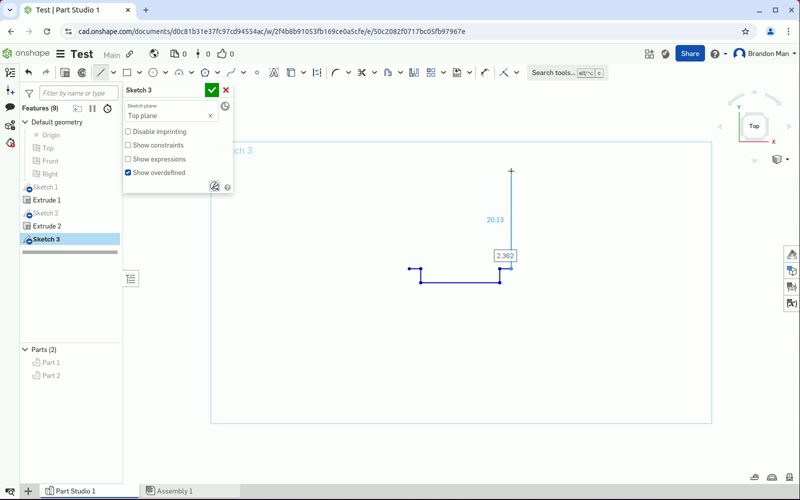
key_up(shift)
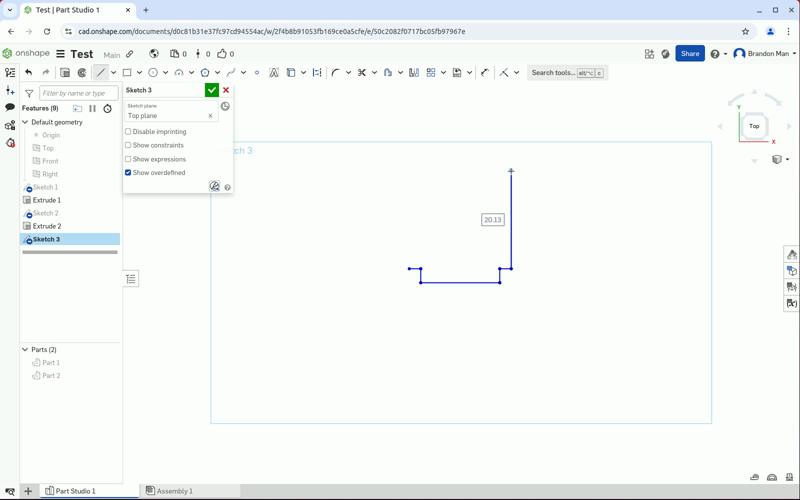
key_down(shift)
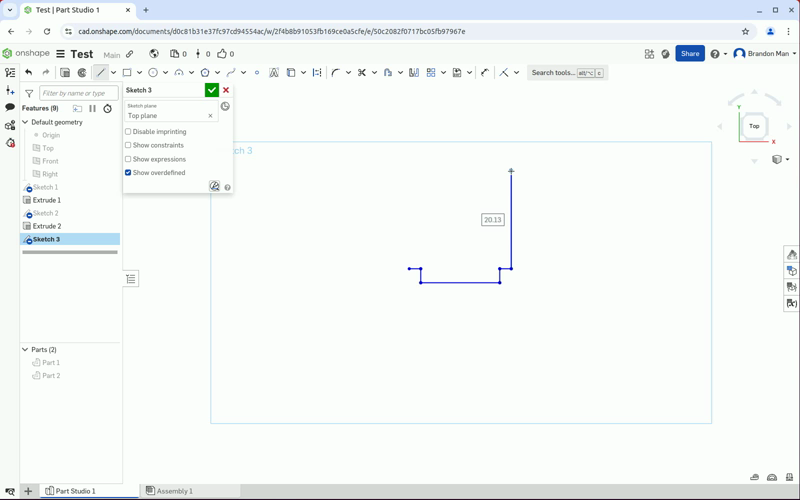
mouse_move(409, 170)
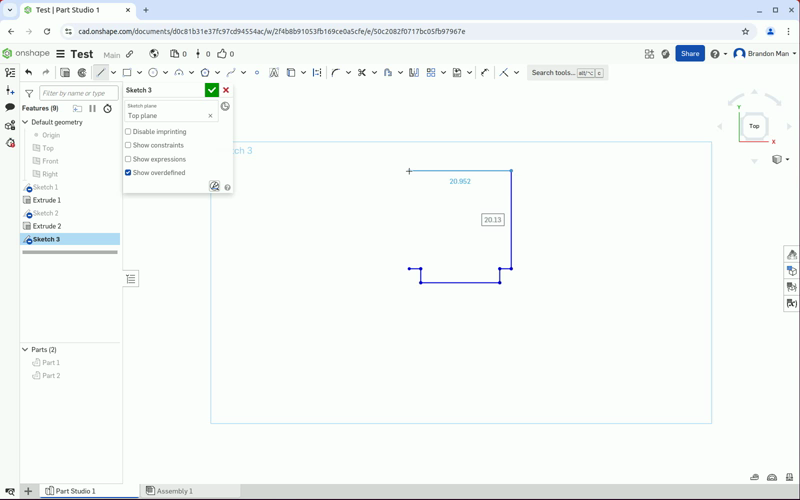
click(409, 170)
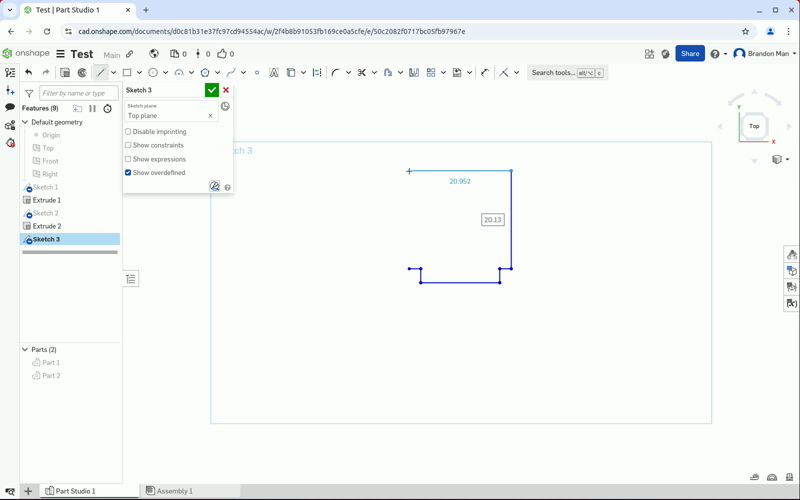
key_up(shift)
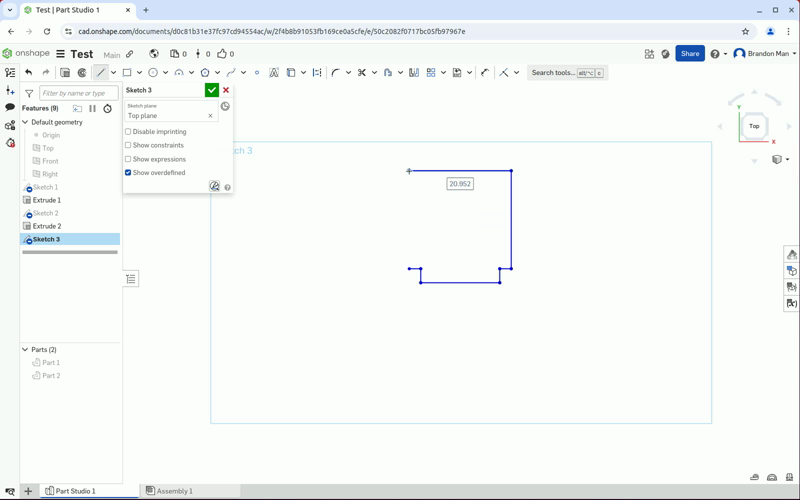
key_down(shift)
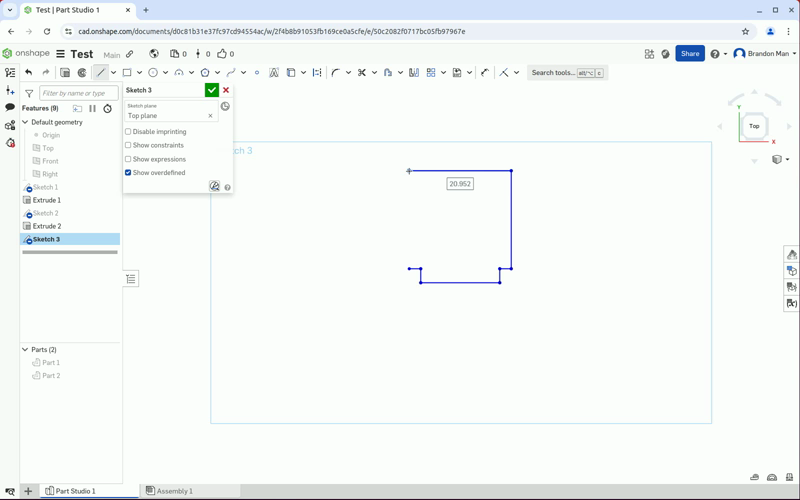
mouse_move(409, 268)
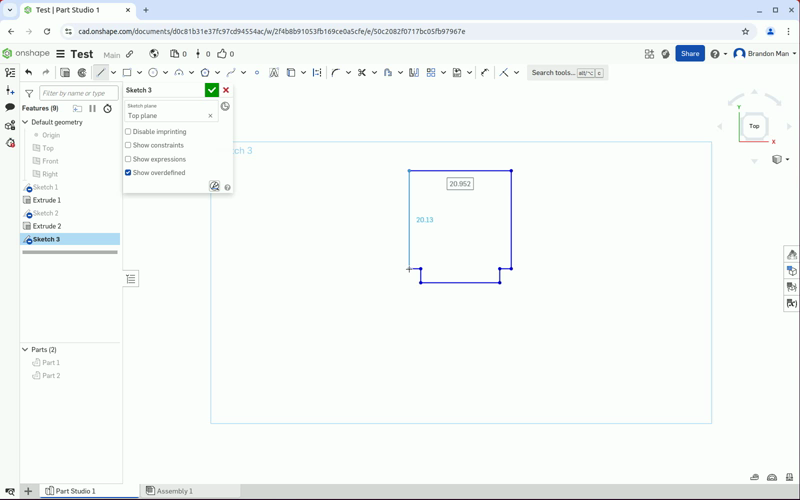
key_up(shift)
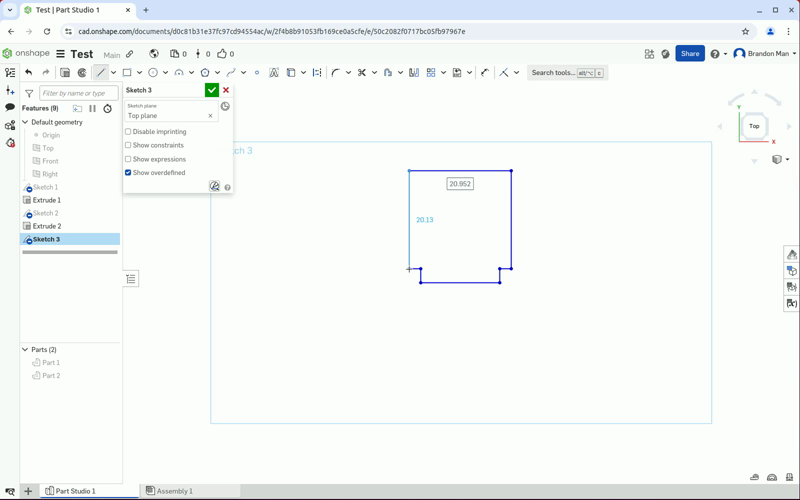
click(409, 268)
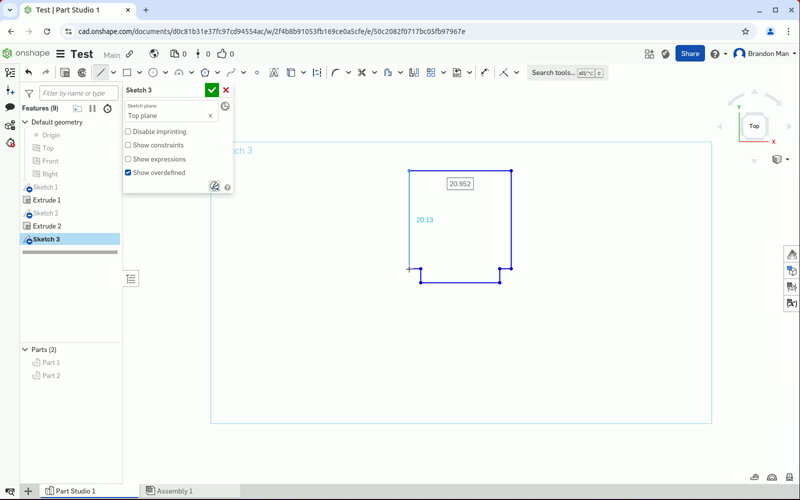
key(esc)
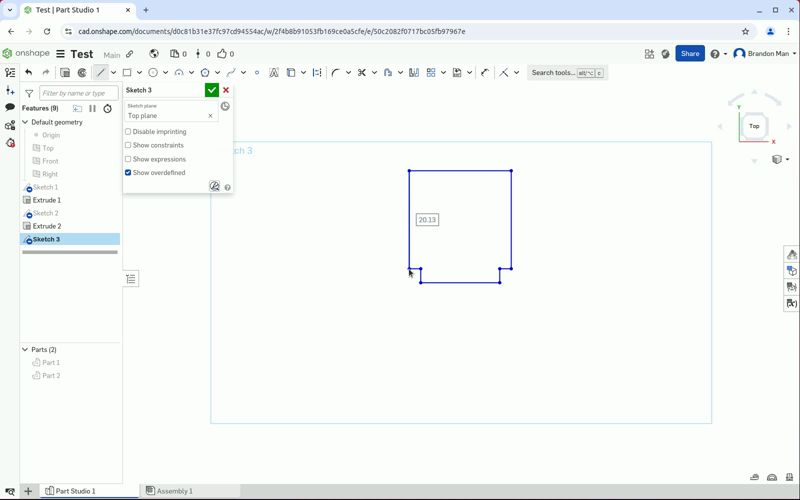
mouse_move(486, 188)
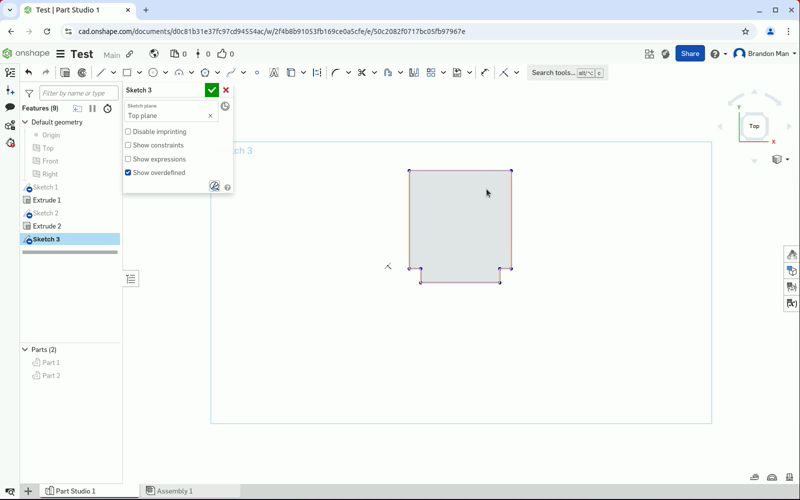
click(486, 188)
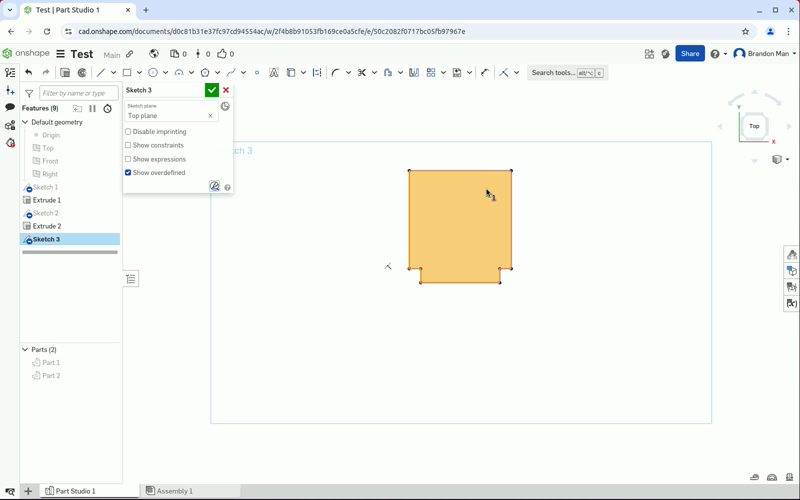
mouse_move(73, 352)
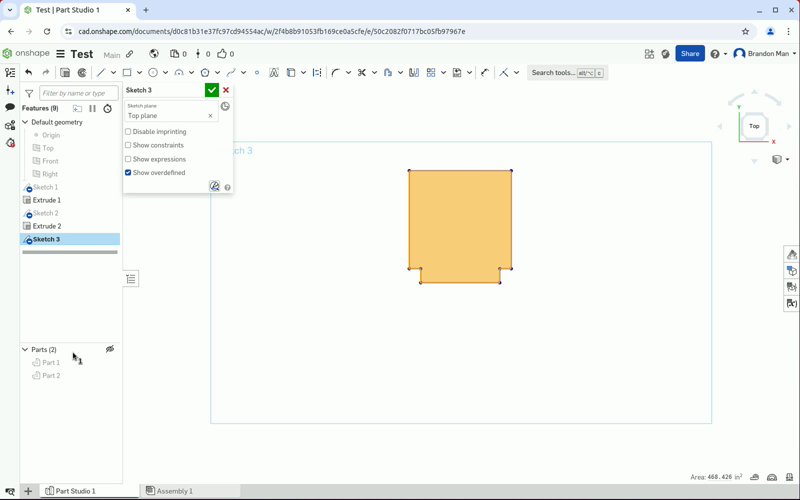
key(shift+y)
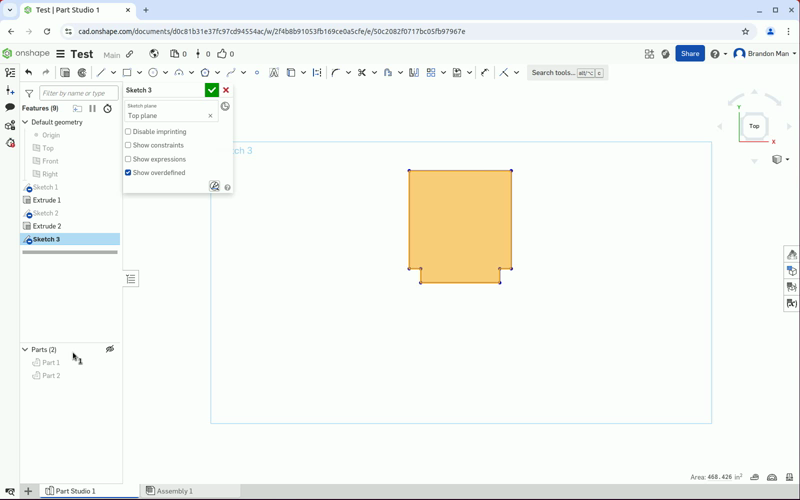
key(shift+e)
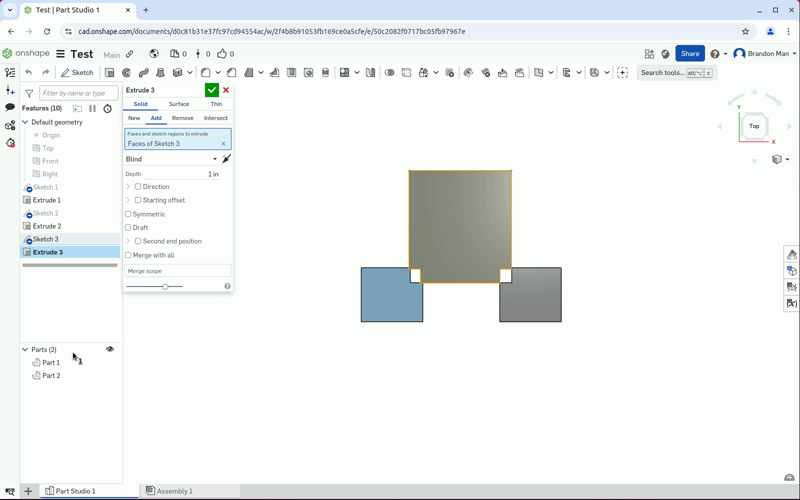
mouse_move(143, 106)
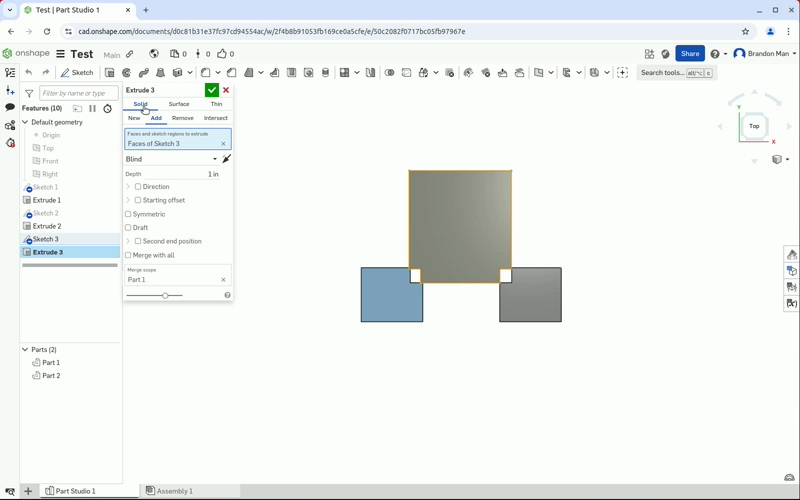
click(143, 106)
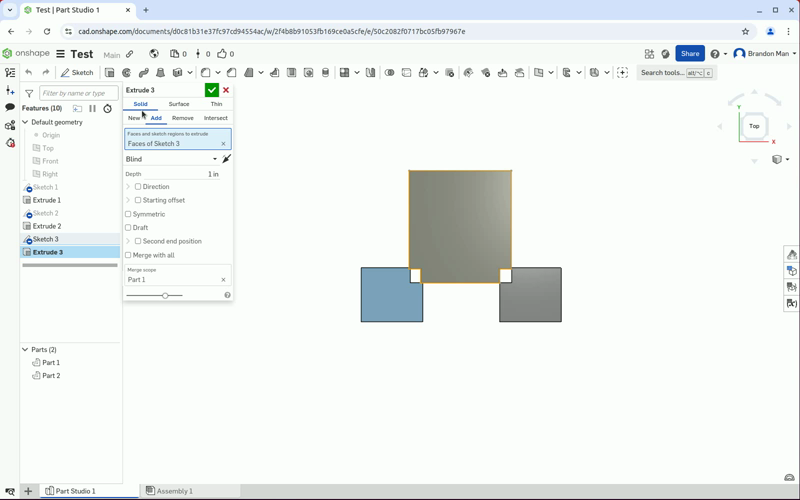
mouse_move(137, 120)
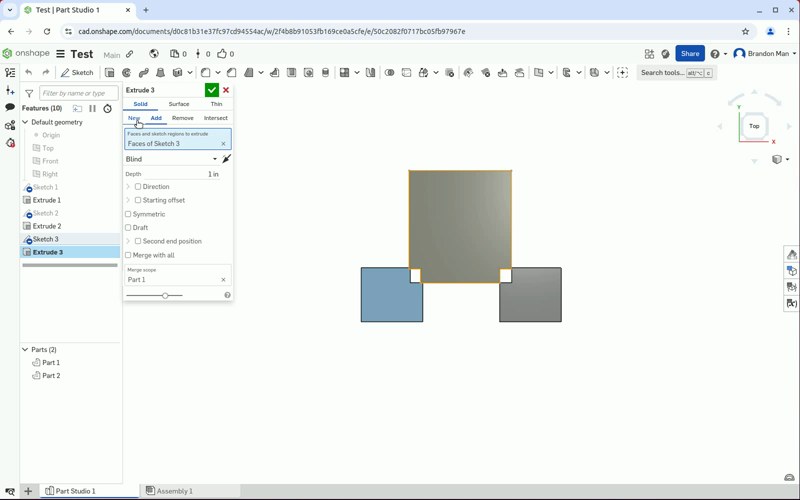
click(137, 120)
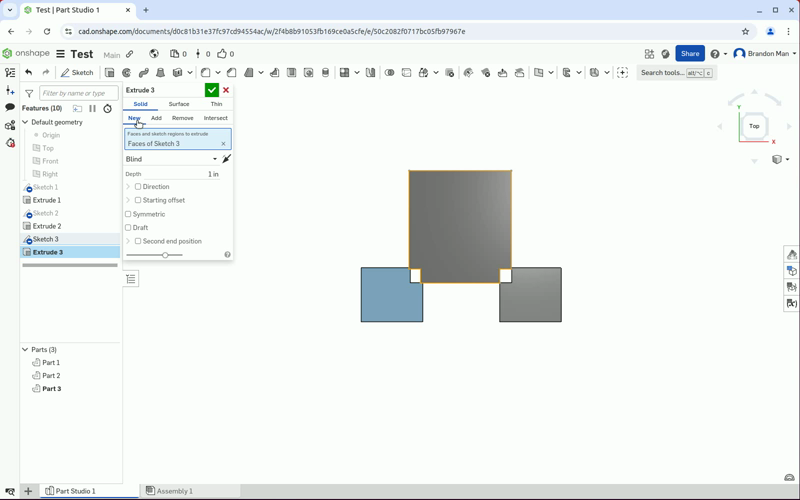
key(tab, 4)
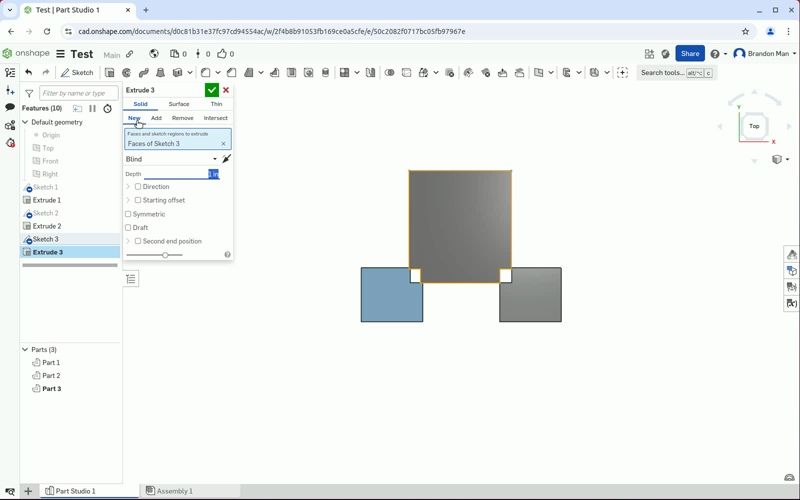
text(11.795)
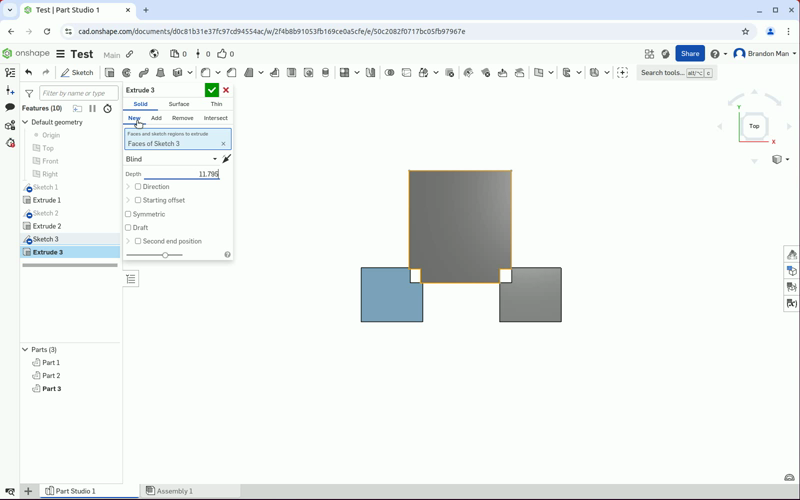
key(enter)
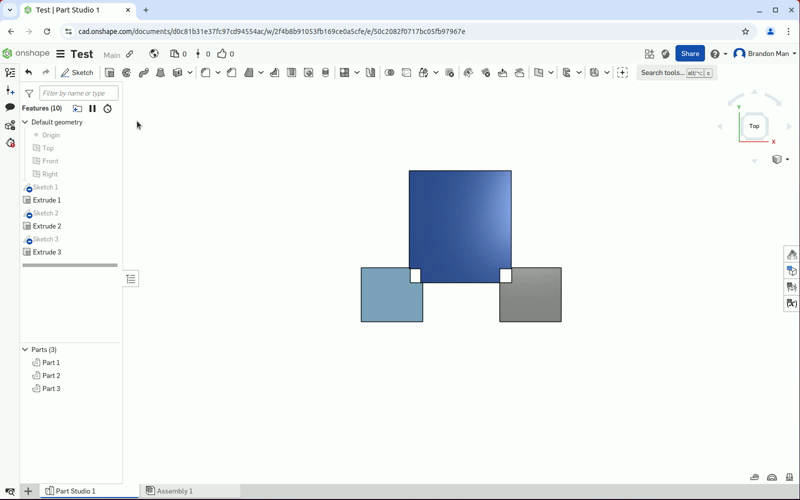
key(shift+h)
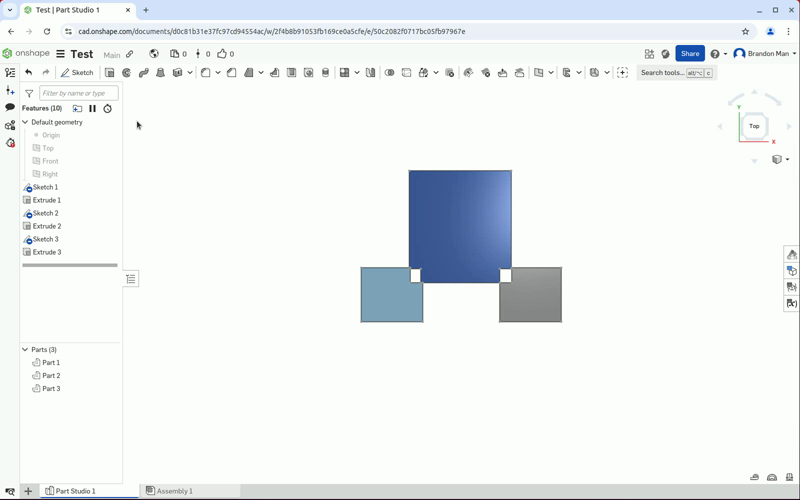
key(shift+h)
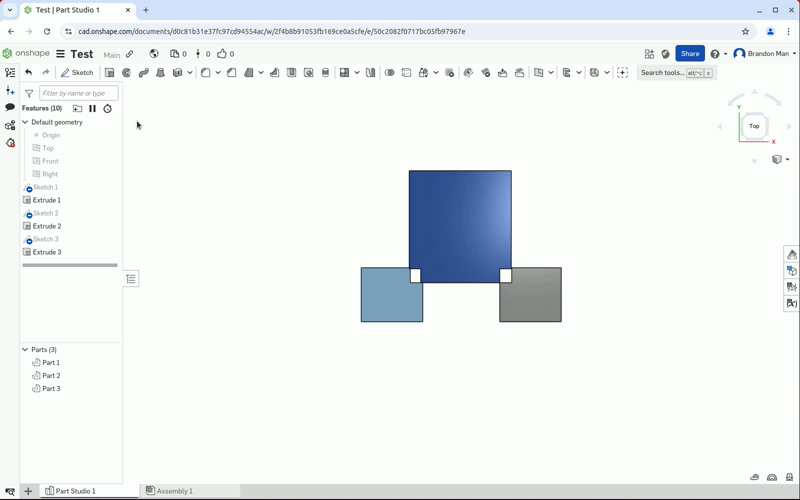
mouse_move(73, 189)
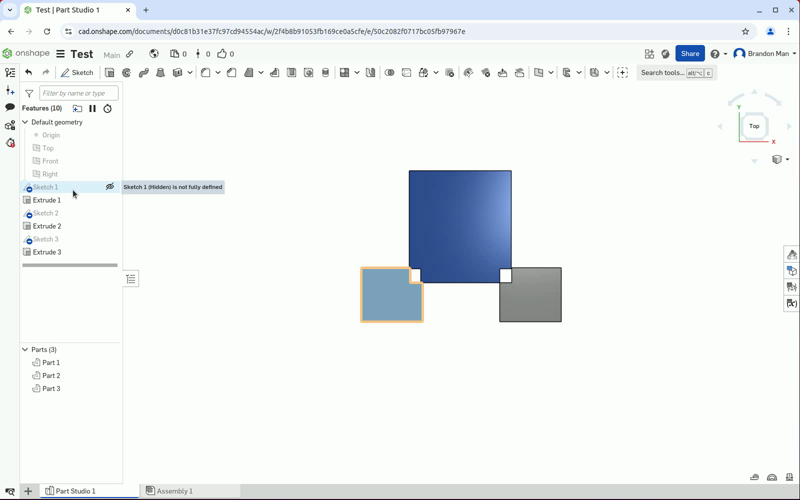
click(73, 189)
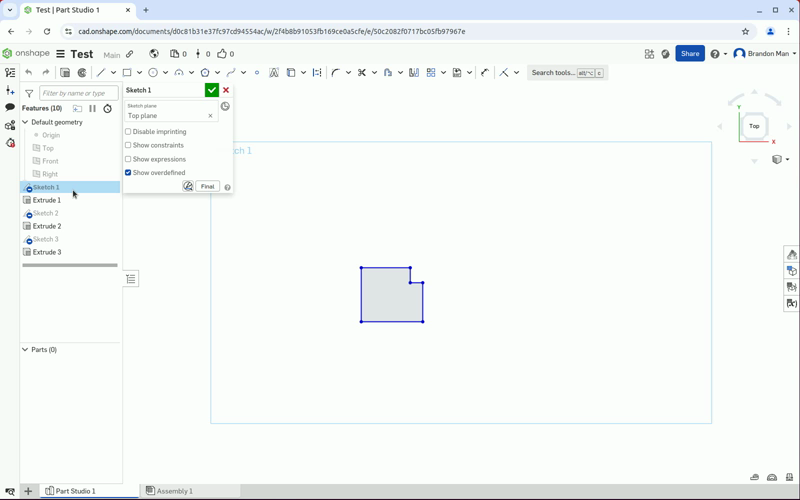
mouse_move(229, 92)
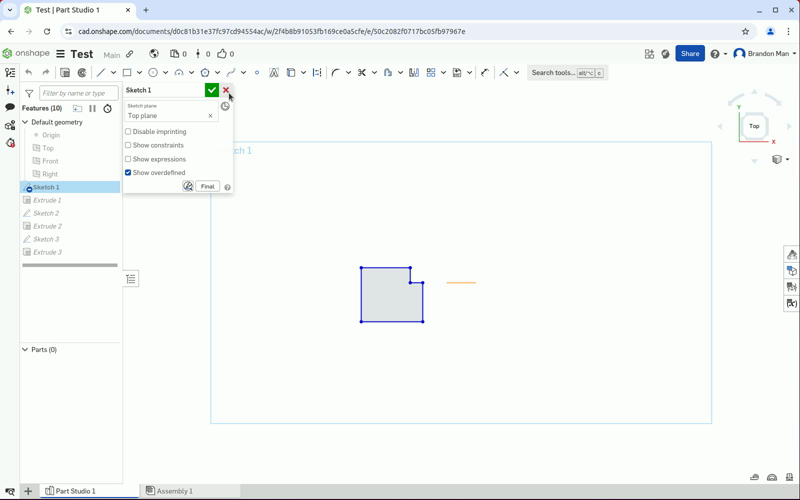
click(229, 92)
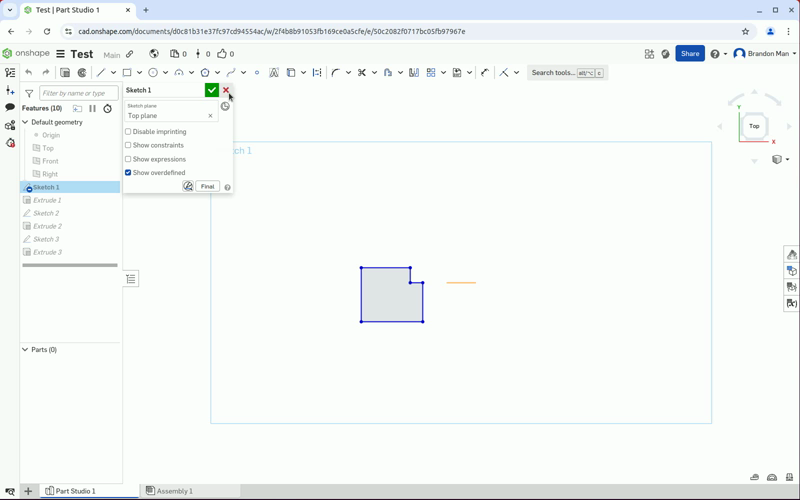
key(shift+s)
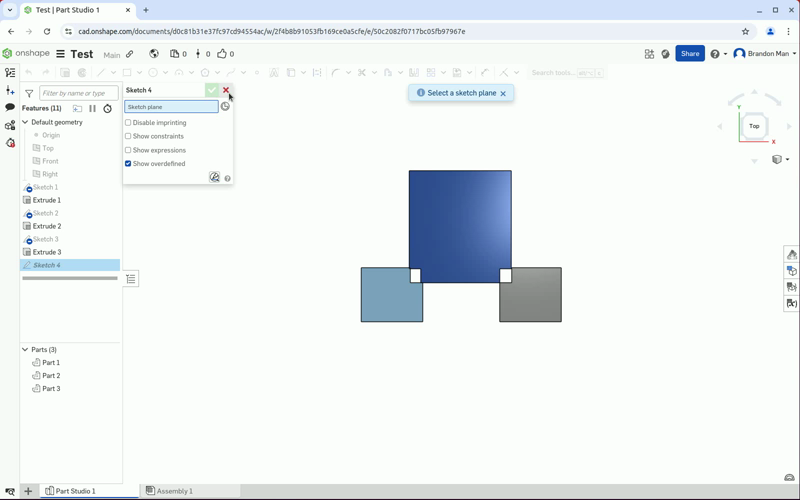
mouse_move(73, 150)
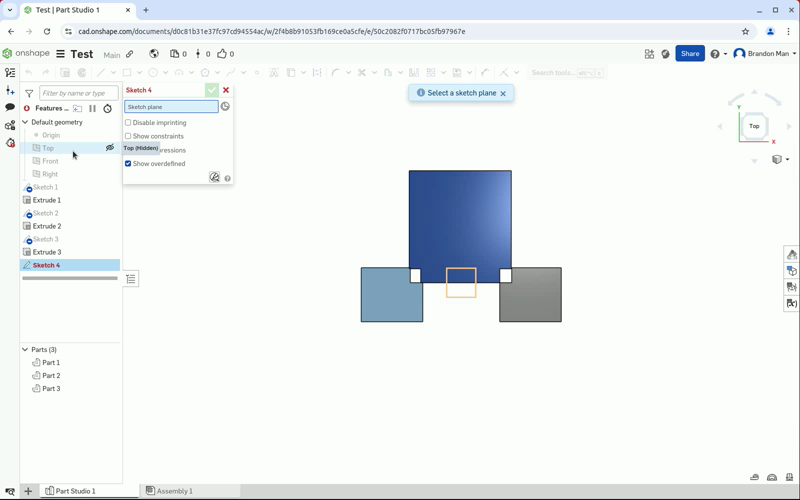
click(73, 150)
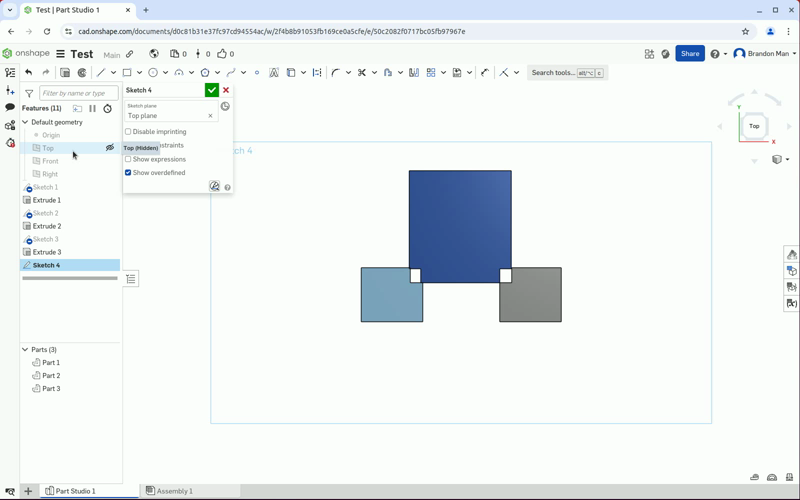
mouse_move(73, 352)
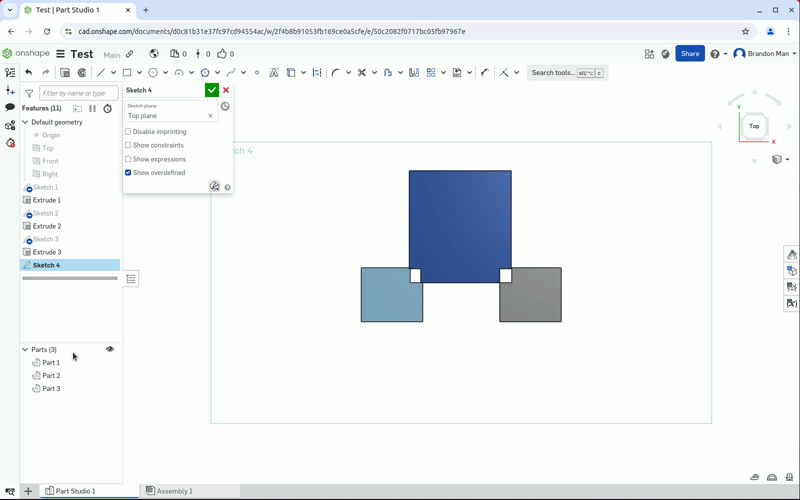
key(y)
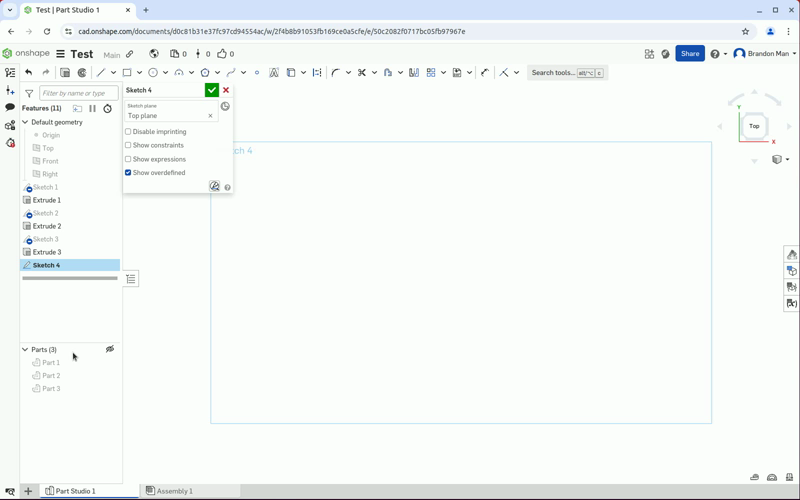
key(l)
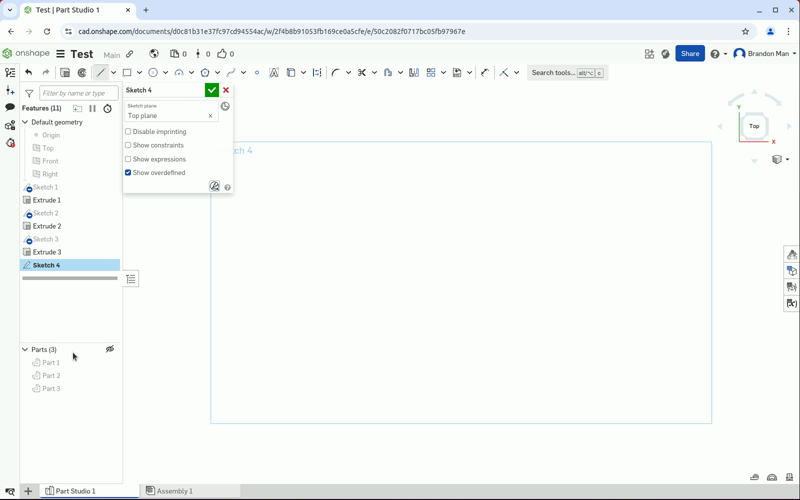
key_down(shift)
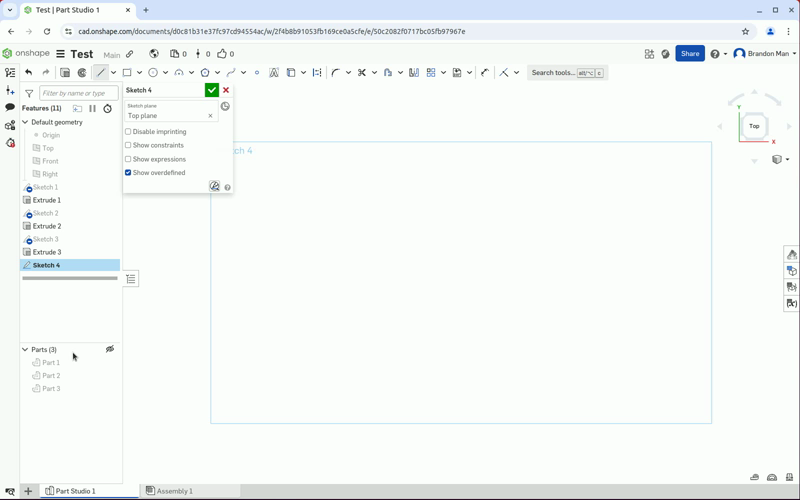
mouse_move(409, 282)
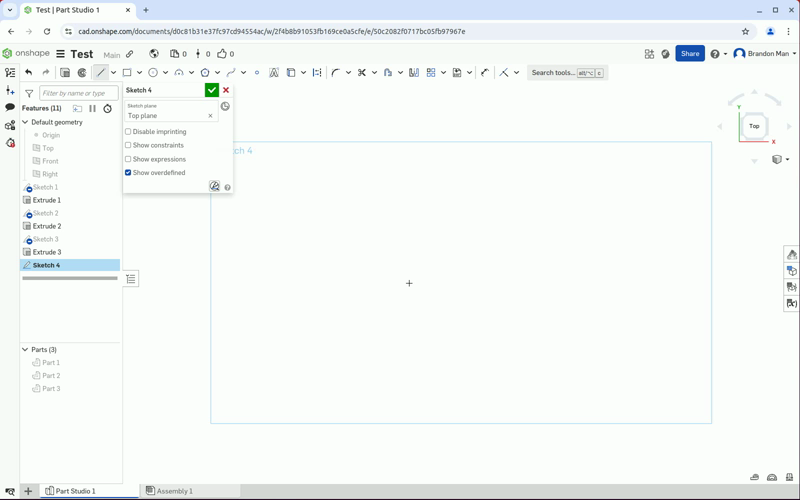
click(409, 282)
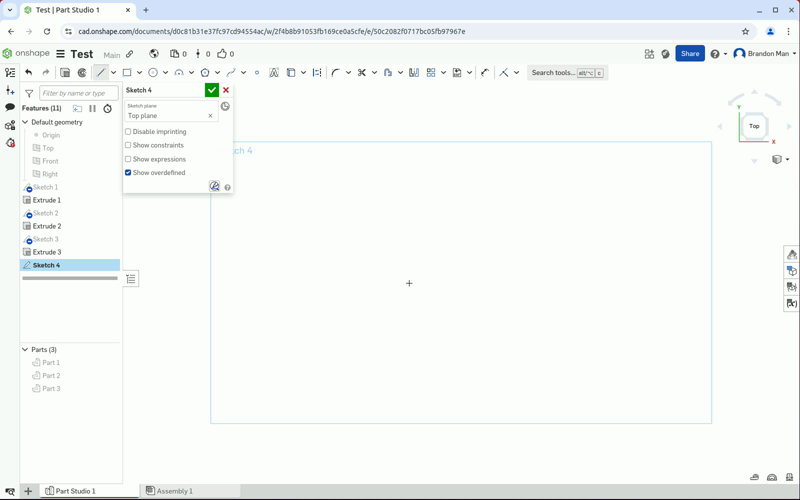
key_up(shift)
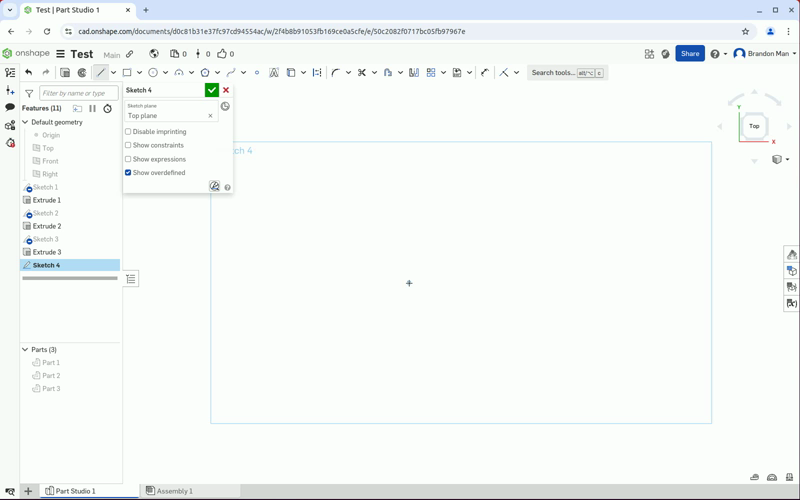
key_down(shift)
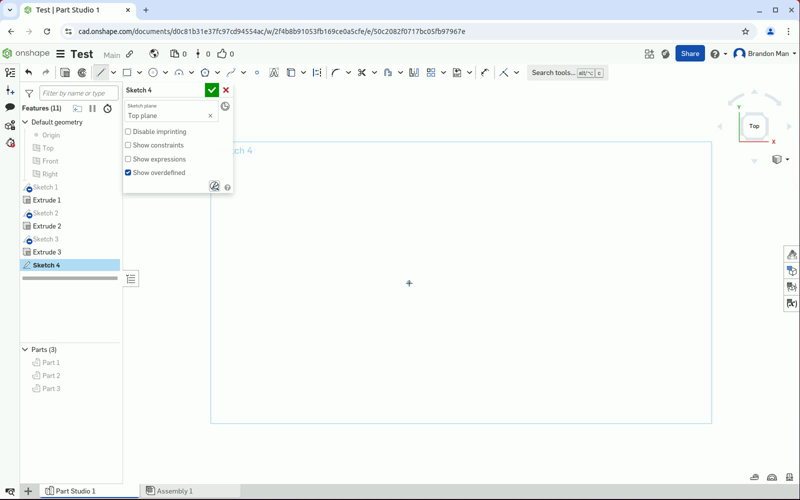
mouse_move(439, 282)
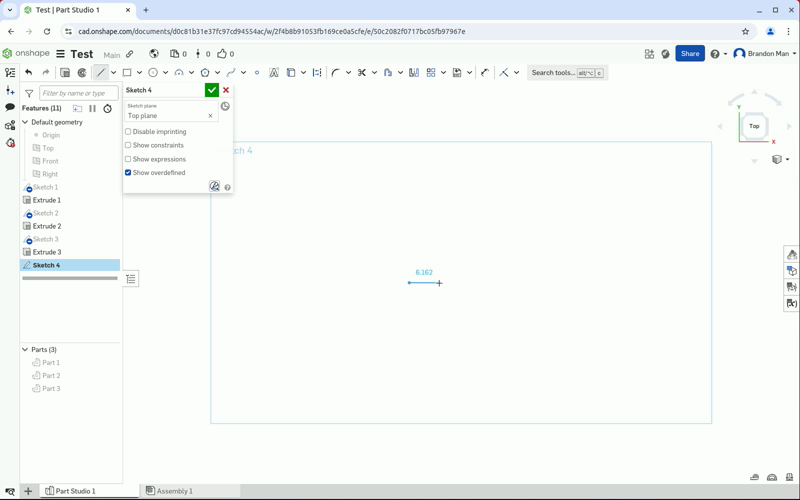
mouse_move(421, 282)
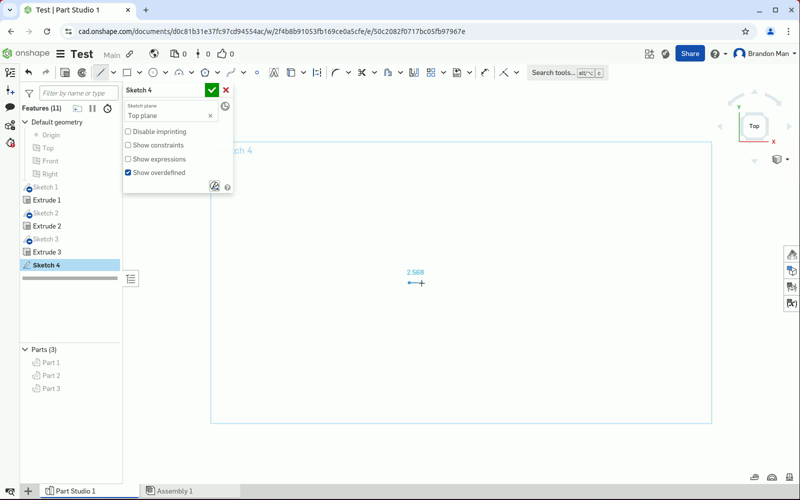
click(421, 282)
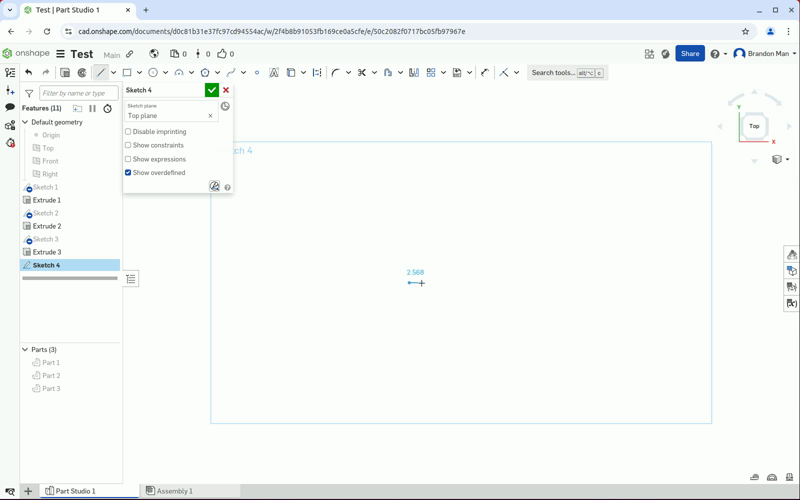
key_up(shift)
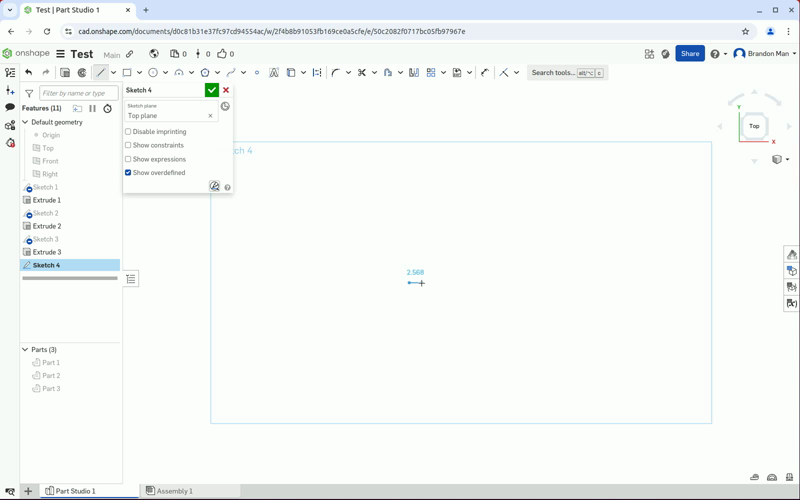
key_down(shift)
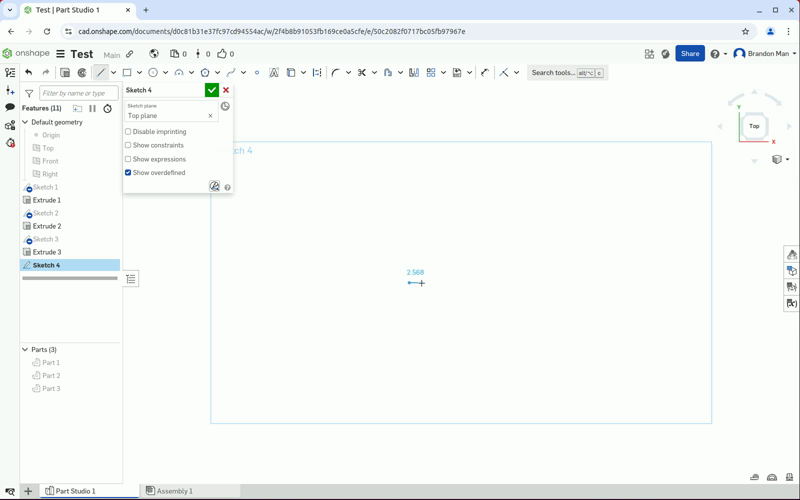
mouse_move(451, 282)
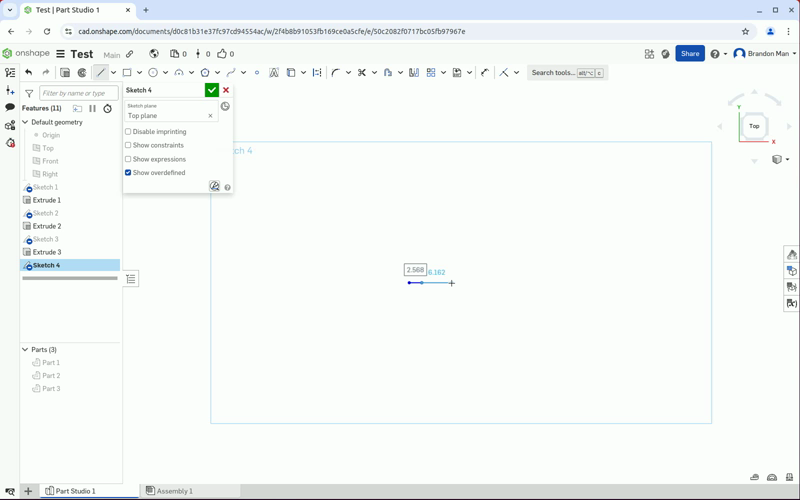
mouse_move(421, 267)
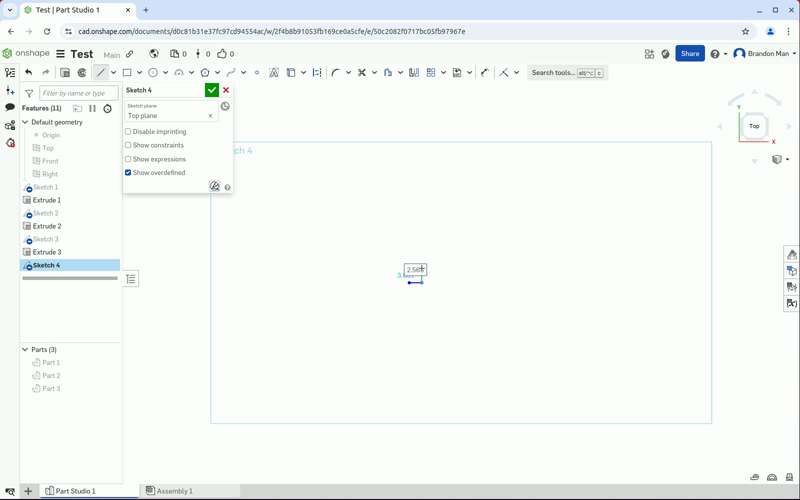
click(421, 267)
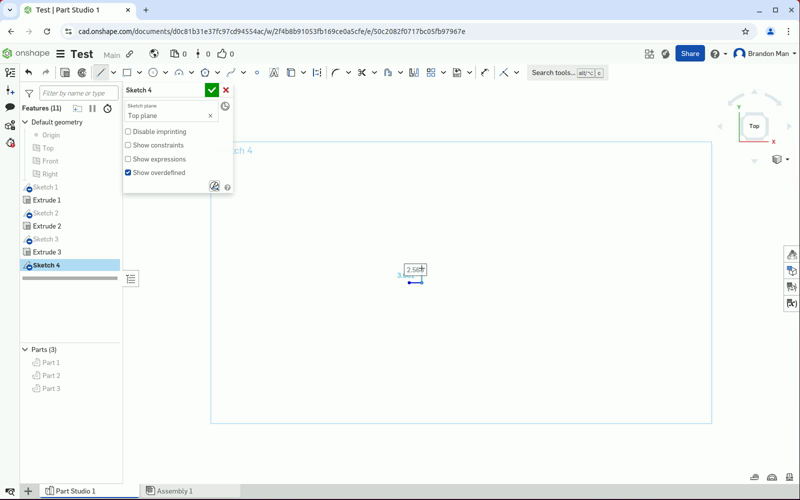
key_up(shift)
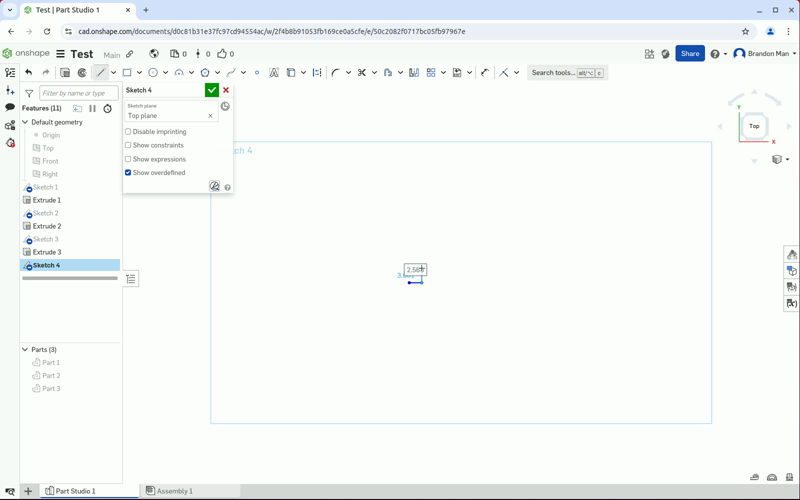
key_down(shift)
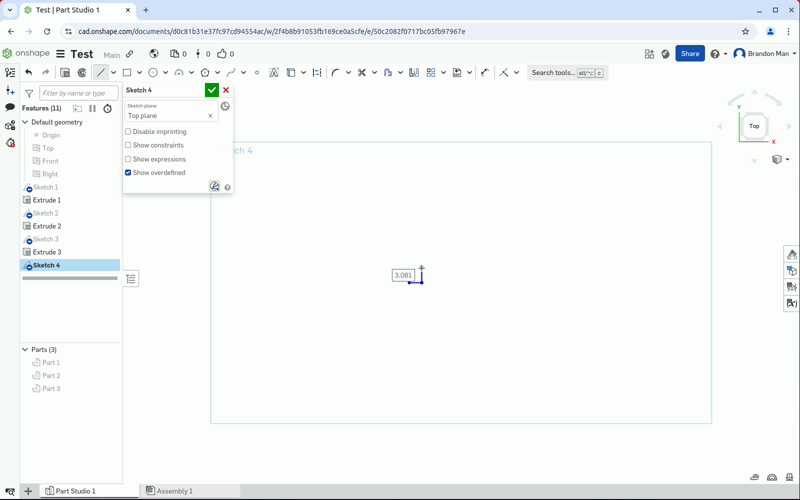
mouse_move(451, 267)
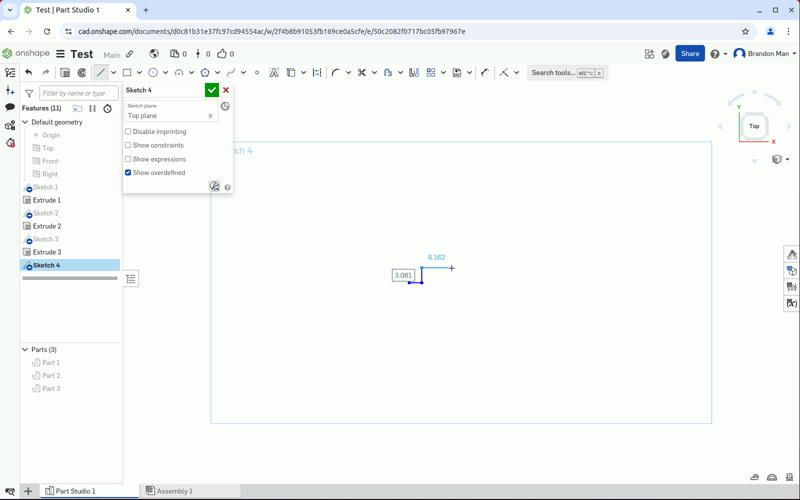
mouse_move(409, 267)
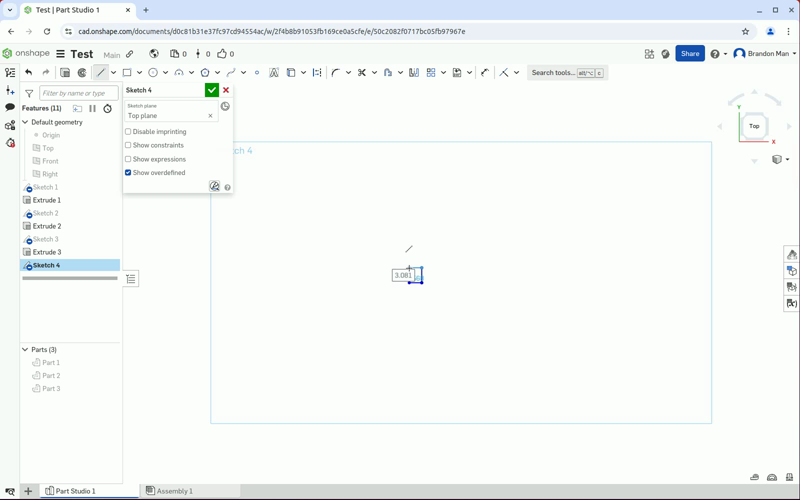
click(409, 267)
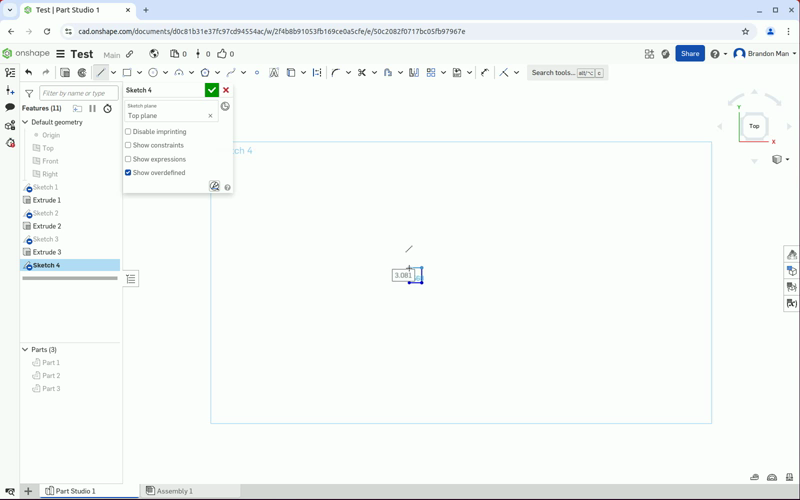
key_up(shift)
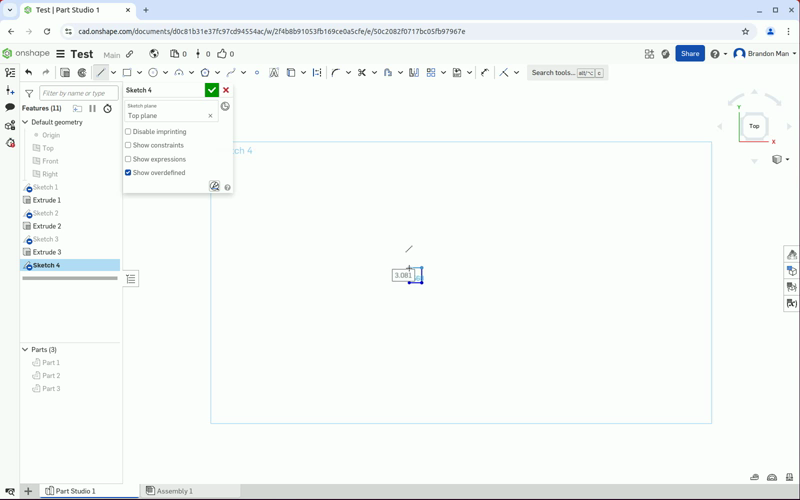
mouse_move(439, 267)
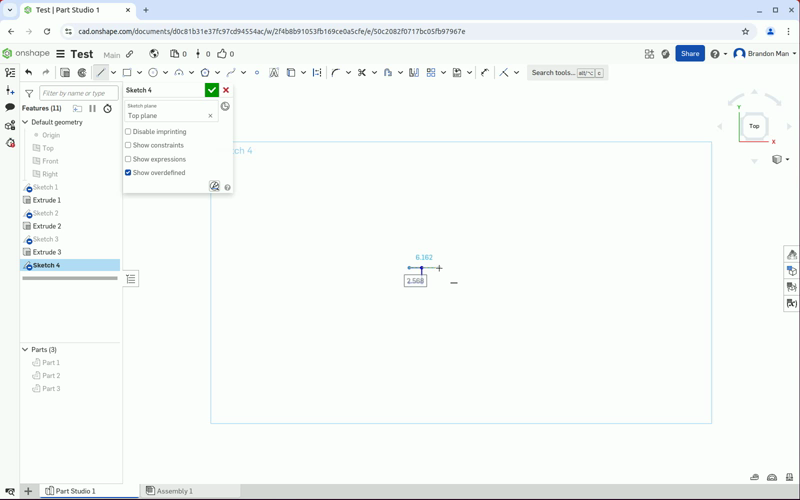
key_down(shift)
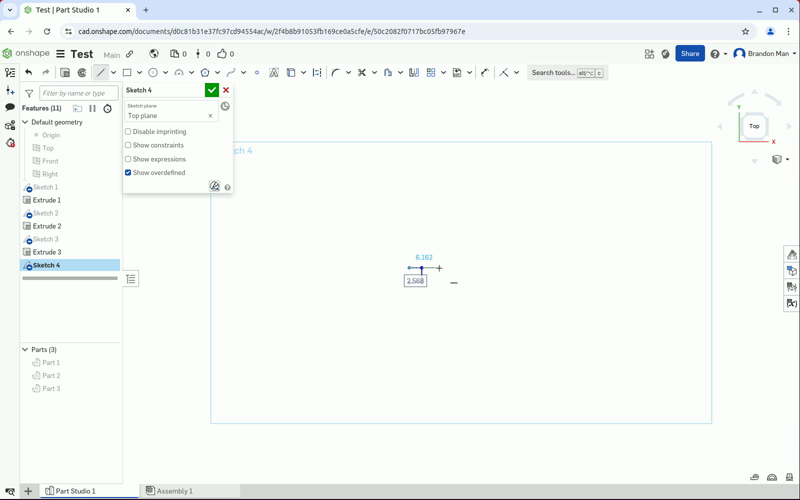
mouse_move(409, 282)
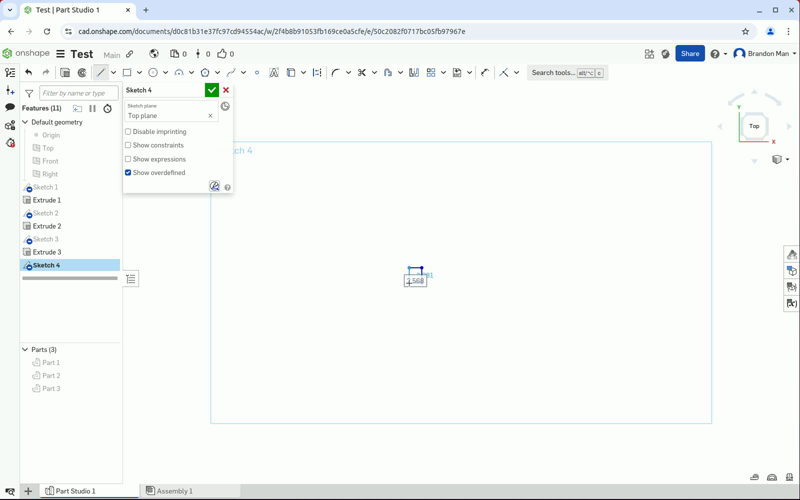
key_up(shift)
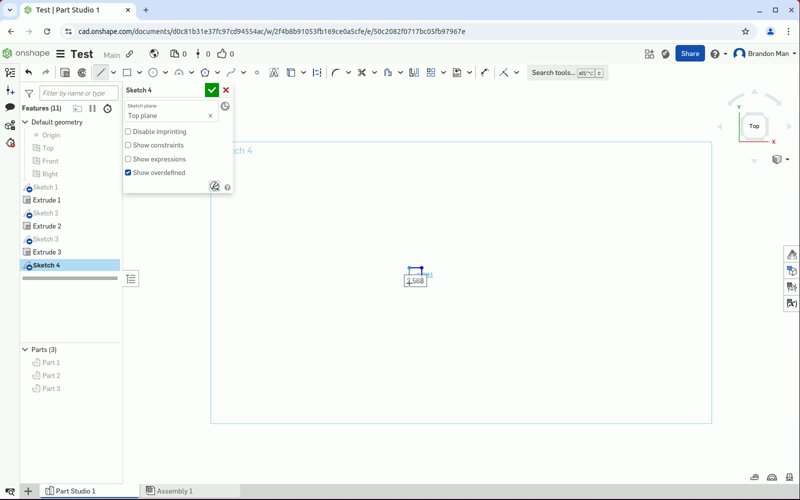
click(409, 282)
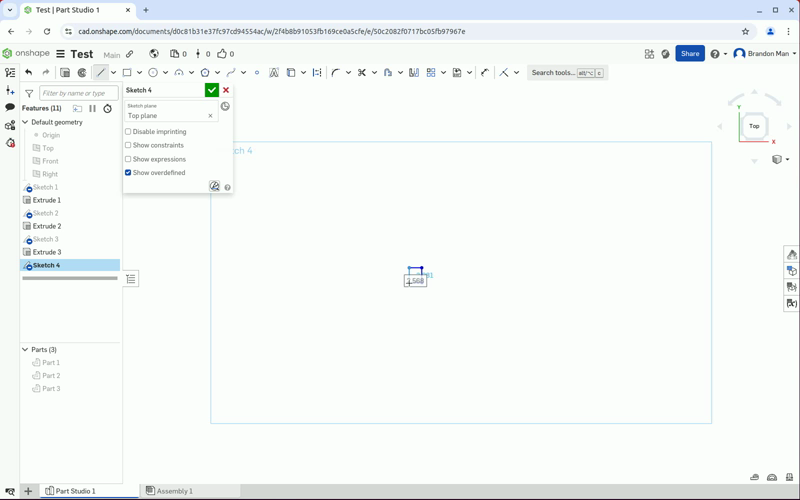
key(esc)
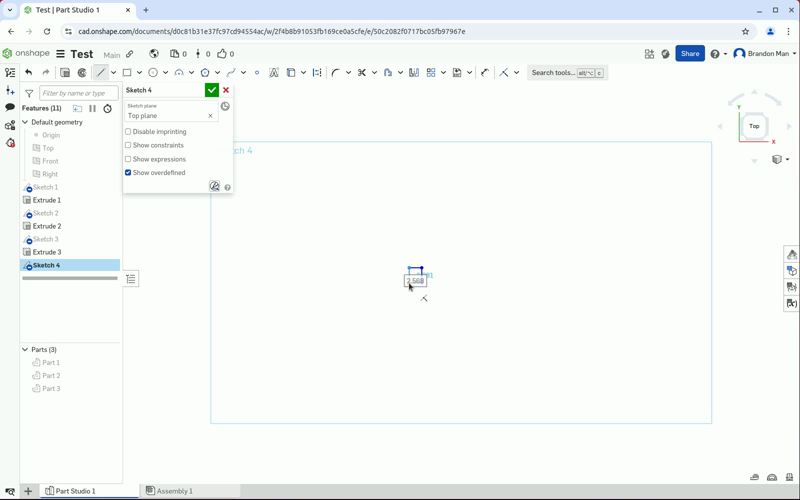
mouse_move(411, 274)
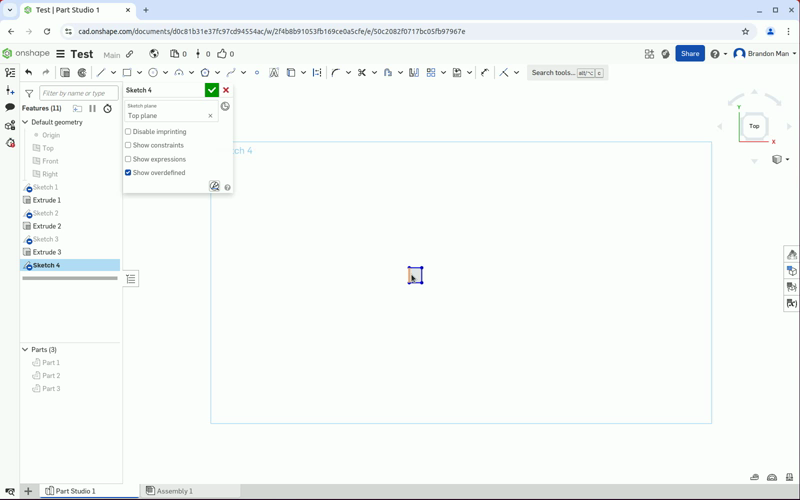
scroll(6)
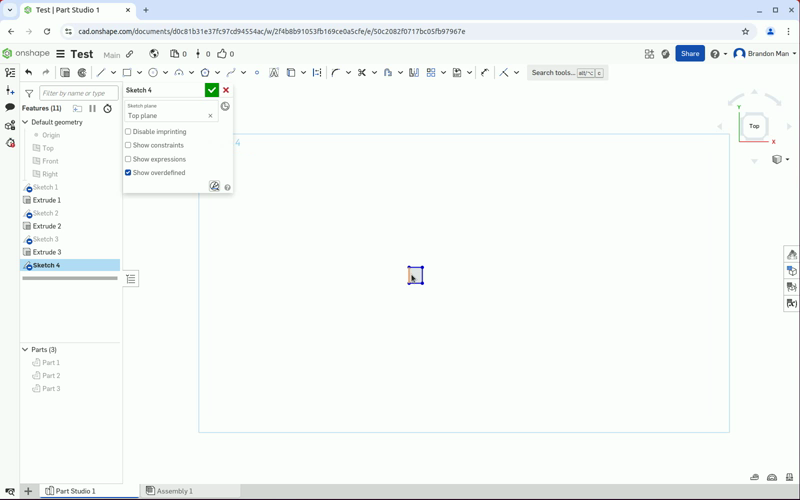
scroll(6)
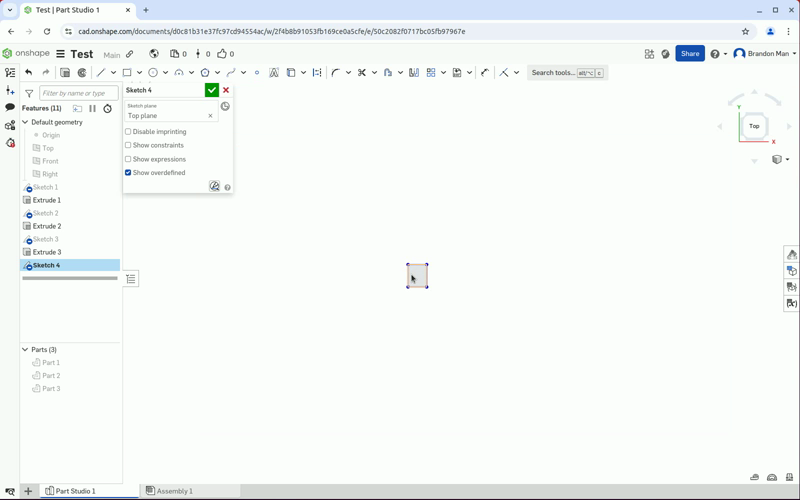
scroll(6)
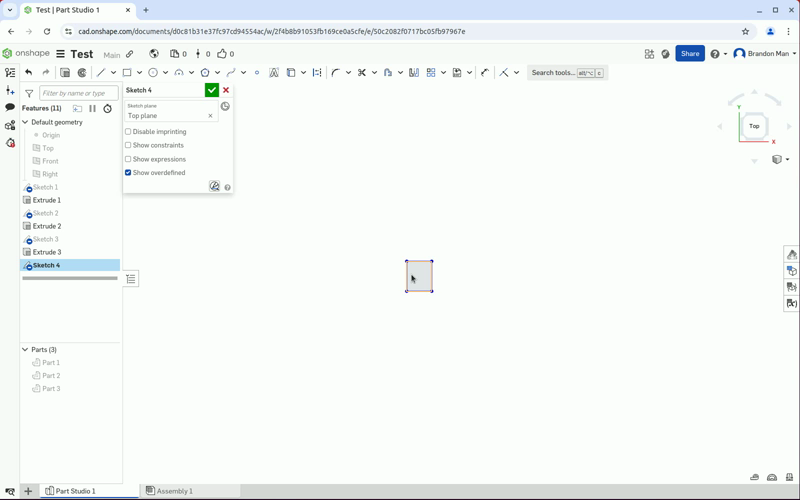
scroll(6)
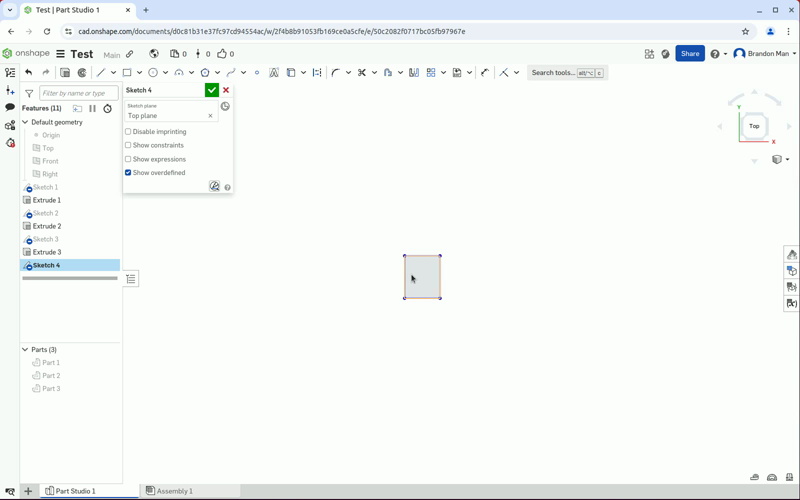
scroll(6)
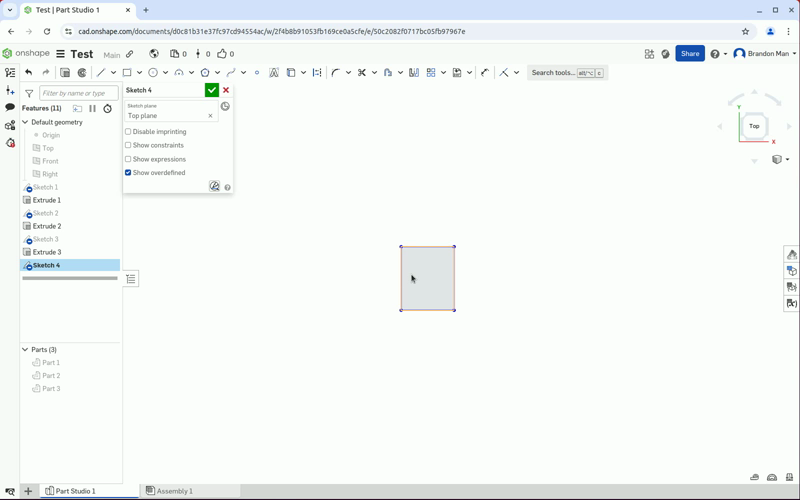
scroll(6)
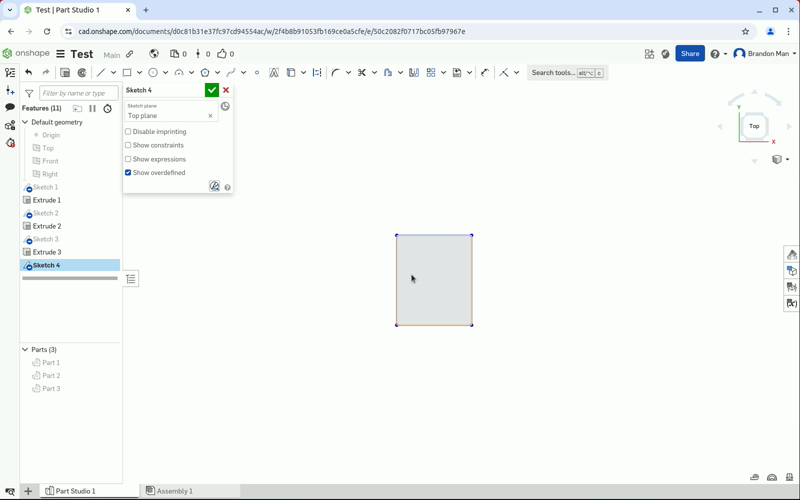
scroll(6)
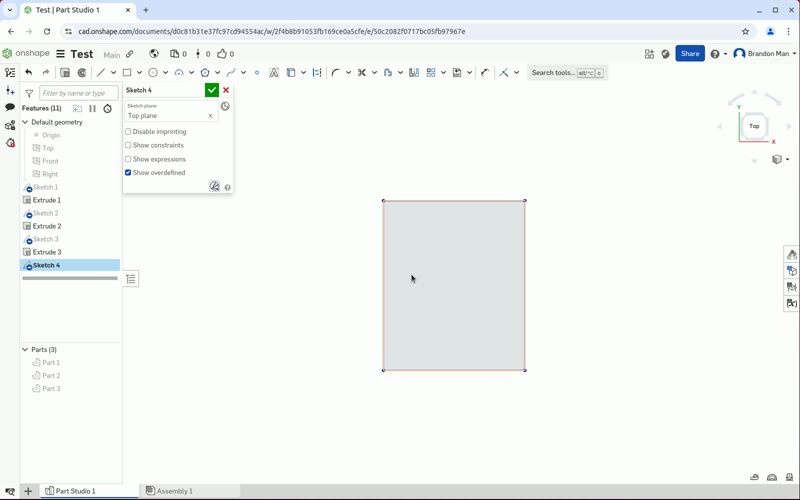
click(411, 274)
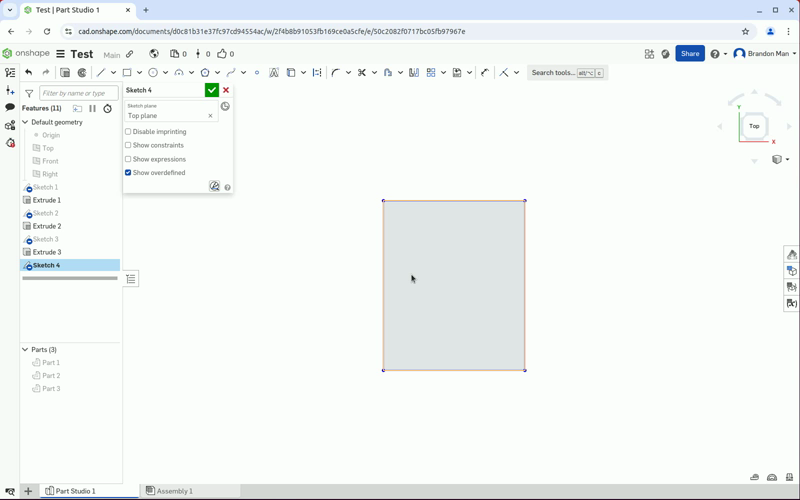
scroll(-6)
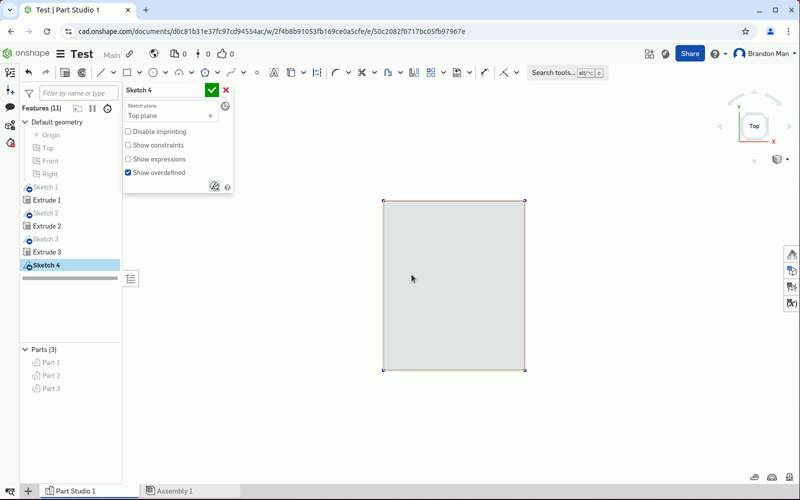
scroll(-6)
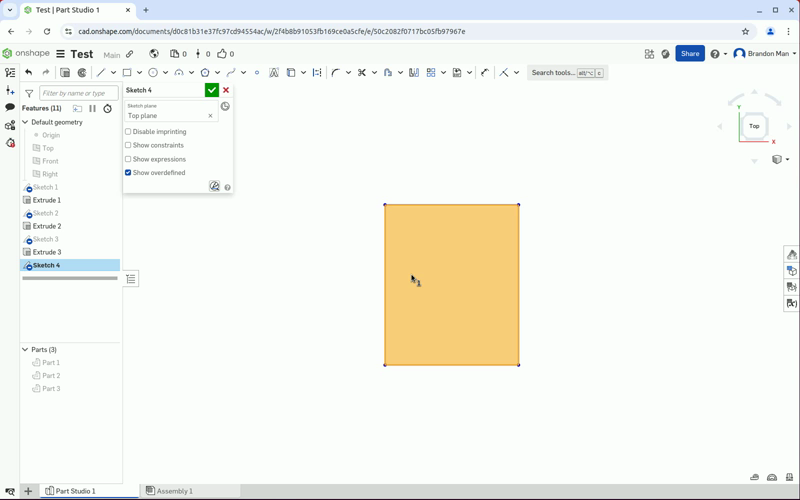
scroll(-6)
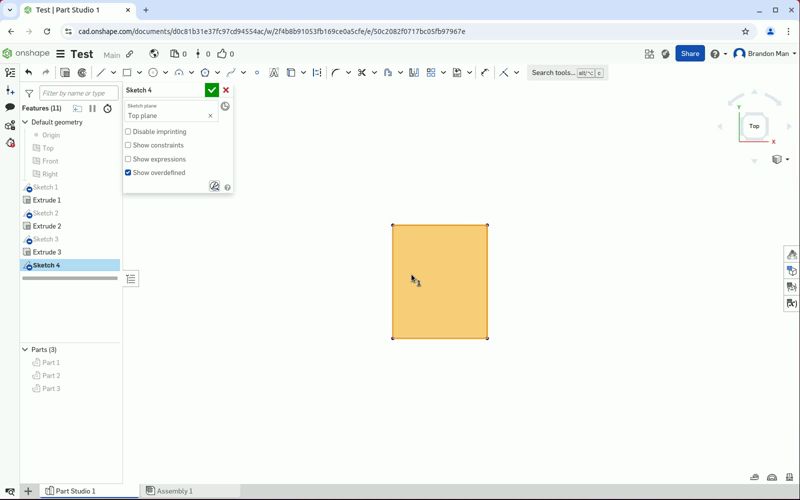
scroll(-6)
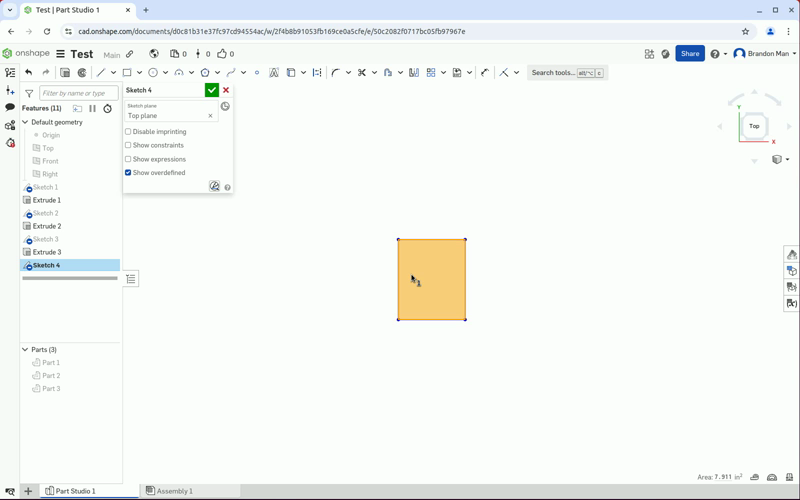
scroll(-6)
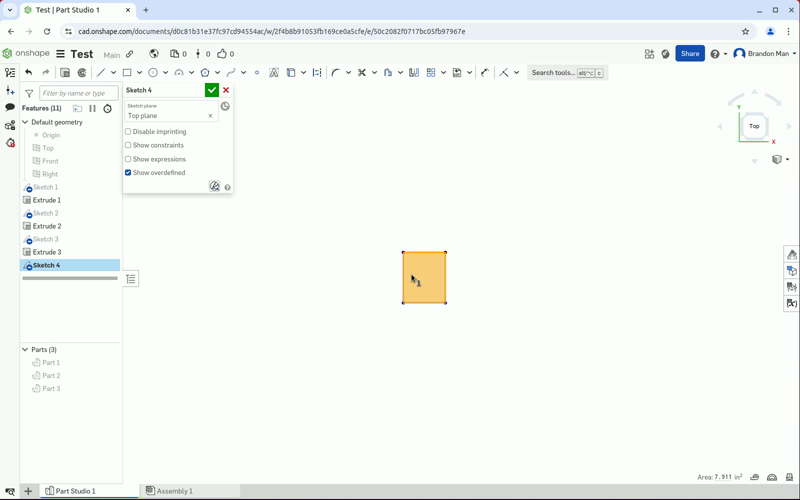
scroll(-6)
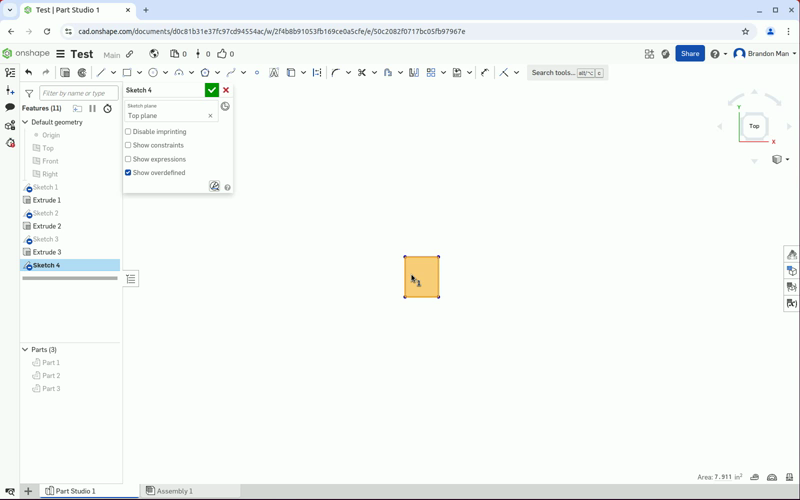
scroll(-6)
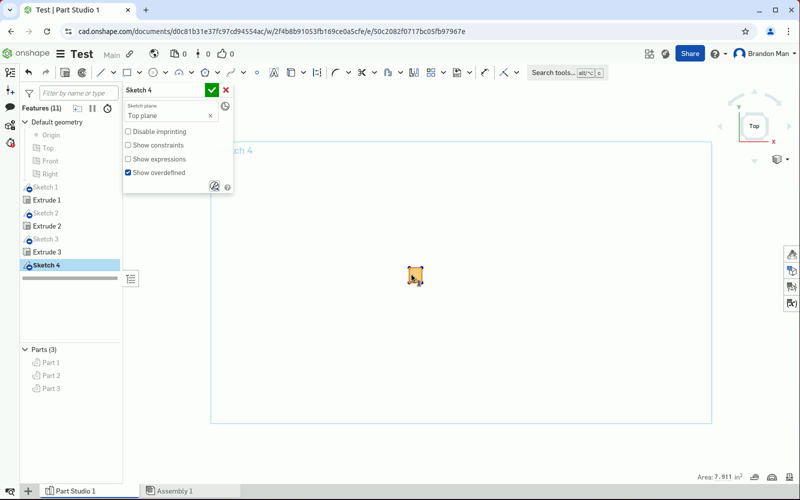
mouse_move(73, 352)
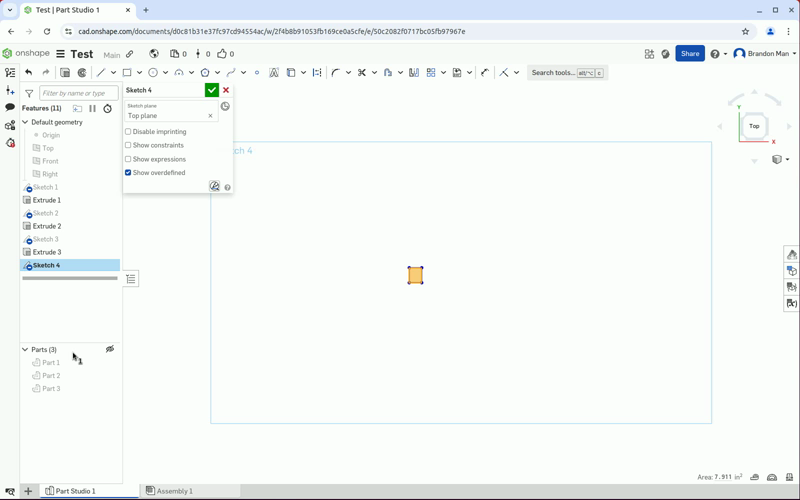
key(shift+y)
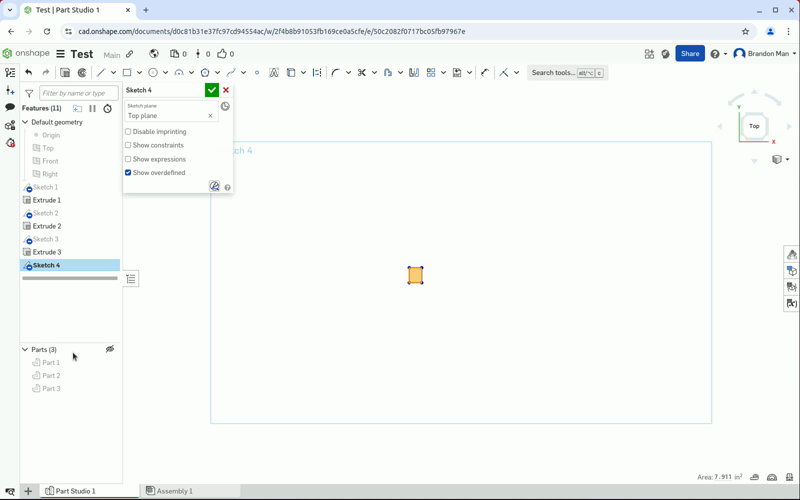
key(shift+e)
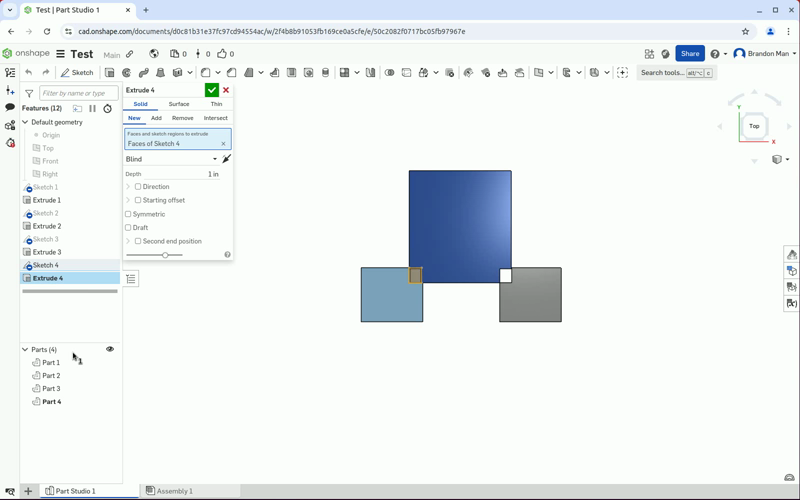
mouse_move(143, 106)
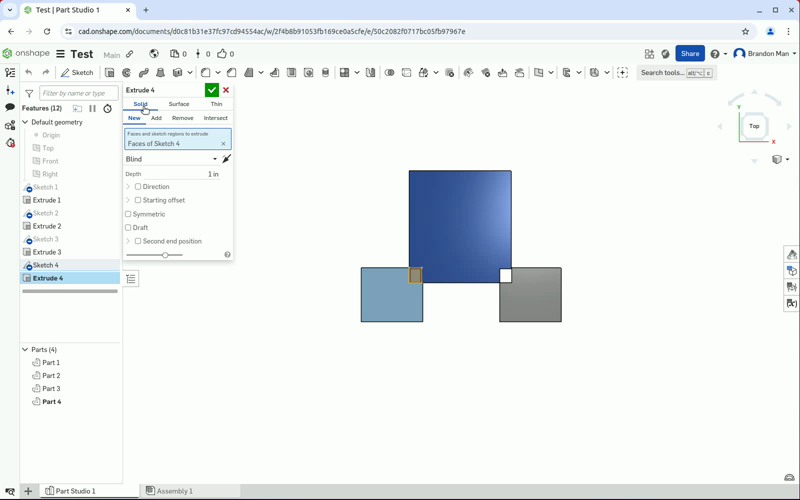
click(143, 106)
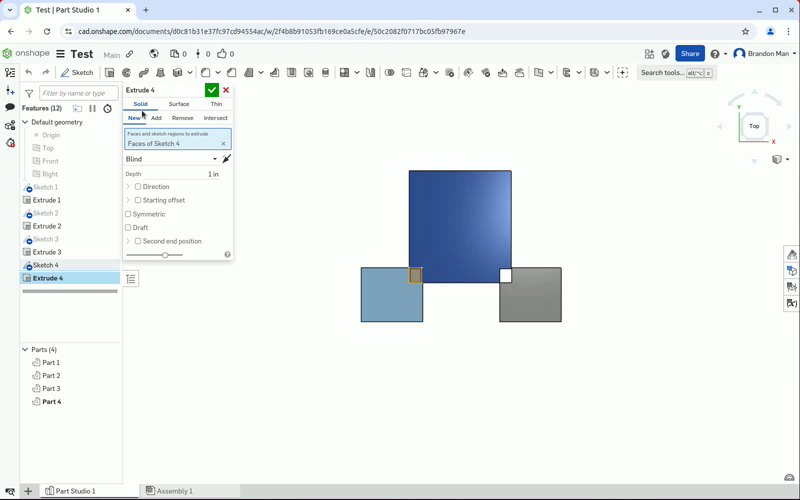
mouse_move(137, 120)
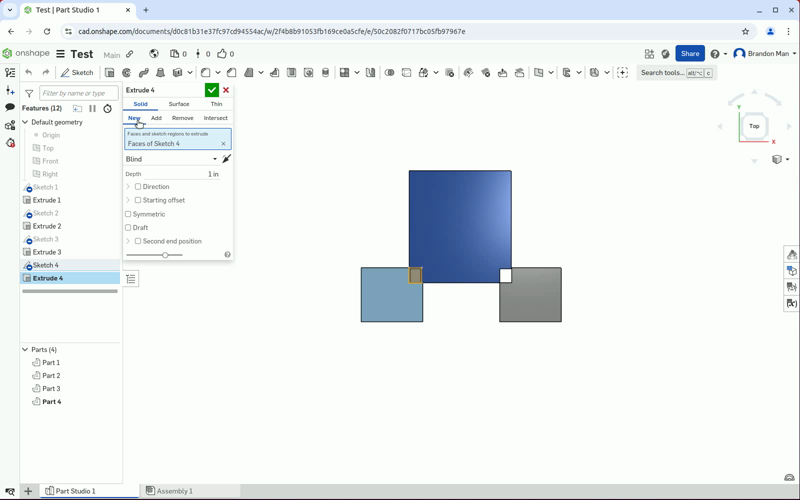
click(137, 120)
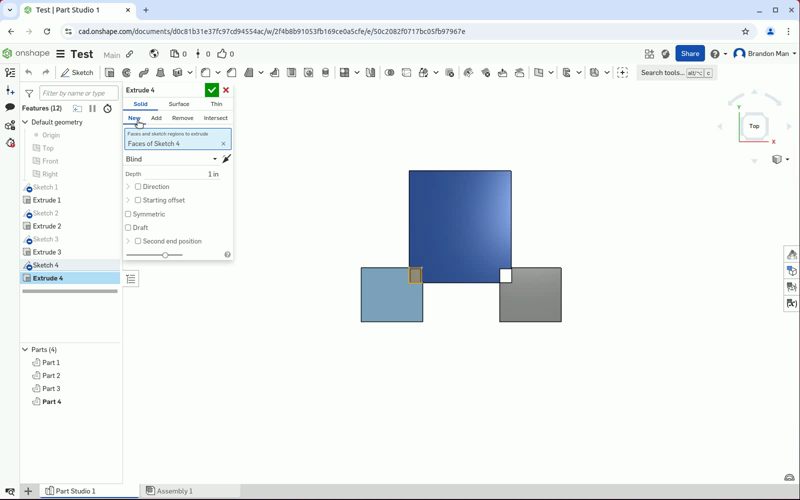
key(tab, 4)
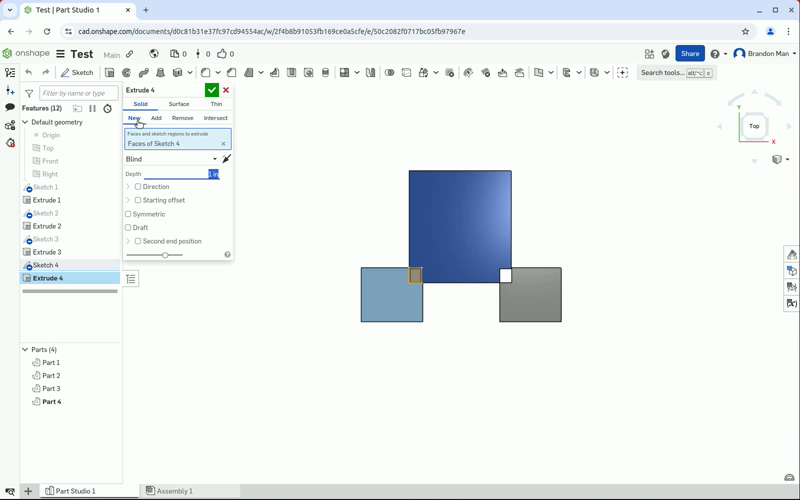
text(11.795)
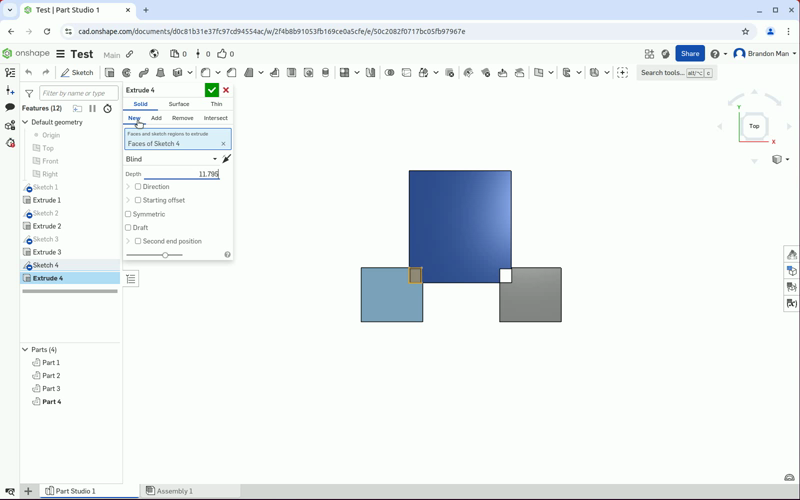
key(enter)
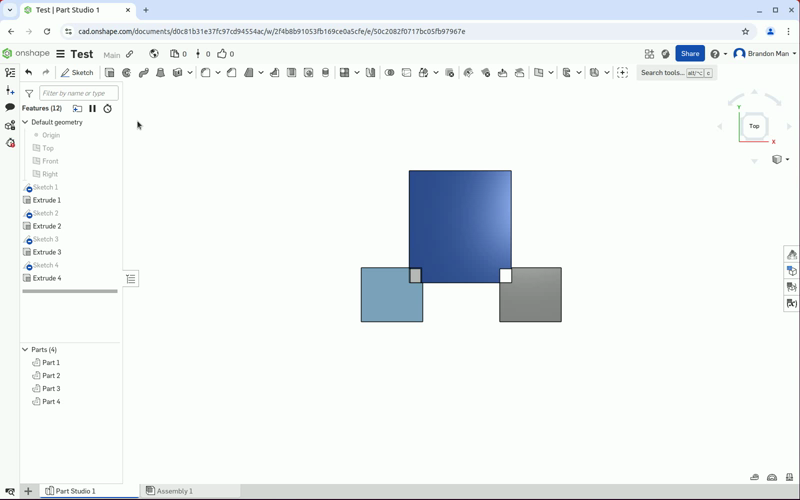
key(shift+h)
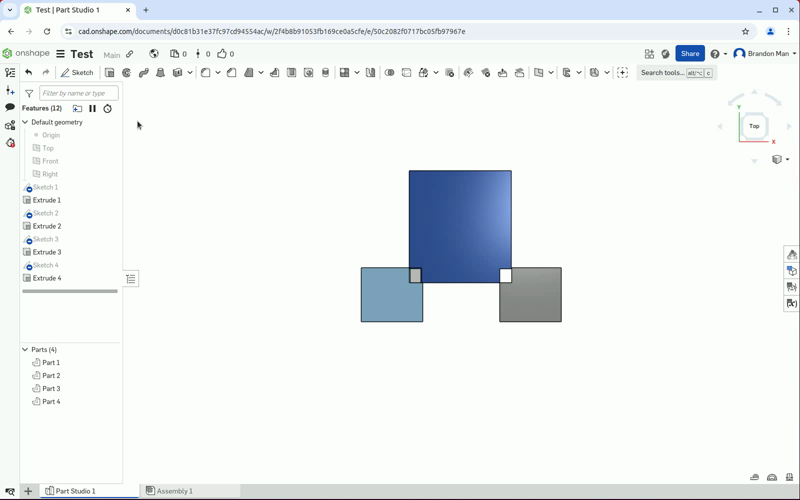
key(shift+h)
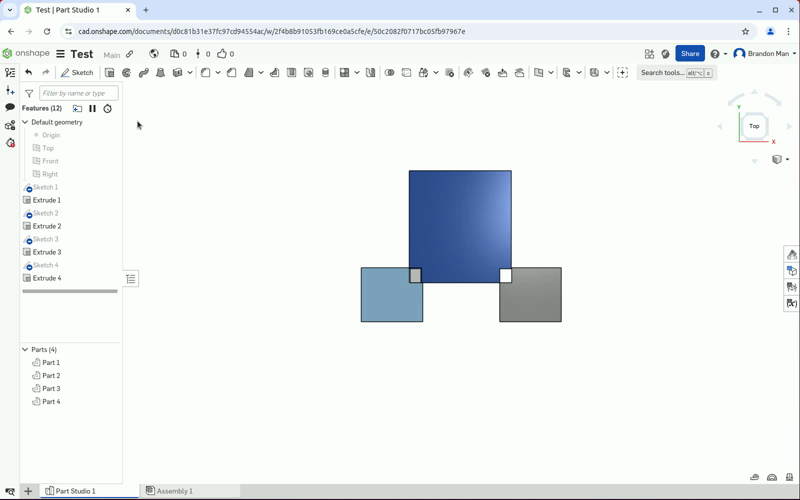
mouse_move(73, 189)
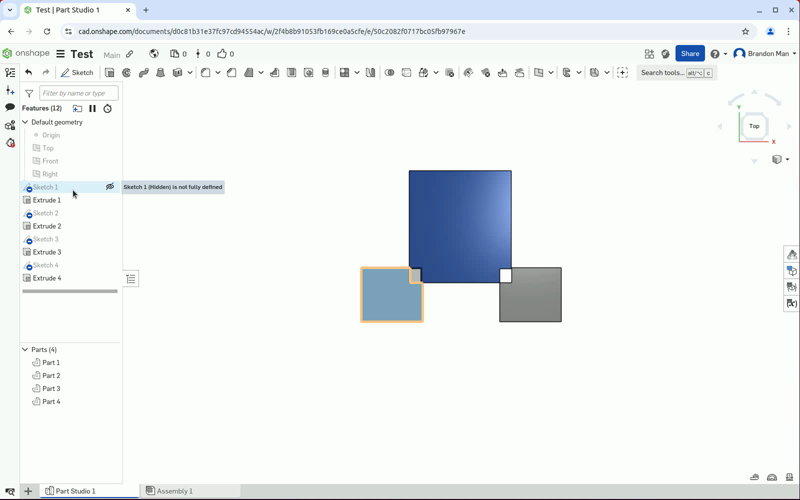
click(73, 189)
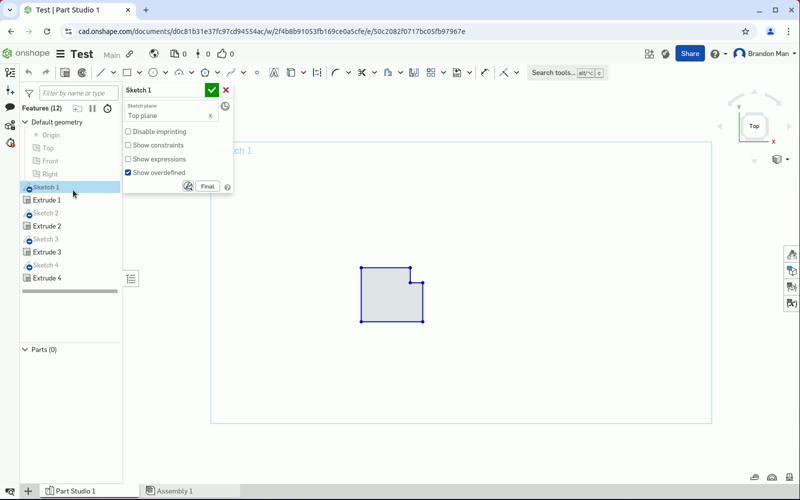
mouse_move(229, 92)
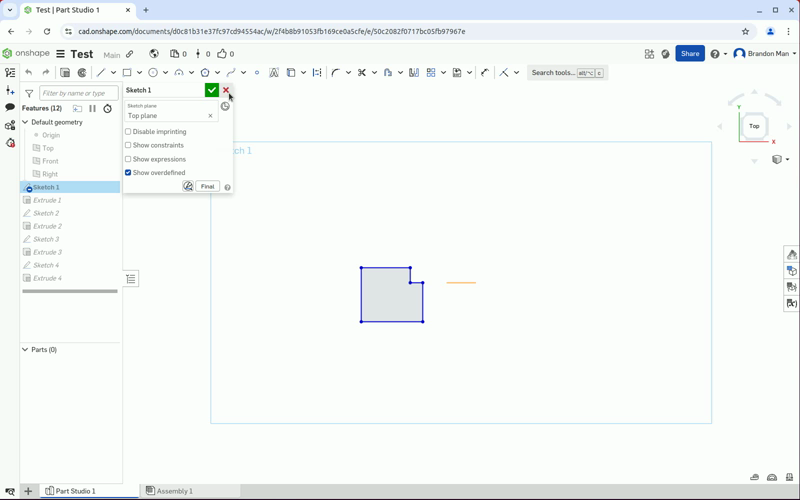
click(229, 92)
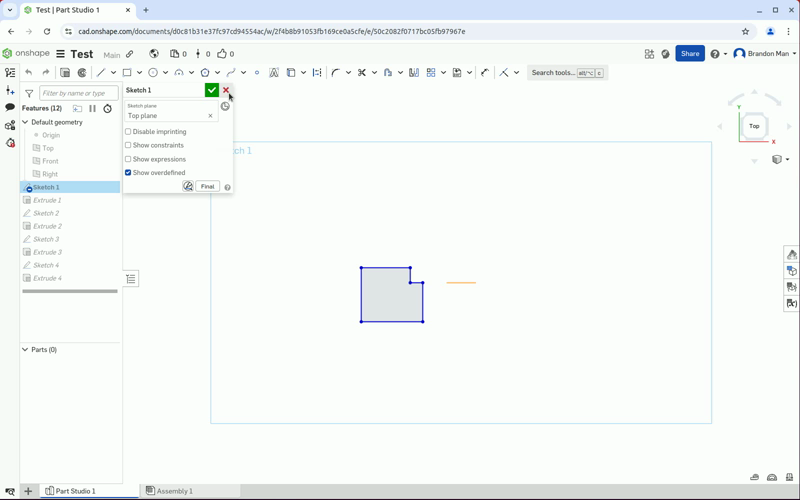
key(shift+s)
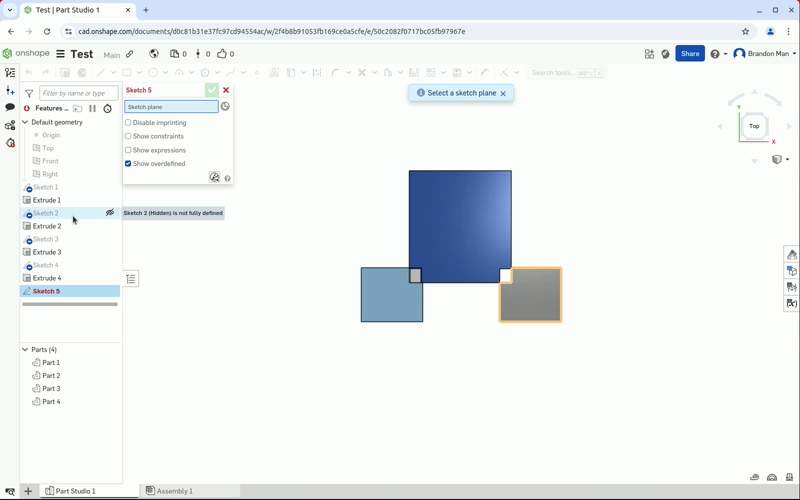
scroll(3)
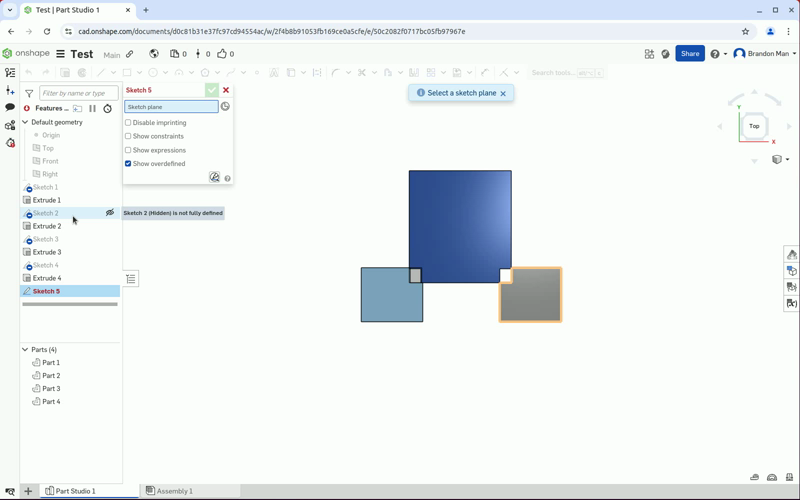
mouse_move(73, 150)
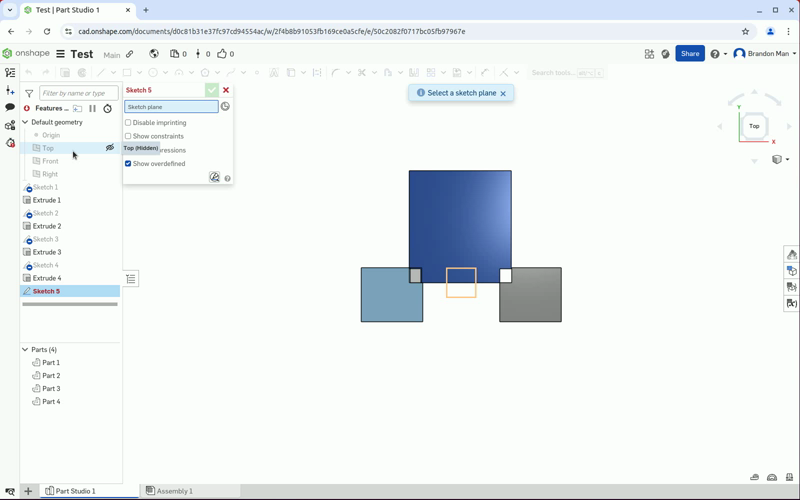
click(73, 150)
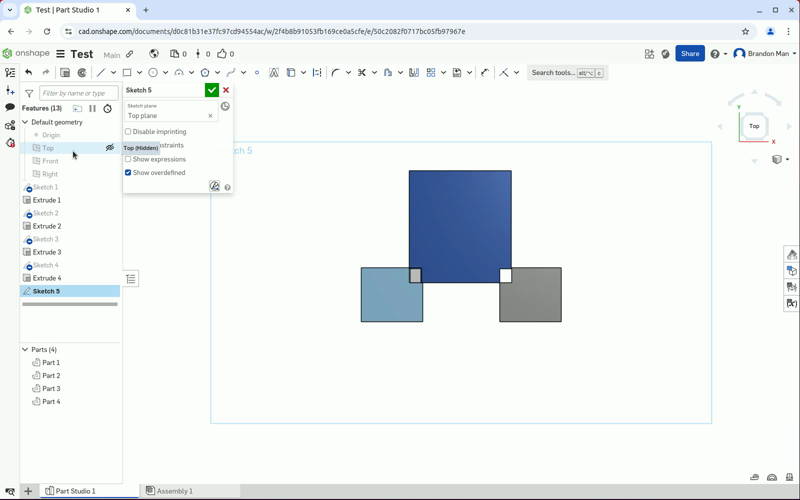
mouse_move(73, 352)
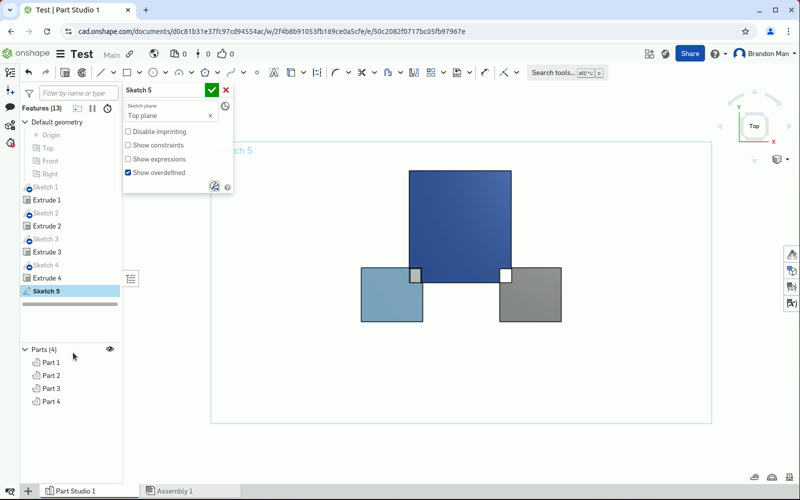
key(y)
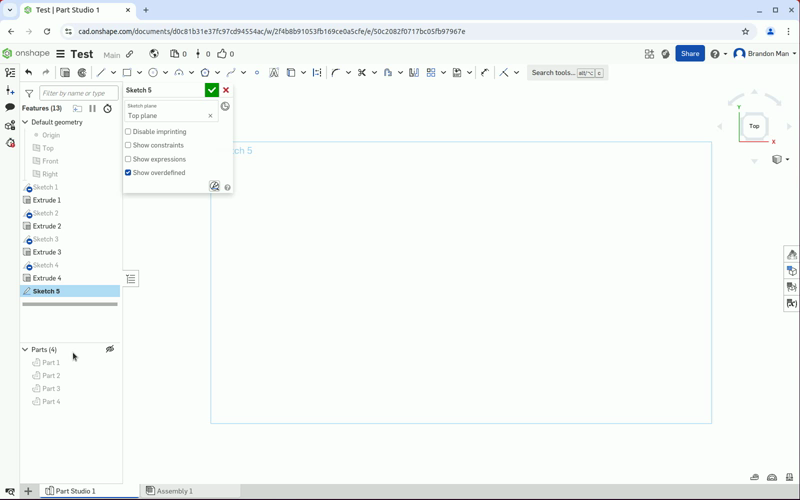
key(l)
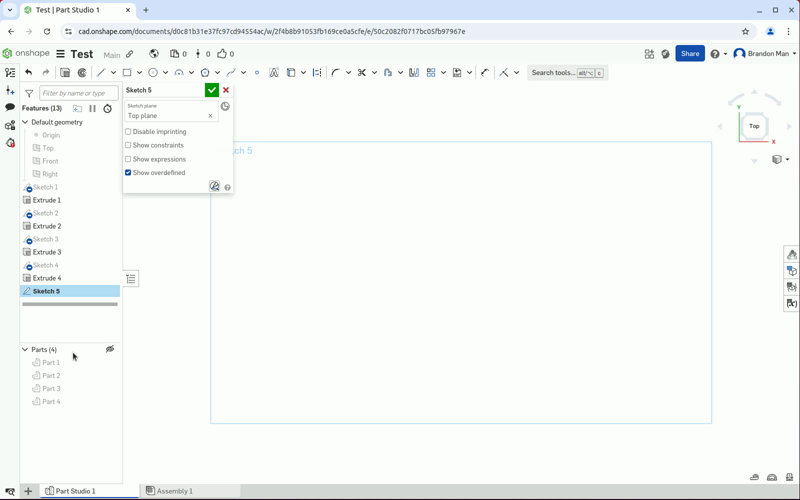
key_down(shift)
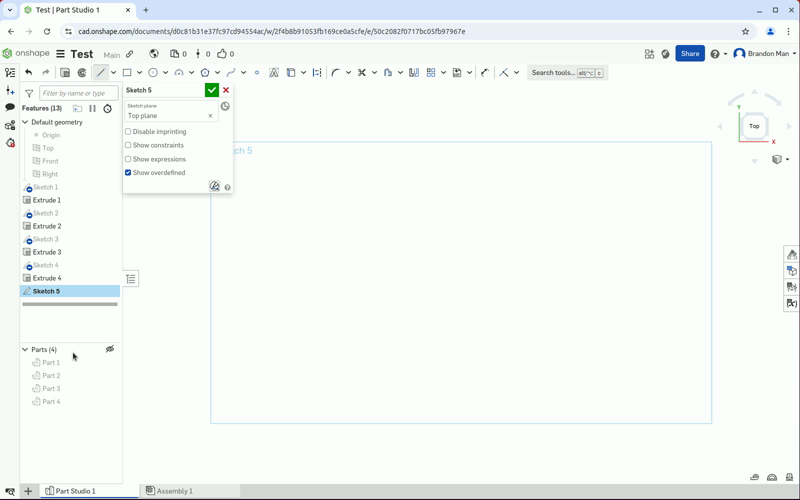
mouse_move(499, 282)
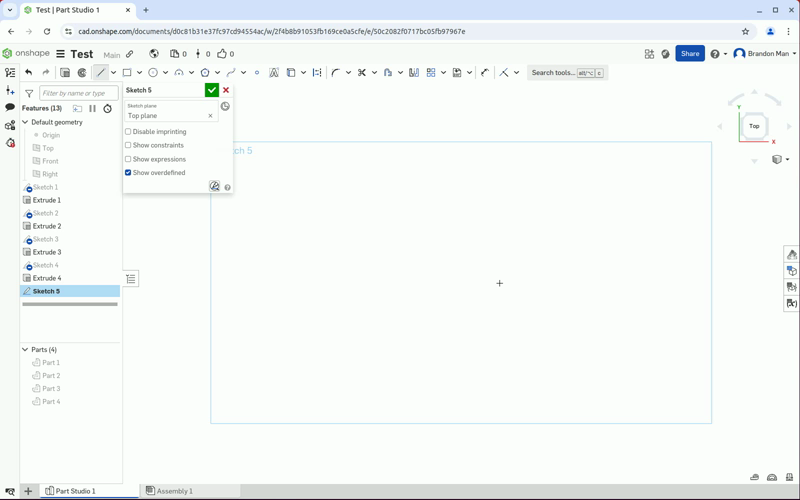
click(499, 282)
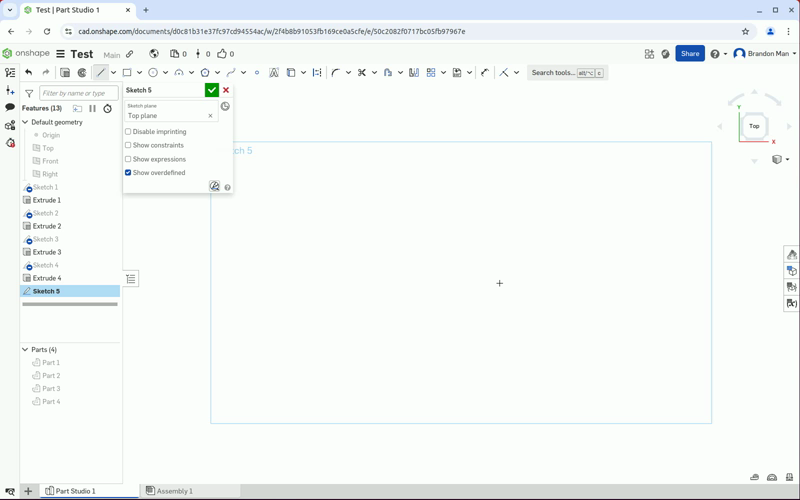
key_up(shift)
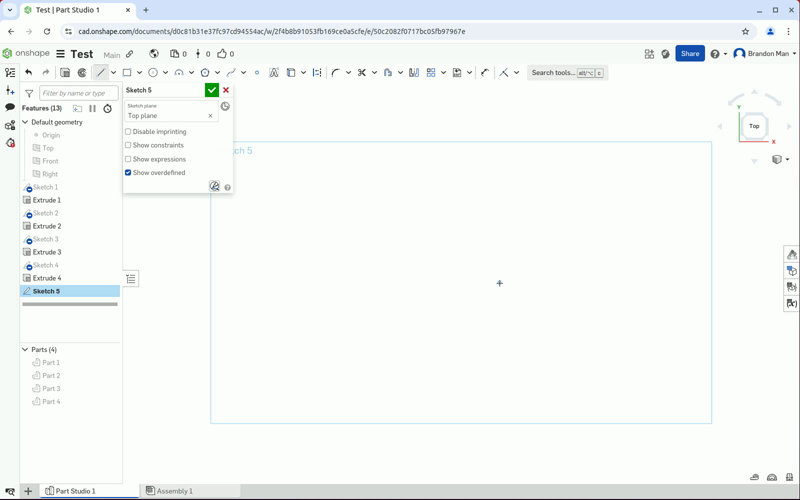
key_down(shift)
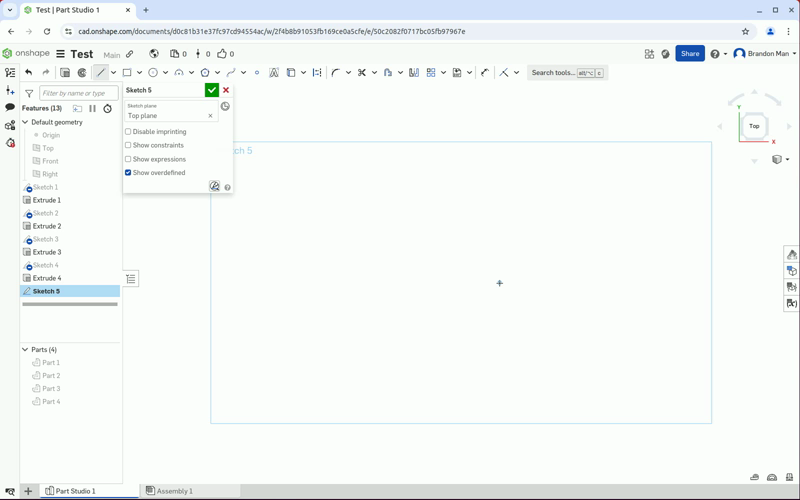
mouse_move(529, 282)
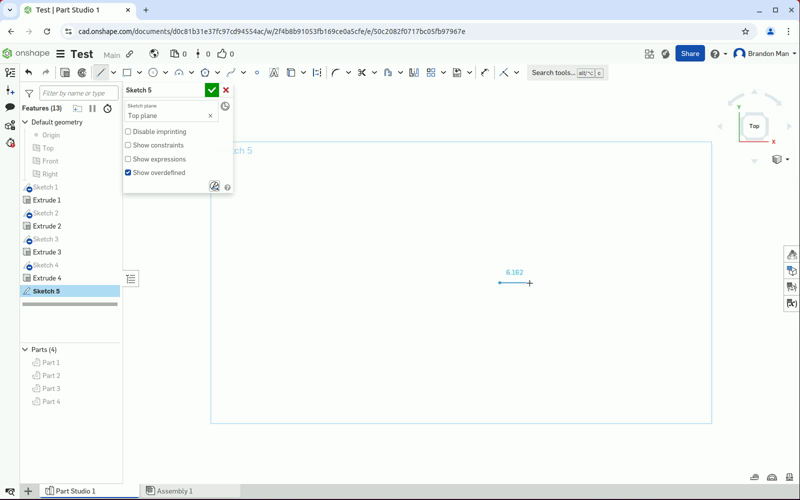
mouse_move(512, 282)
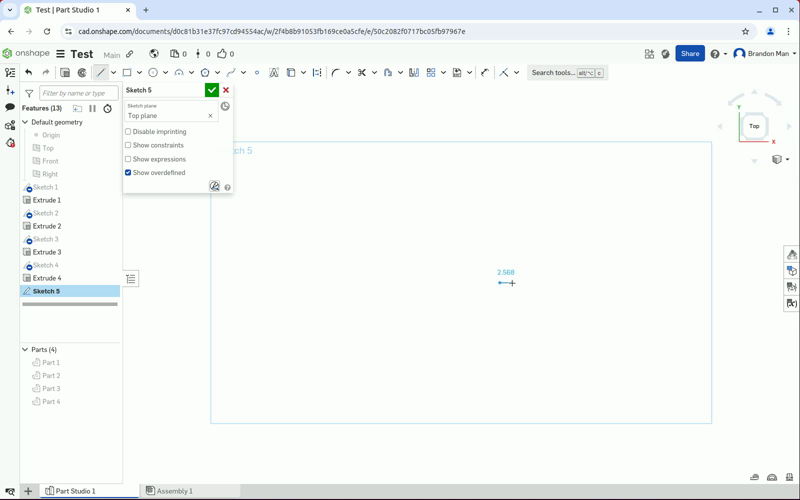
click(512, 282)
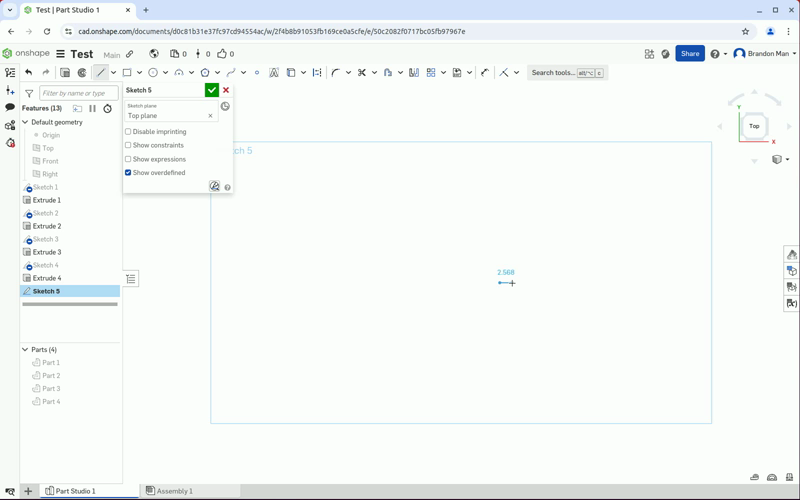
key_up(shift)
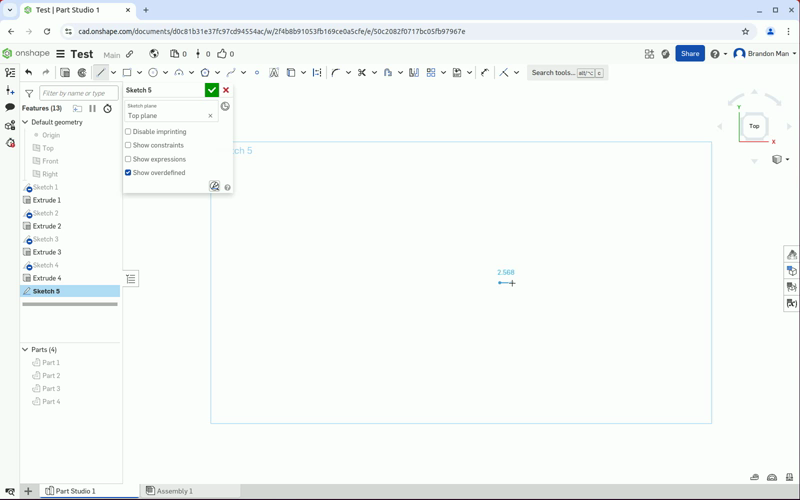
key_down(shift)
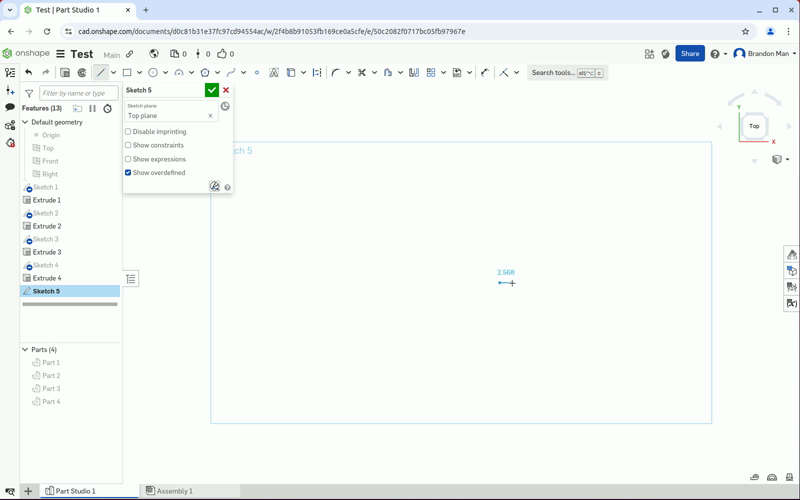
mouse_move(542, 282)
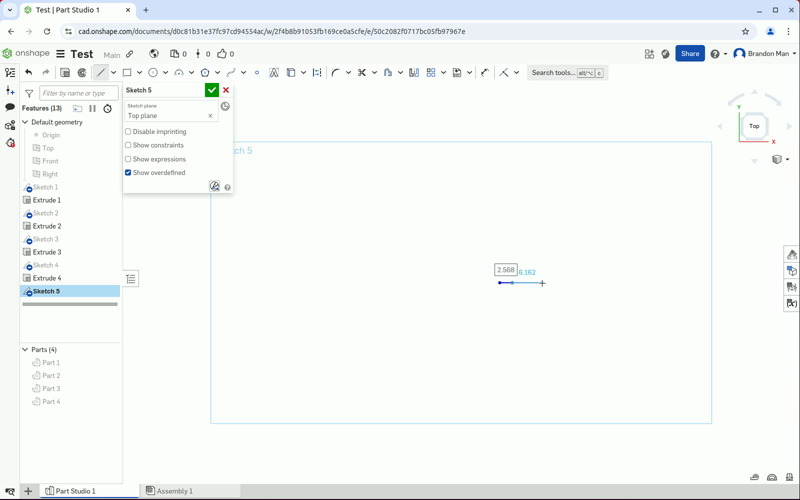
mouse_move(512, 267)
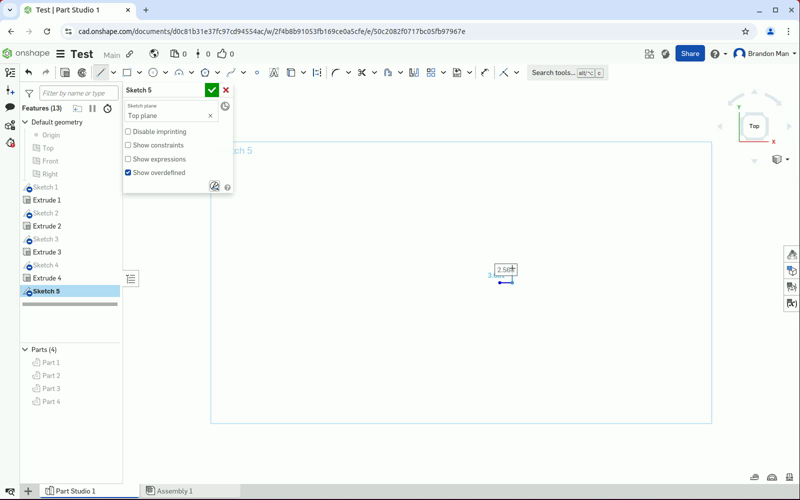
click(512, 267)
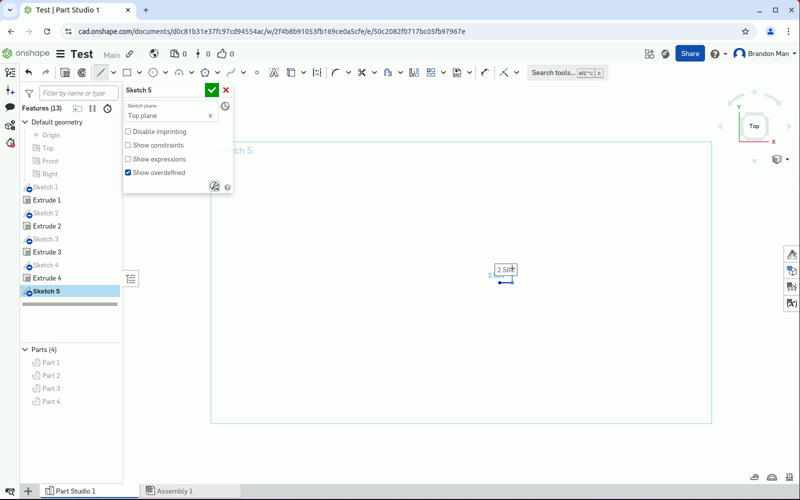
key_up(shift)
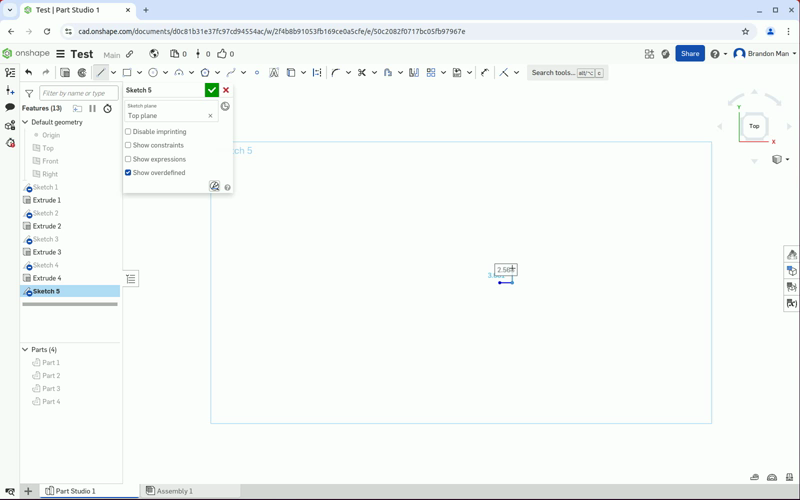
key_down(shift)
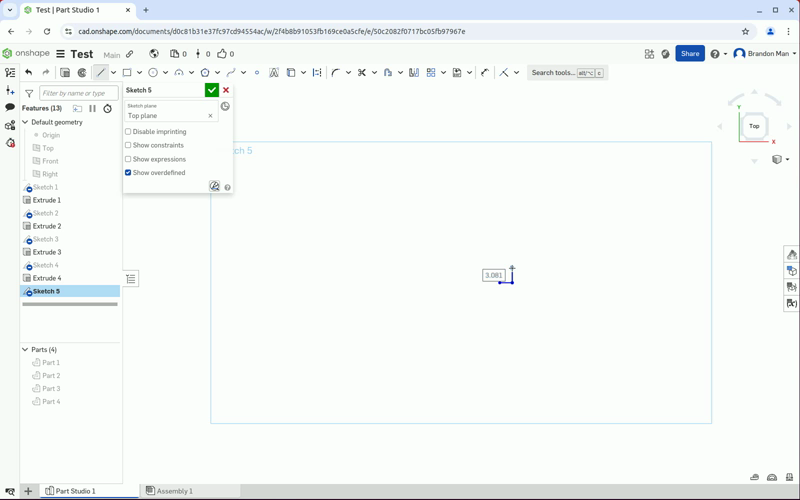
mouse_move(542, 267)
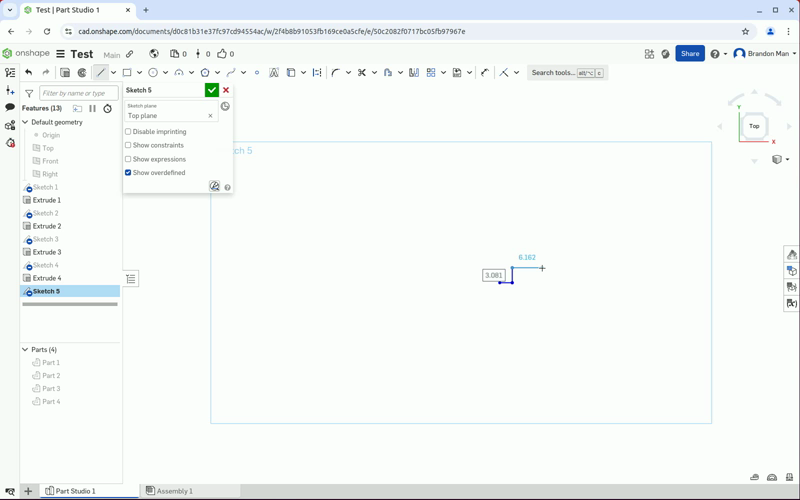
mouse_move(499, 267)
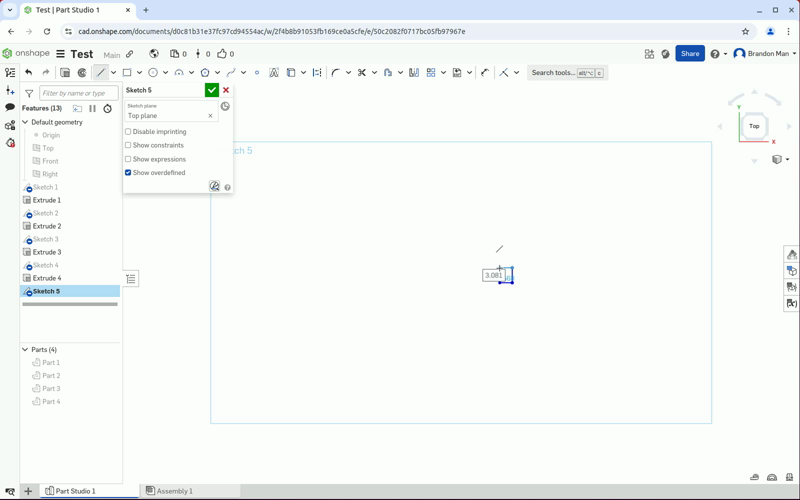
click(499, 267)
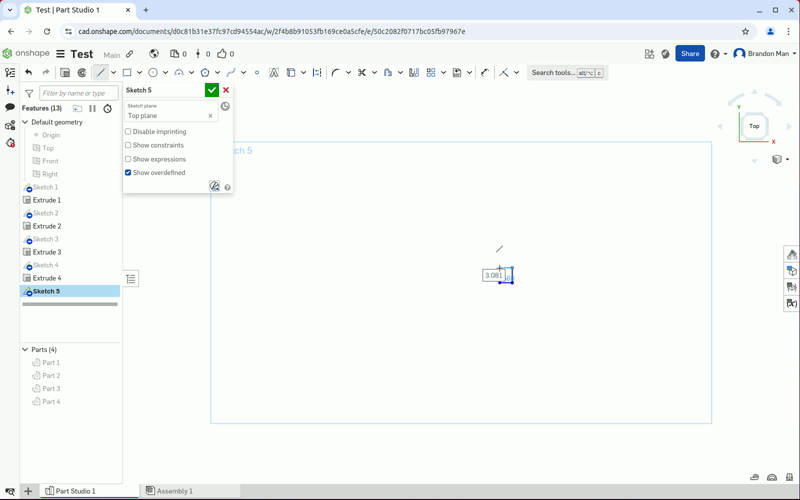
key_up(shift)
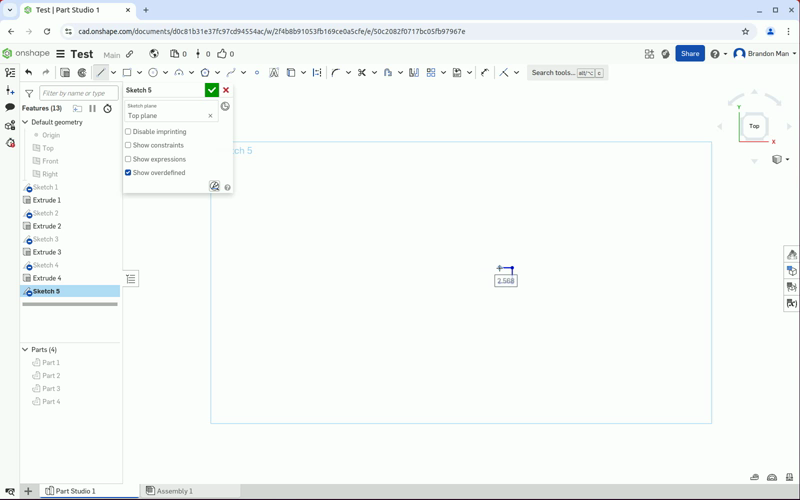
mouse_move(529, 267)
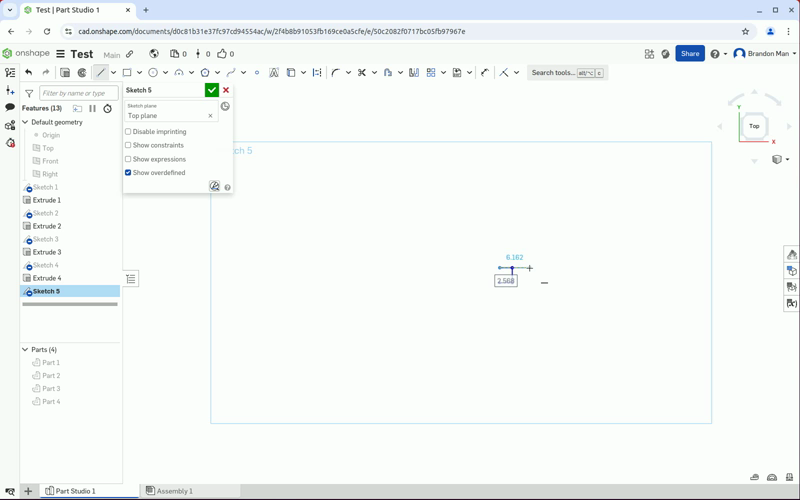
key_down(shift)
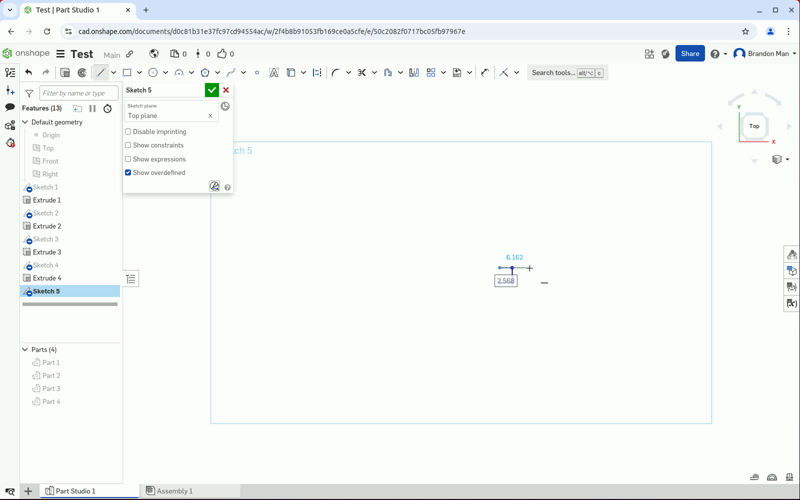
mouse_move(499, 282)
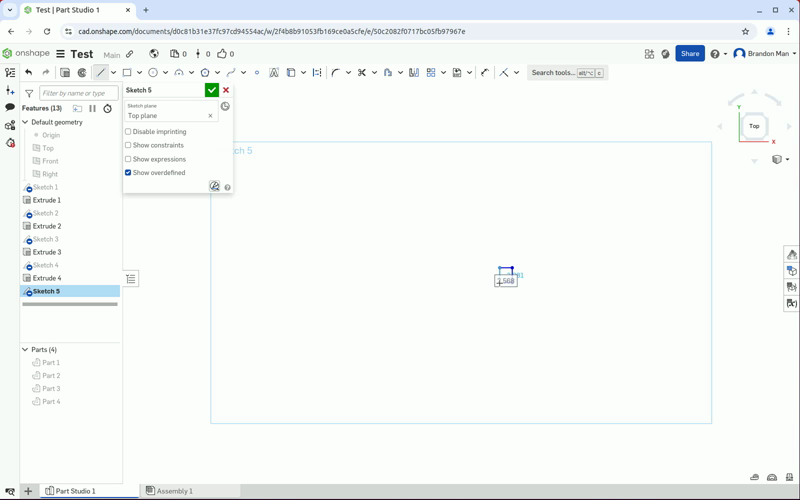
key_up(shift)
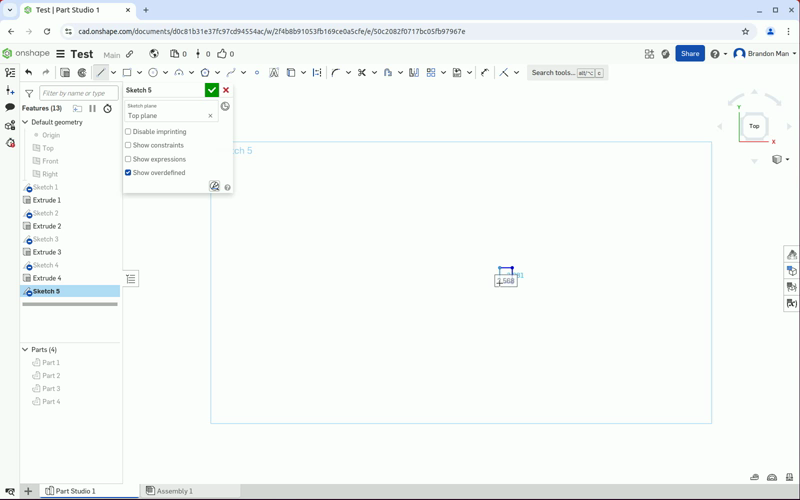
click(499, 282)
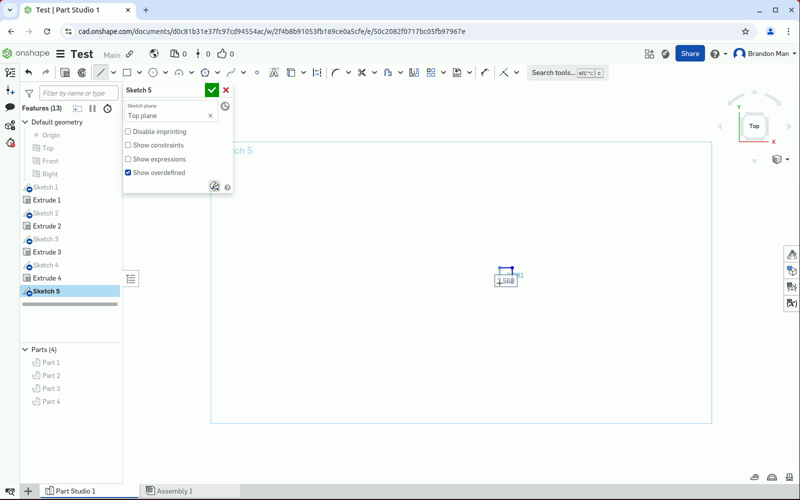
key(esc)
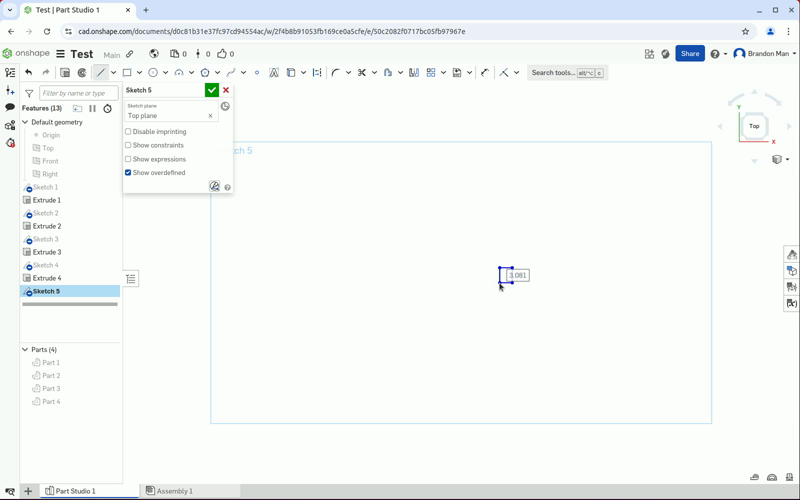
mouse_move(502, 273)
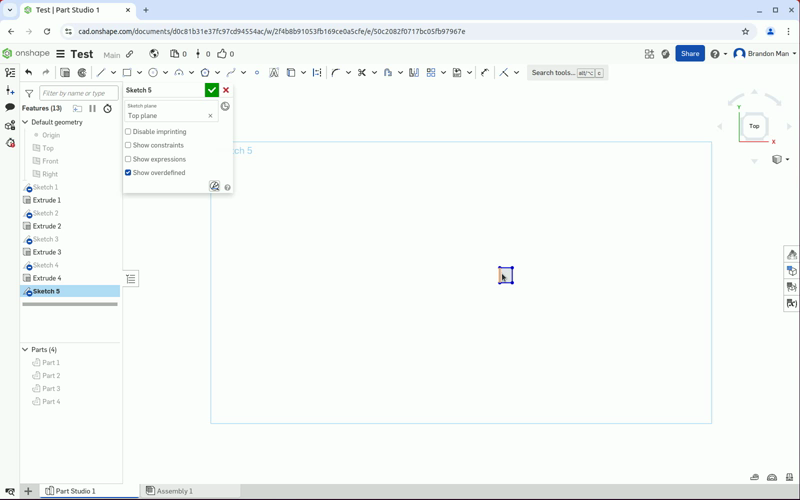
scroll(6)
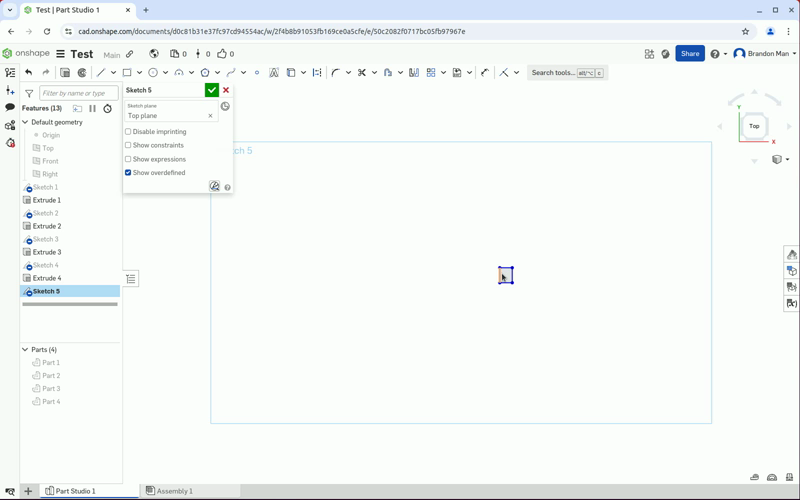
scroll(6)
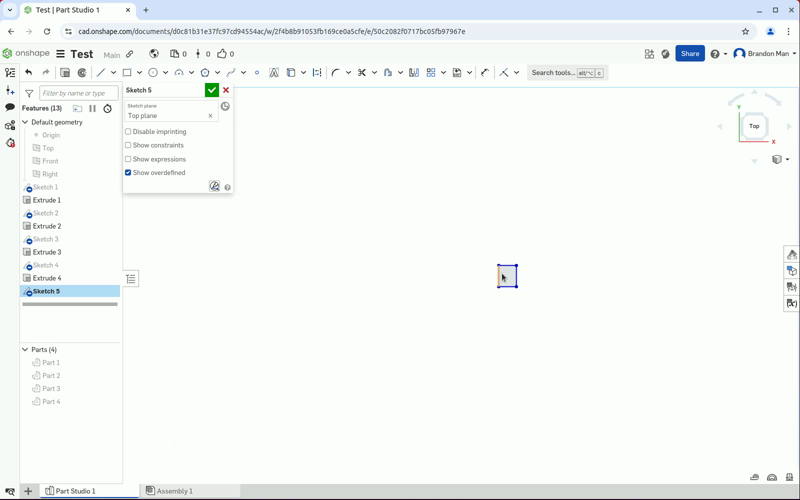
scroll(6)
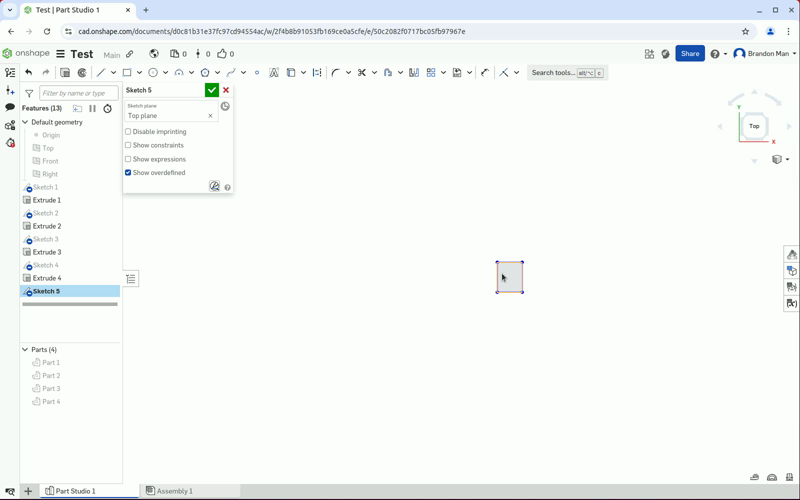
scroll(6)
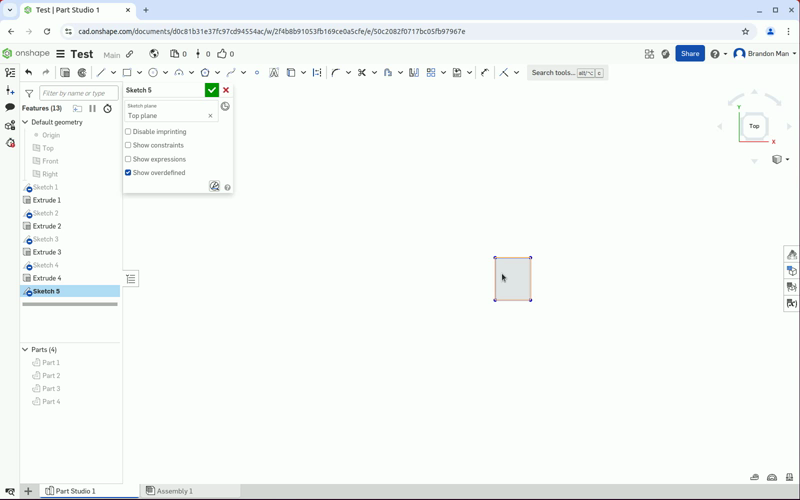
scroll(6)
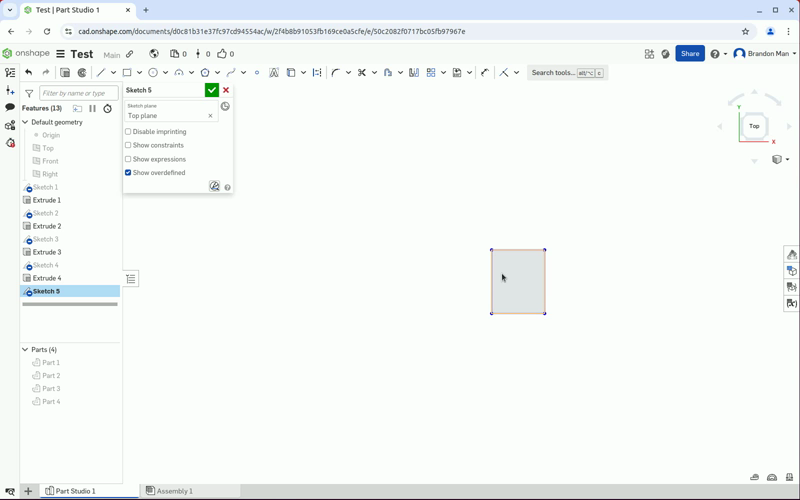
scroll(6)
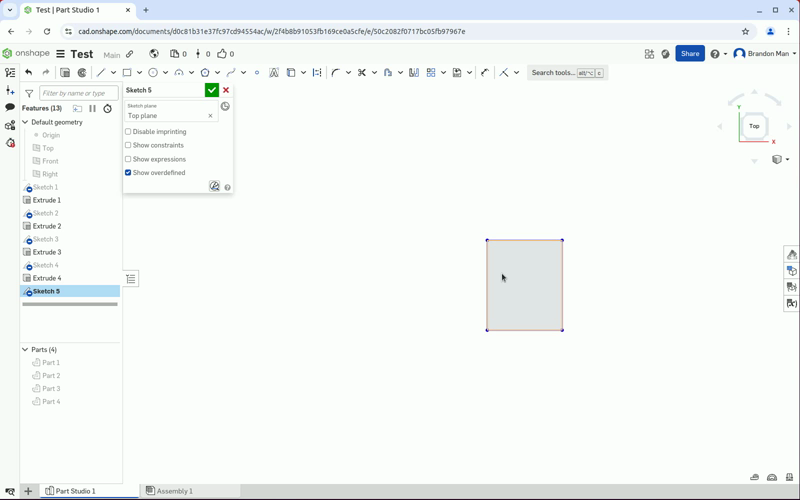
scroll(6)
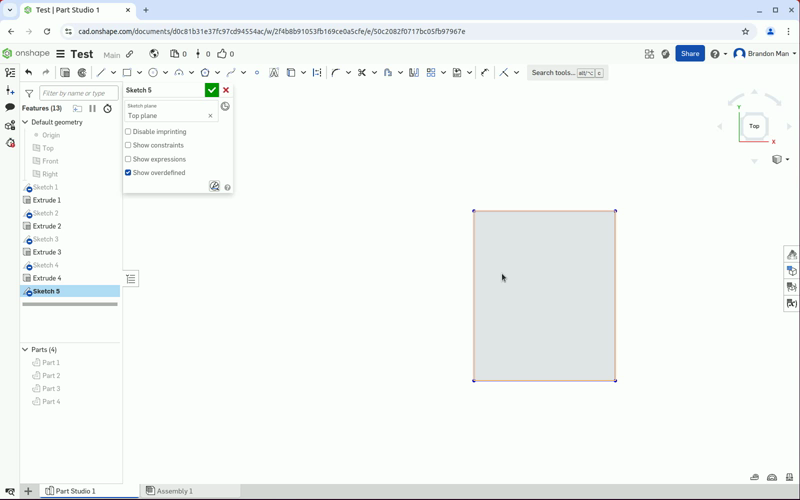
click(502, 273)
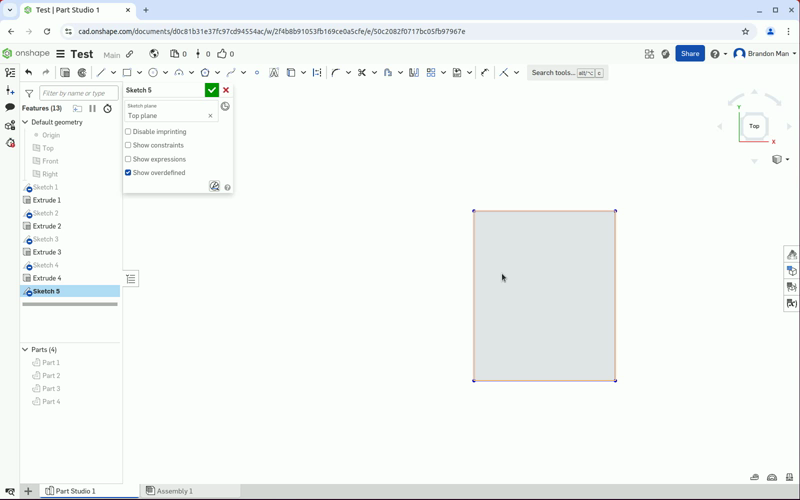
scroll(-6)
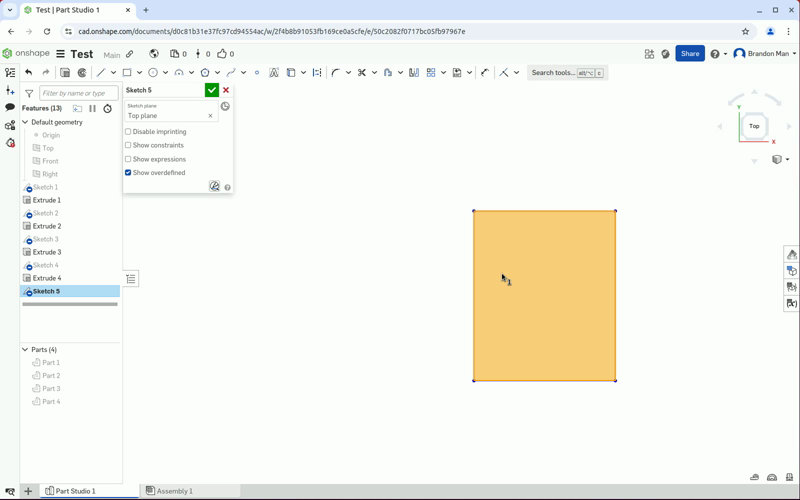
scroll(-6)
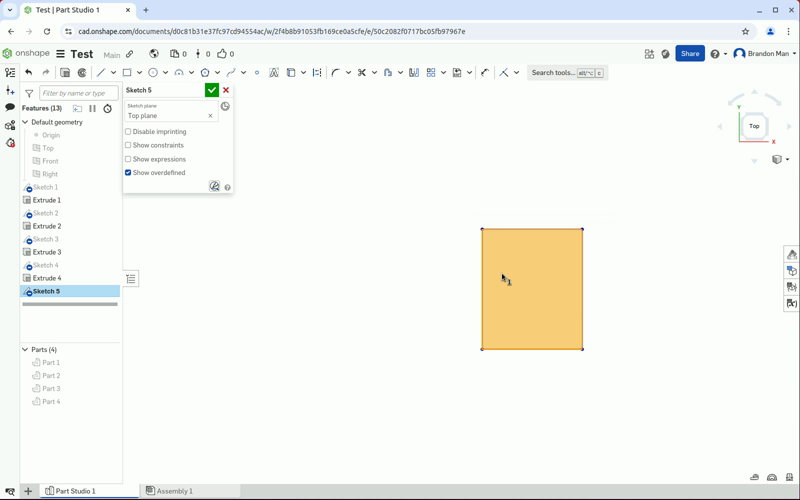
scroll(-6)
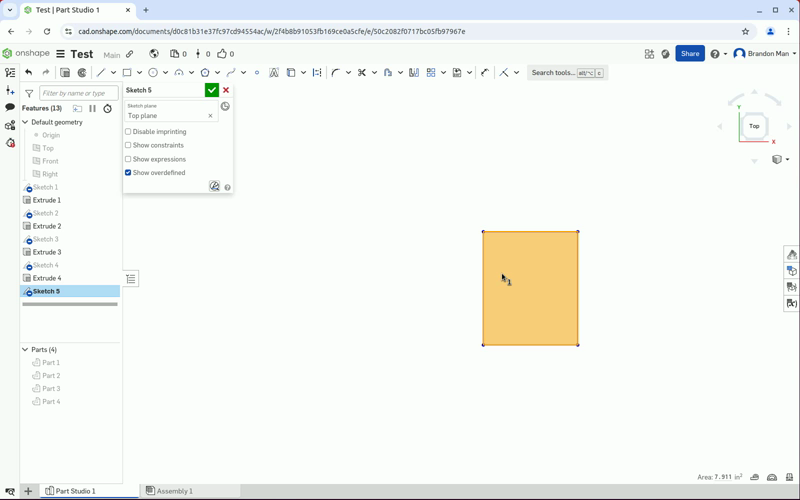
scroll(-6)
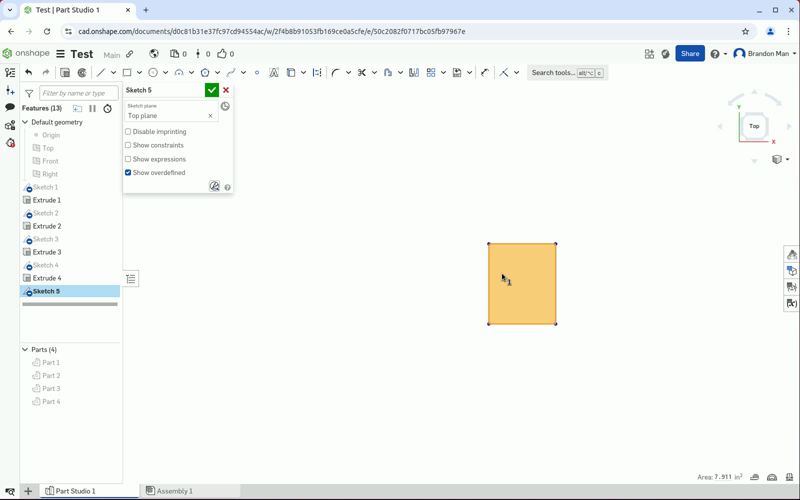
scroll(-6)
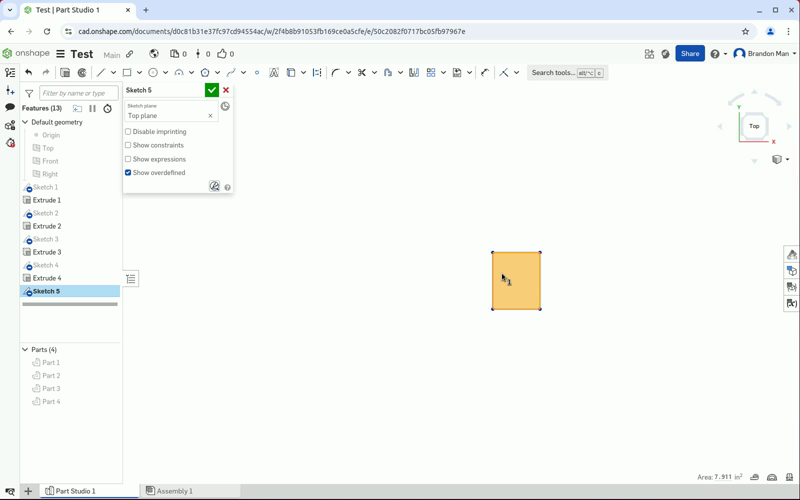
scroll(-6)
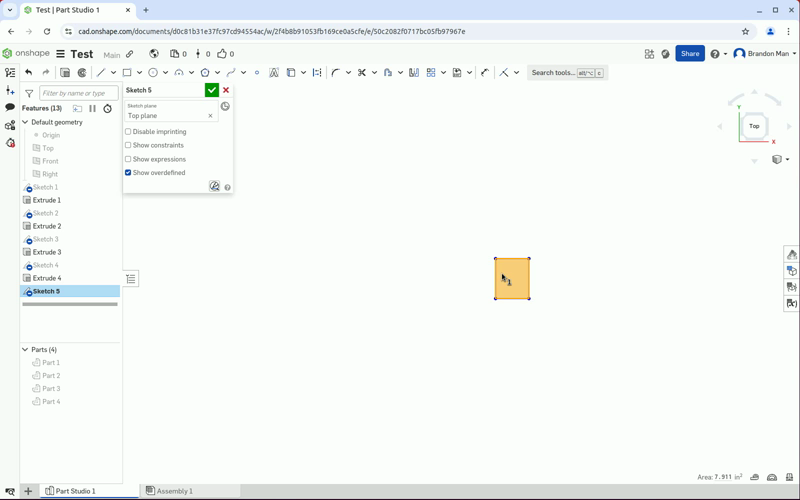
scroll(-6)
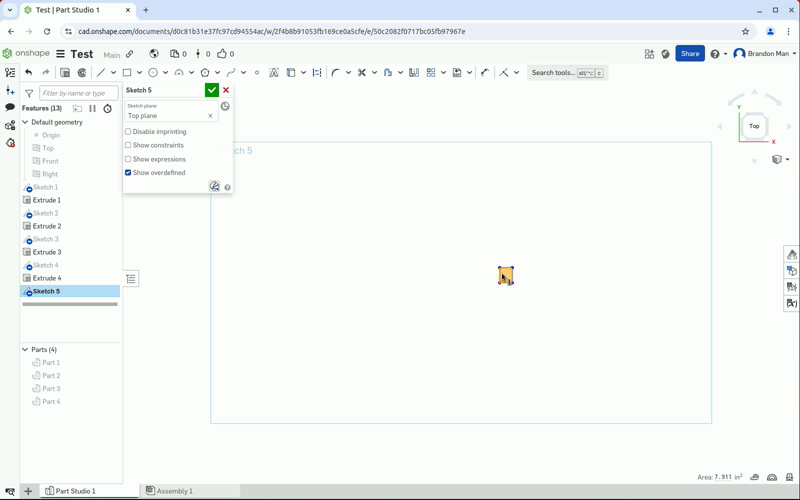
mouse_move(73, 352)
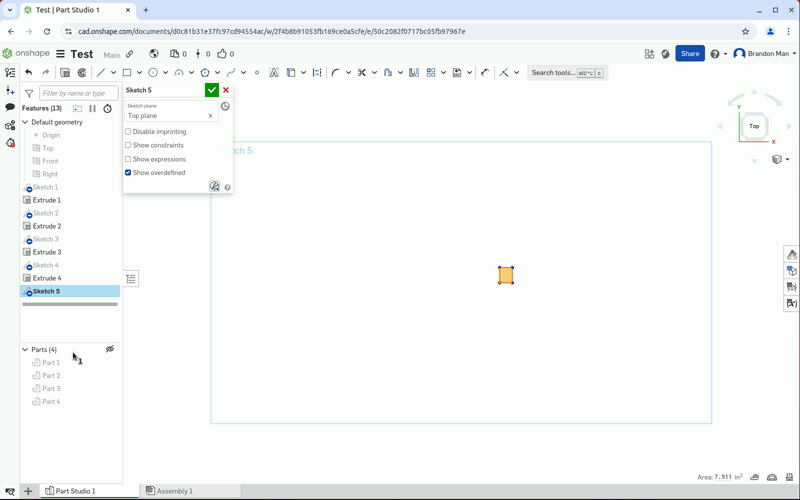
key(shift+y)
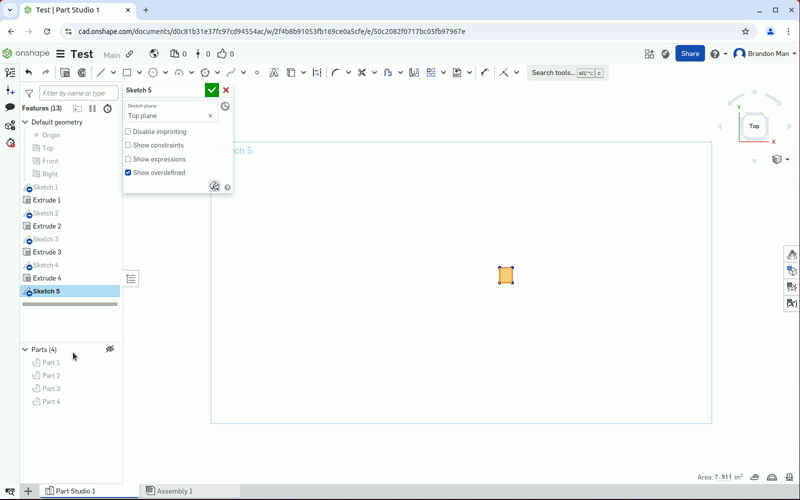
key(shift+e)
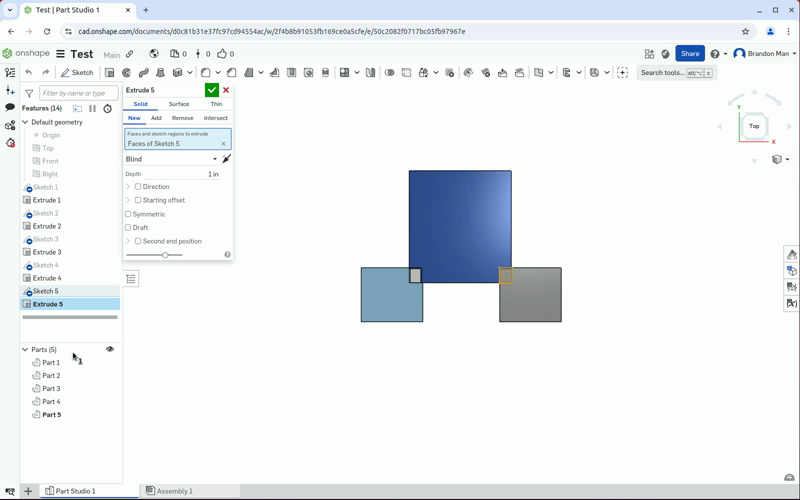
mouse_move(143, 106)
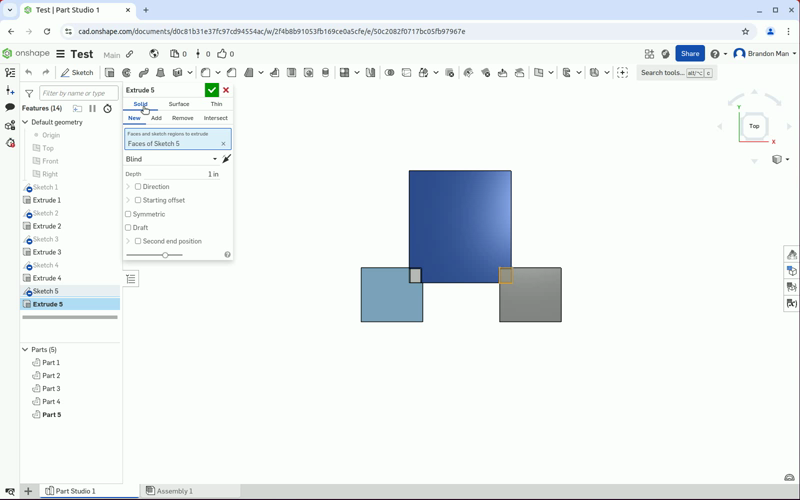
click(143, 106)
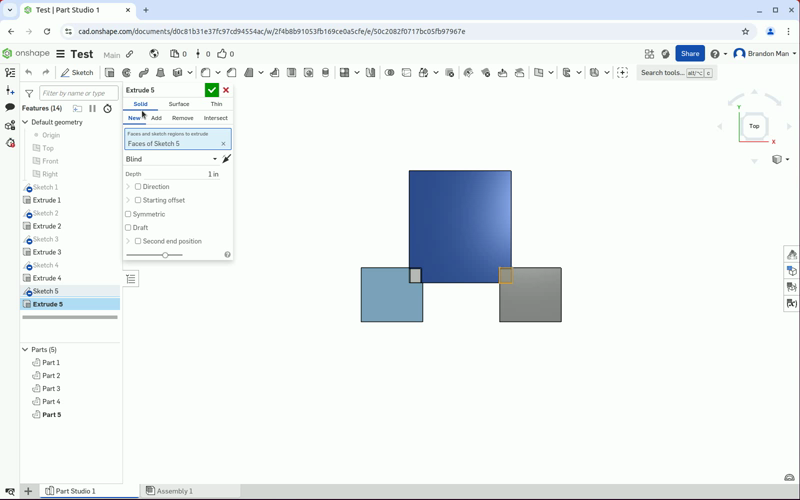
mouse_move(137, 120)
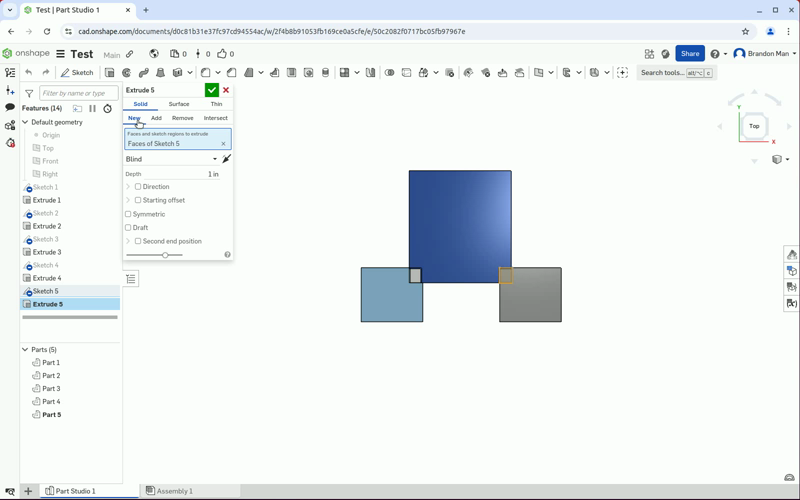
click(137, 120)
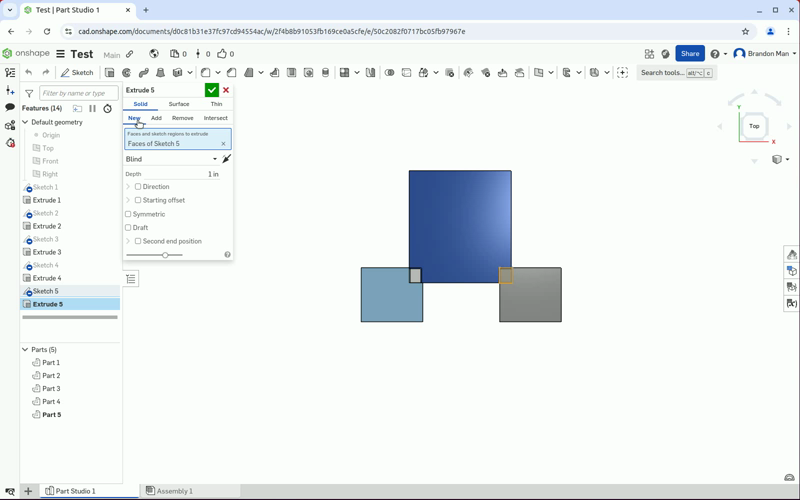
key(tab, 4)
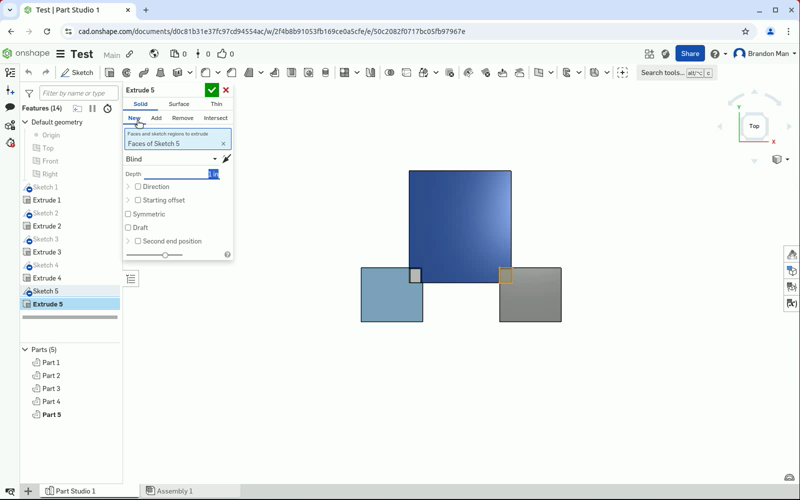
text(11.795)
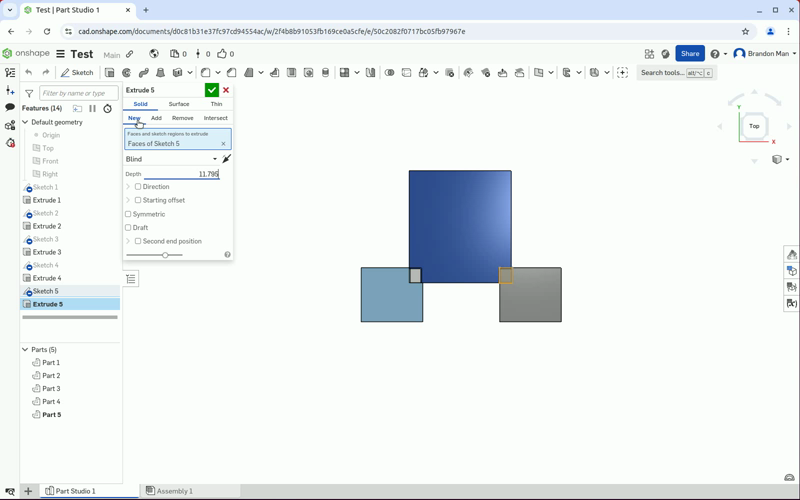
key(enter)
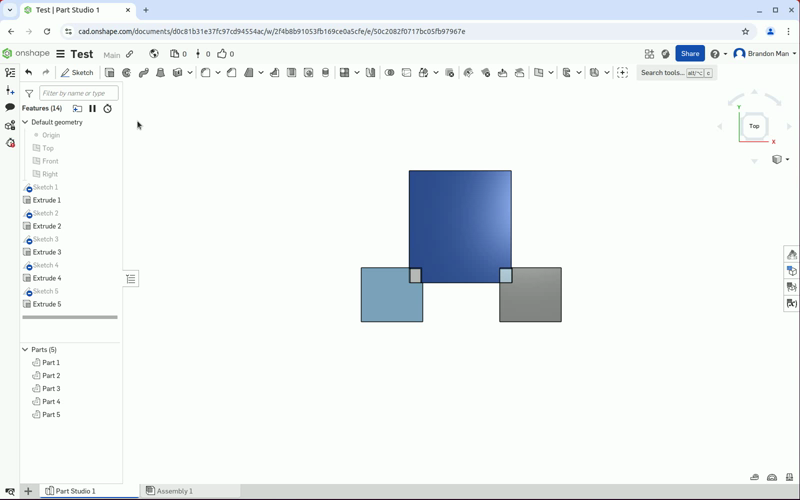
key(shift+h)
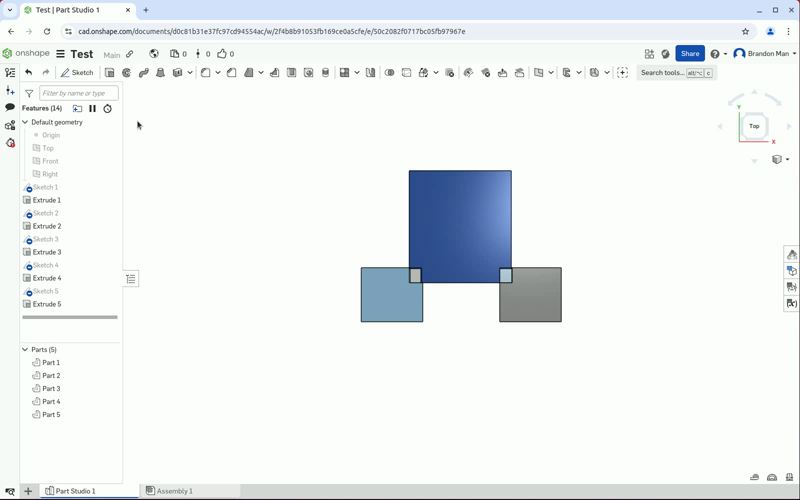
key(shift+h)
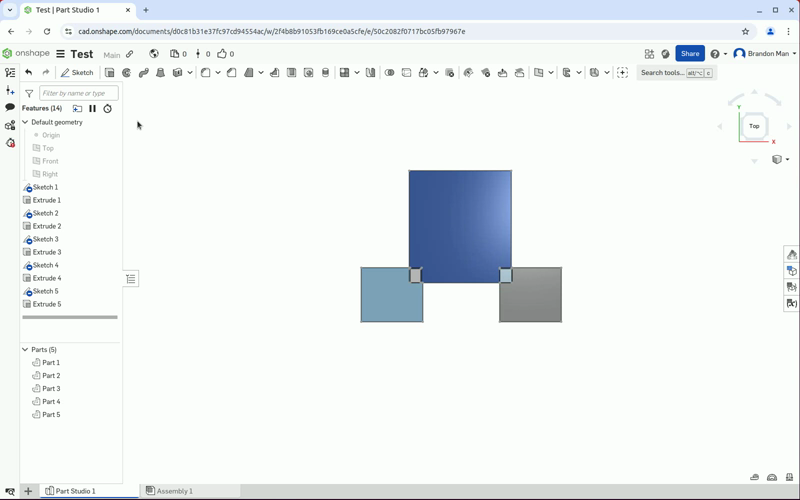
key(shift+7)
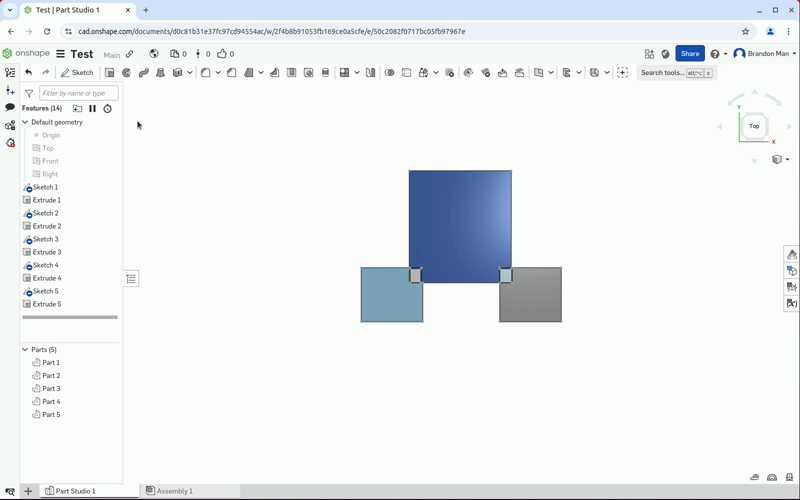
key(up, 3)
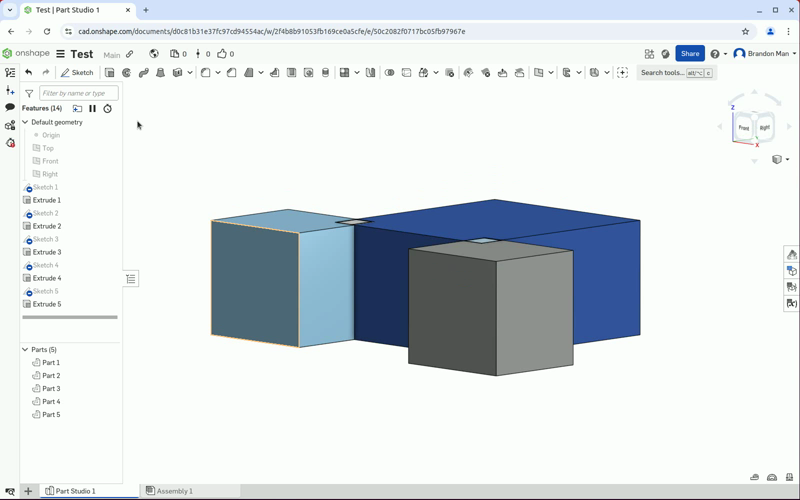
key(left, 3)
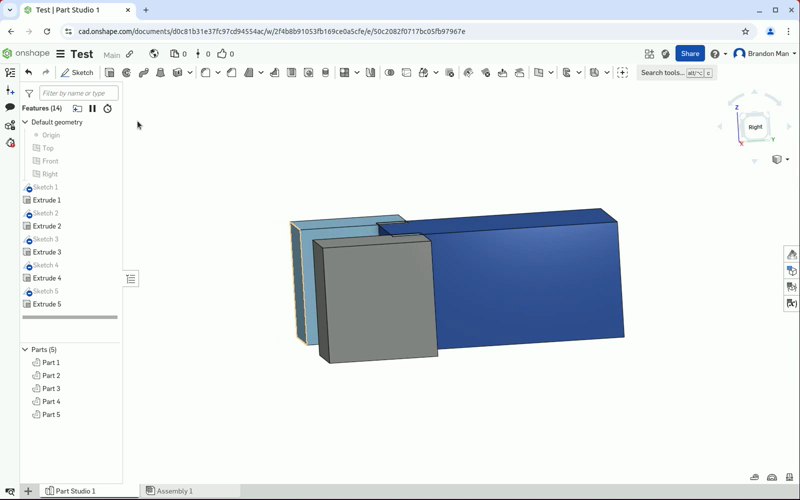
key(right, 3)
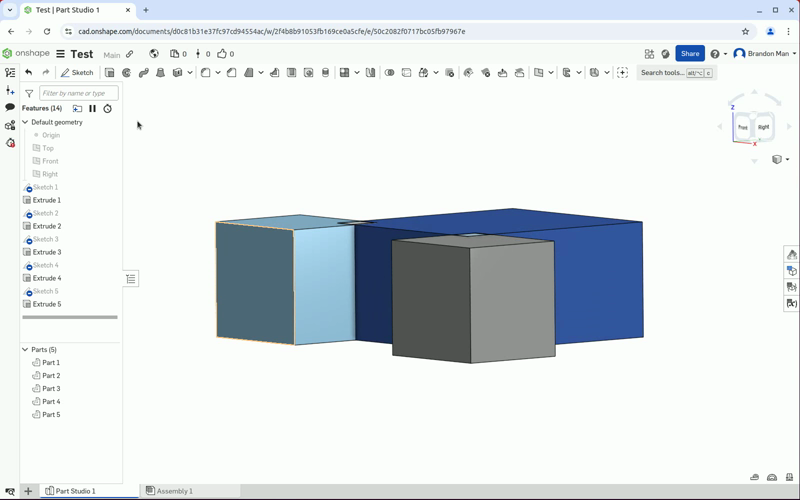
key(down, 3)
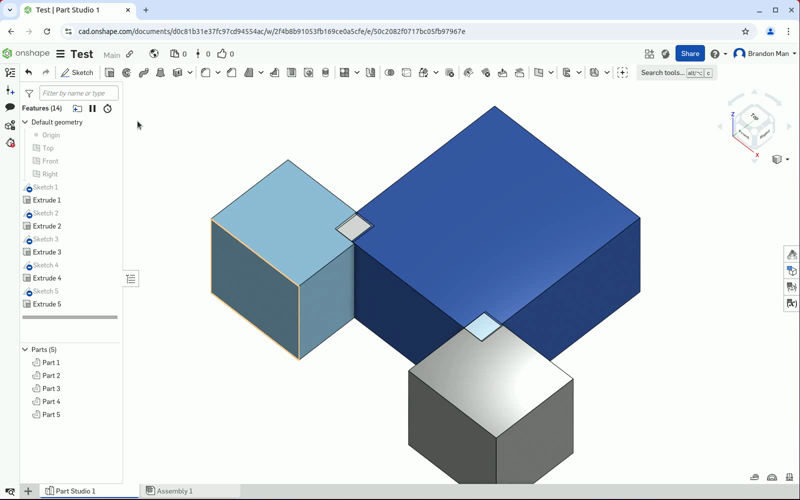
mouse_move(73, 189)
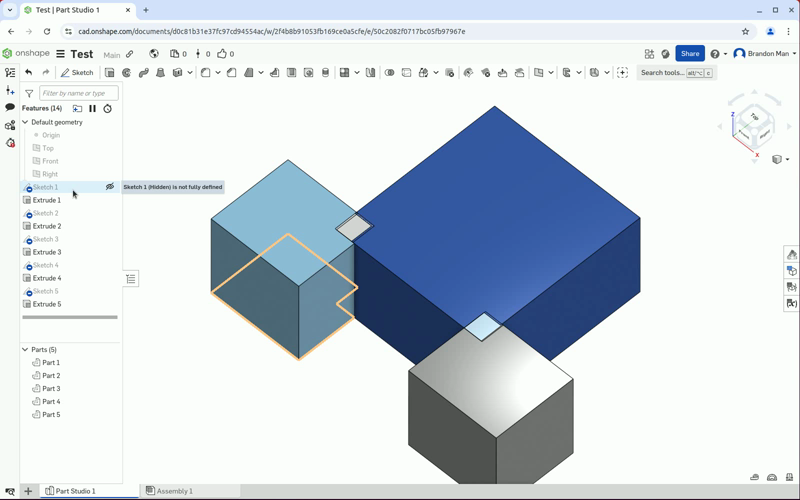
click(73, 189)